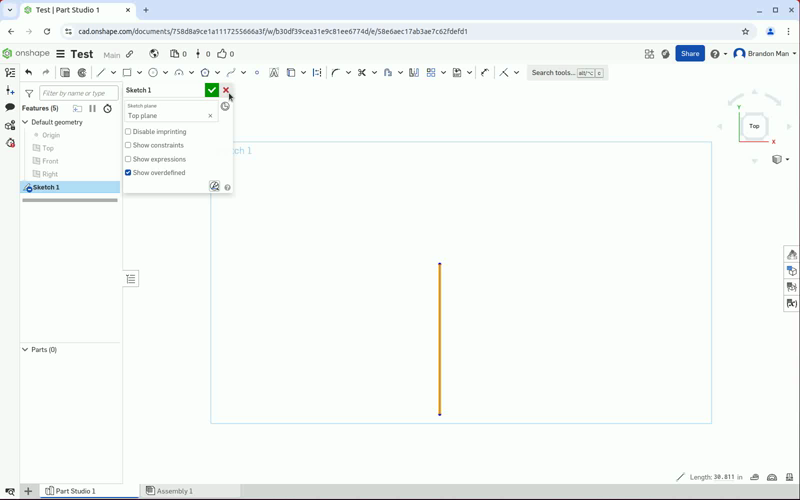
key(shift+h)
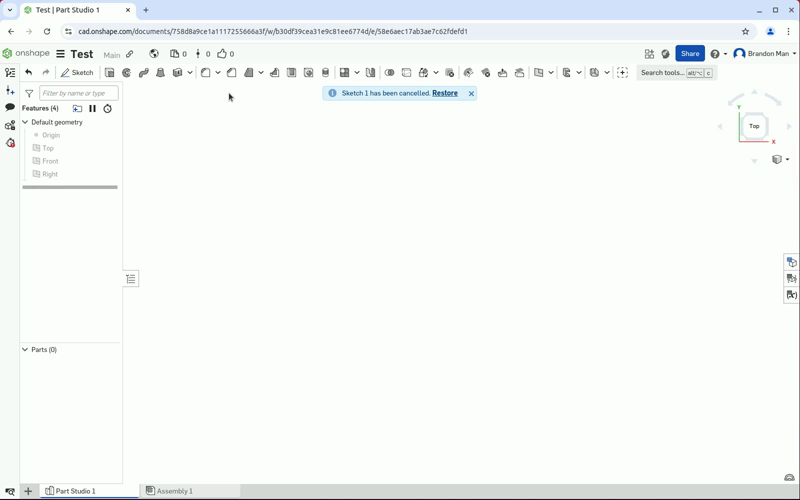
mouse_move(73, 352)
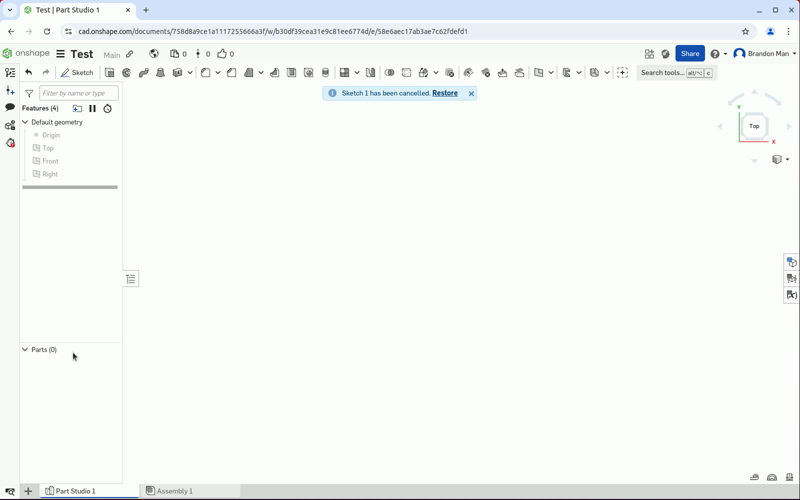
key(y)
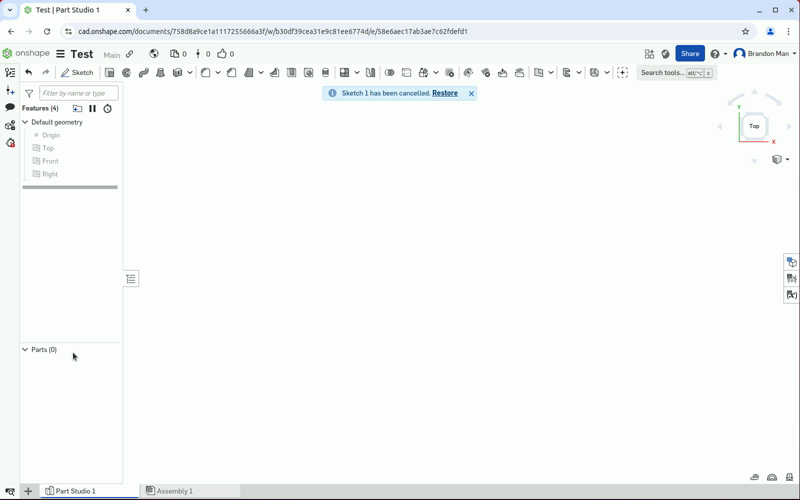
key(shift+p)
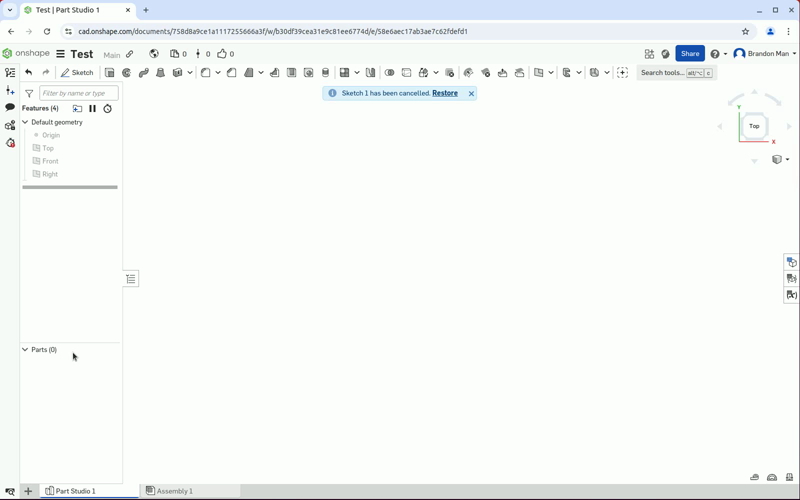
key(space)
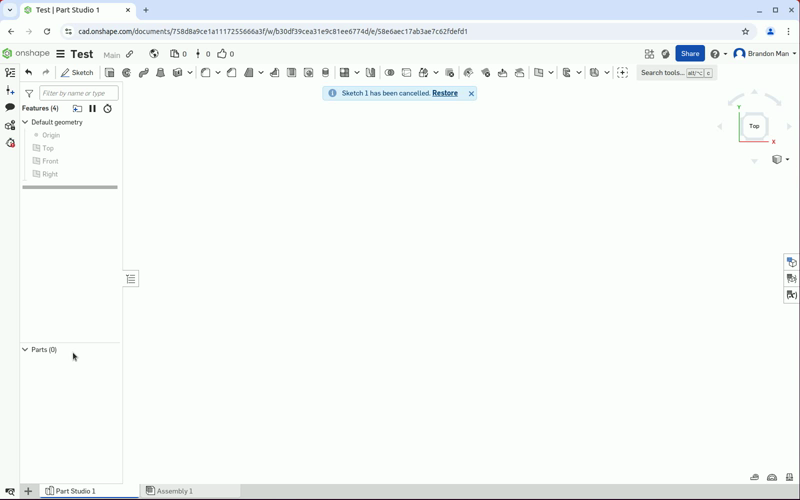
key_down(shift)
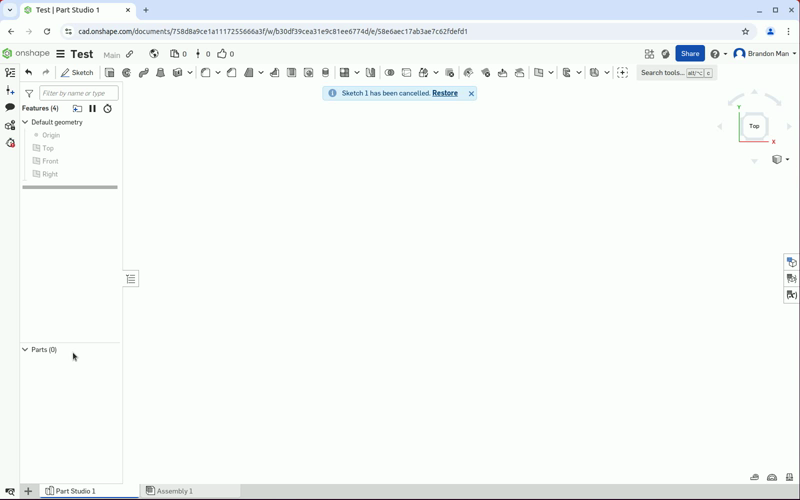
key(up)
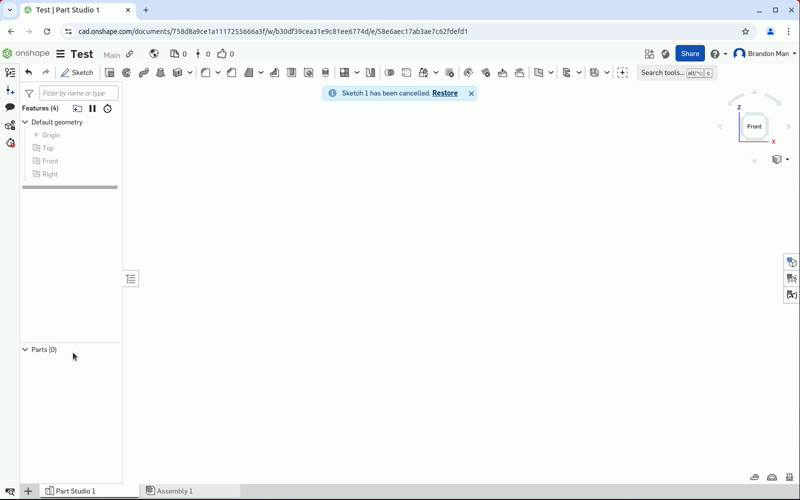
key_up(shift)
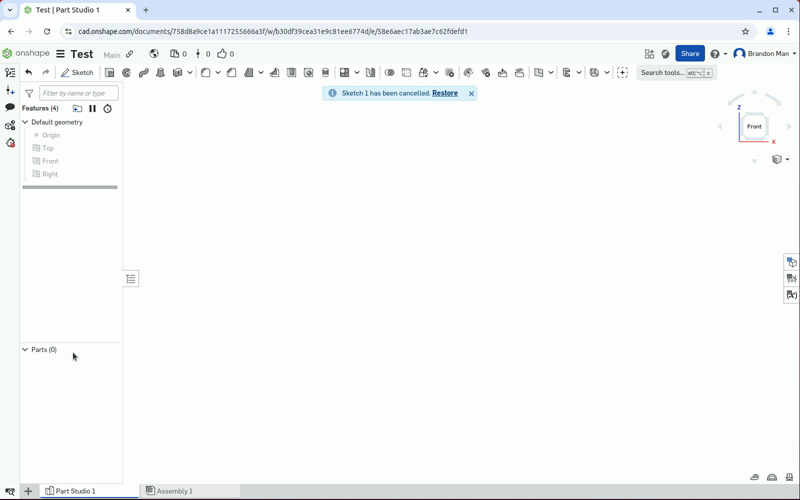
key(space)
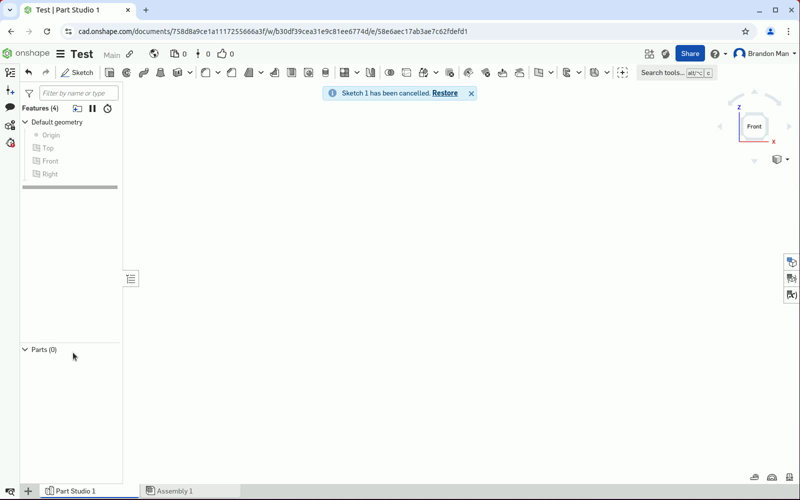
key_down(shift)
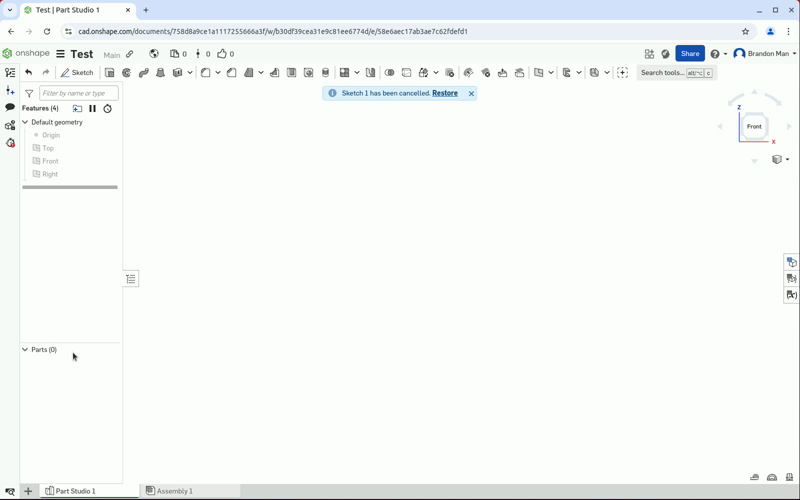
key(left)
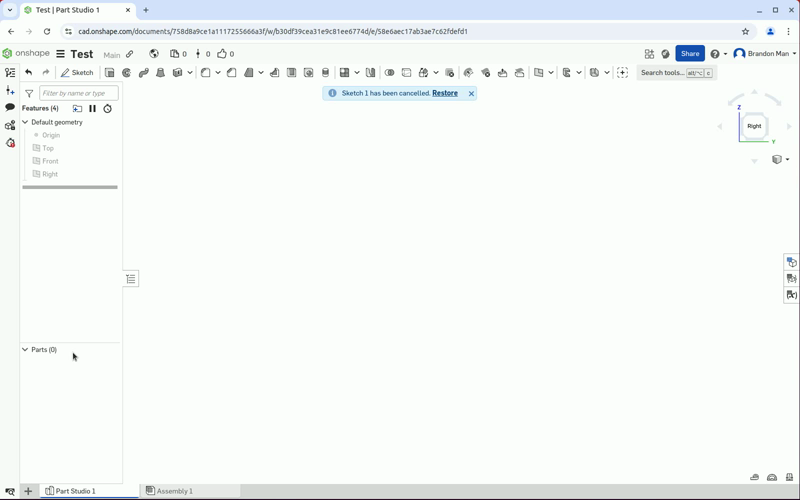
key_up(shift)
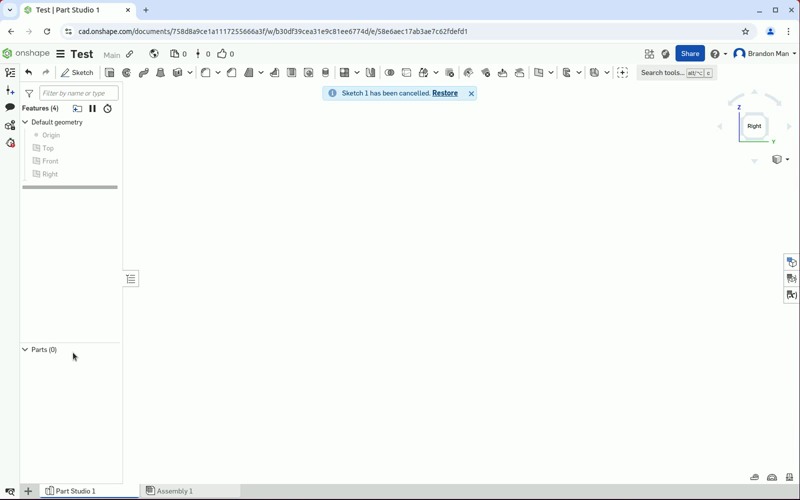
mouse_move(73, 352)
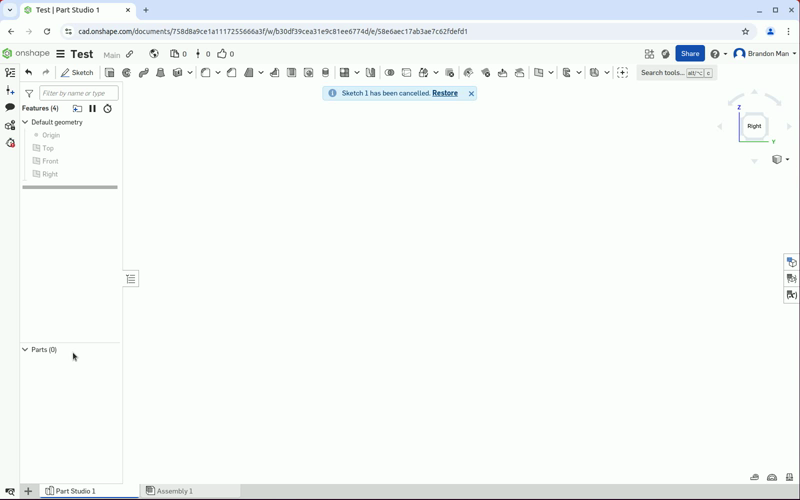
key(shift+y)
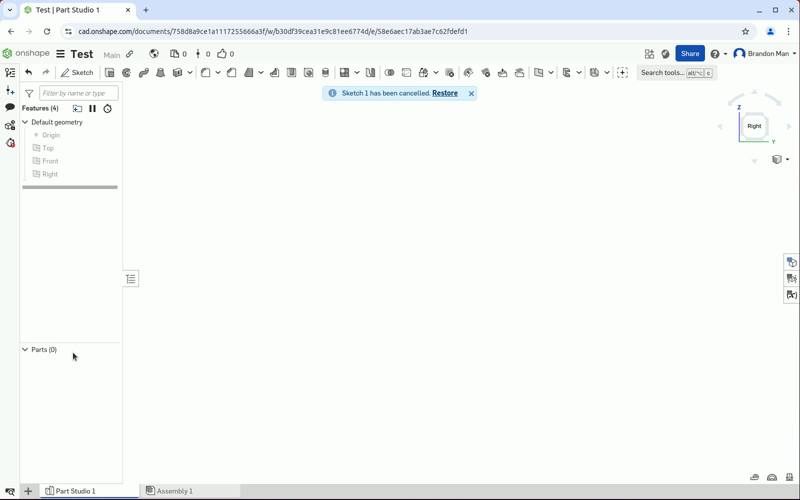
key(shift+s)
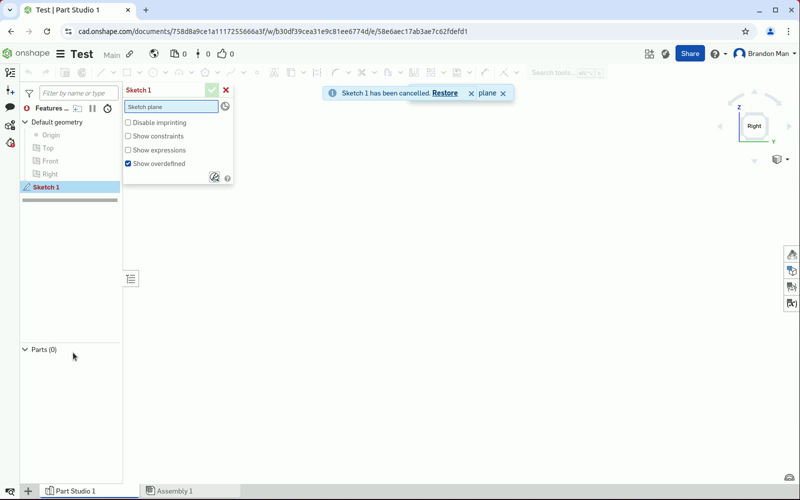
mouse_move(73, 176)
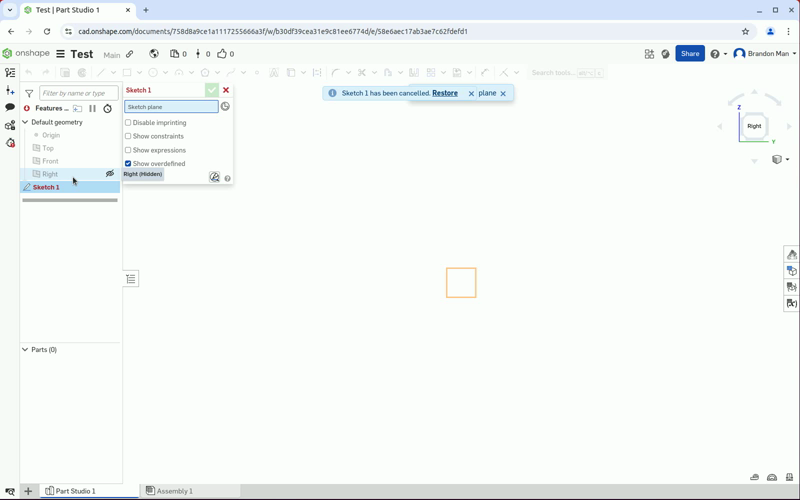
click(73, 176)
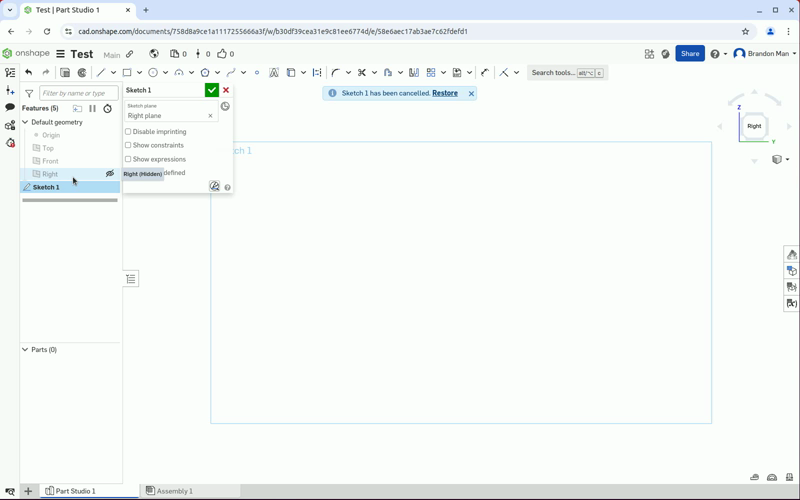
mouse_move(73, 352)
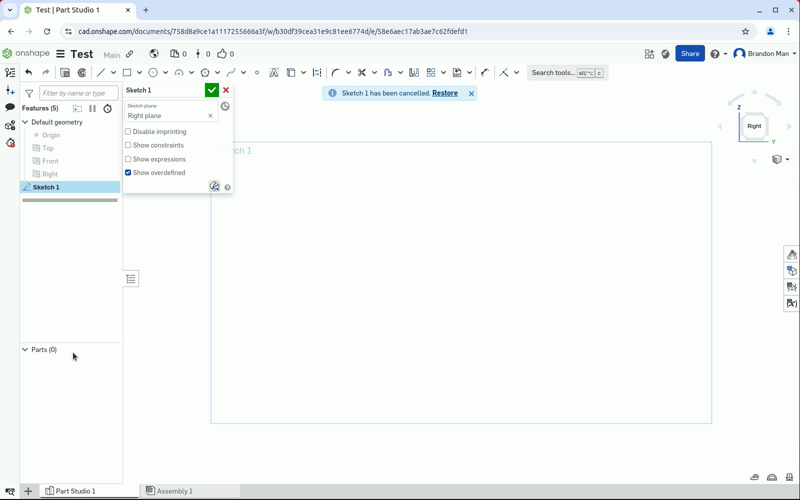
key(y)
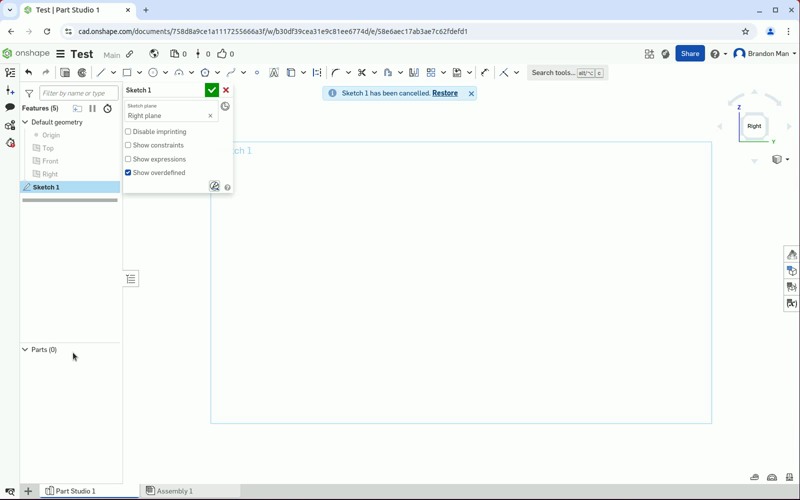
key(l)
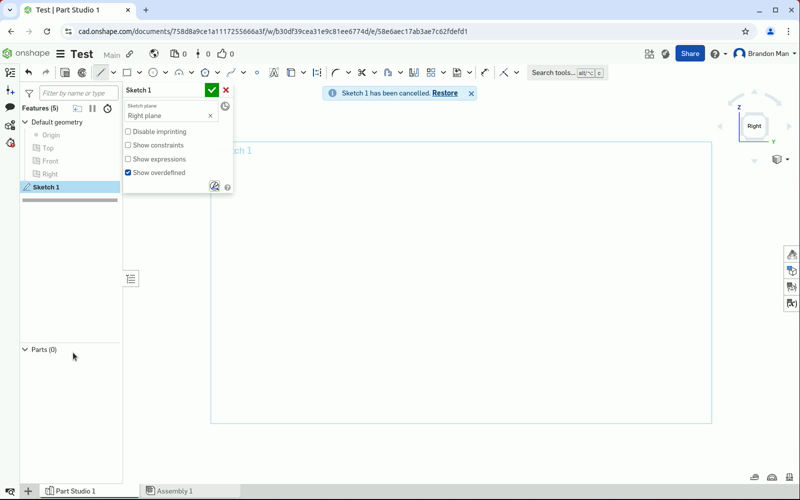
key_down(shift)
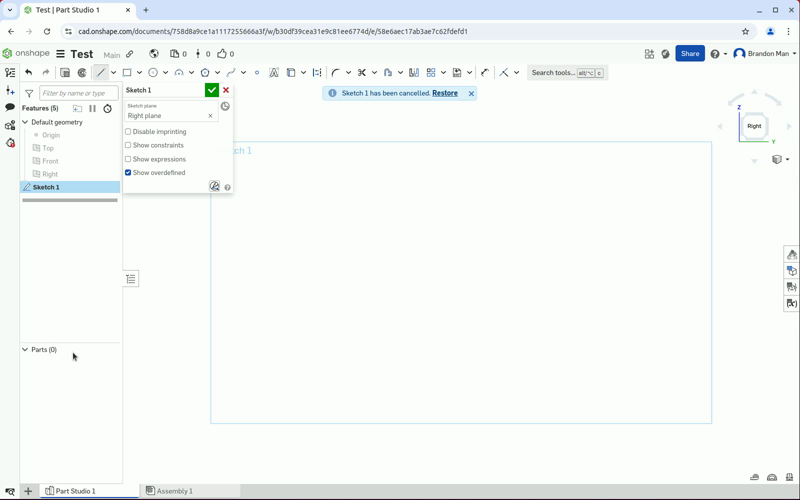
mouse_move(460, 282)
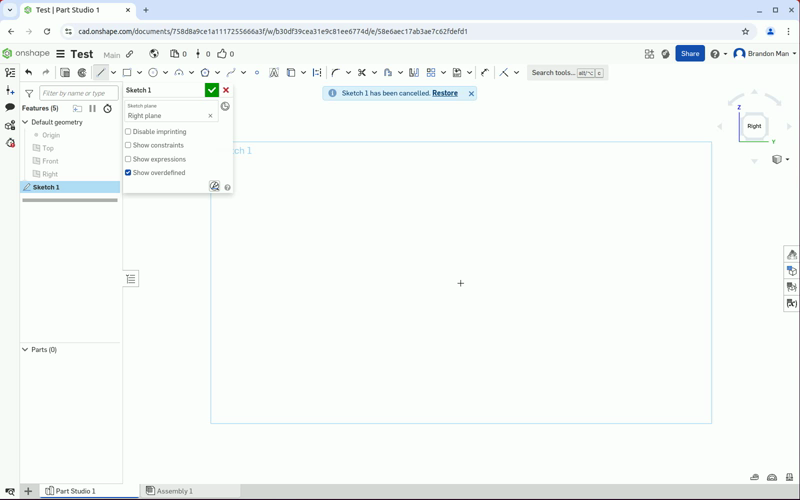
click(460, 282)
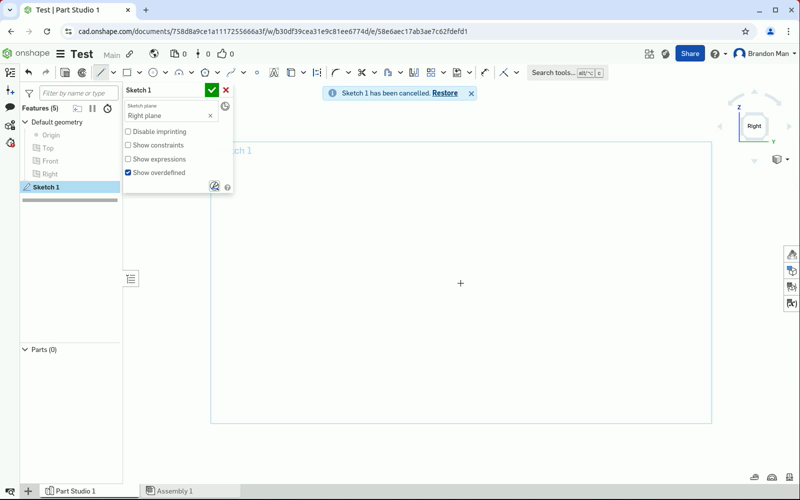
key_up(shift)
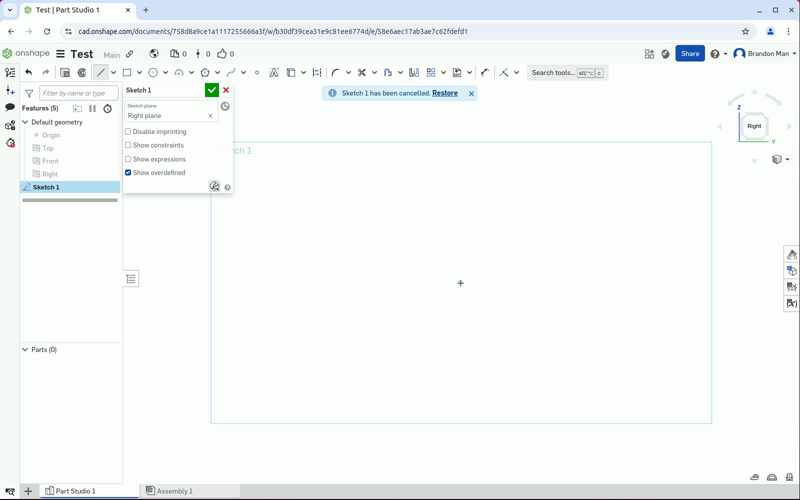
key_down(shift)
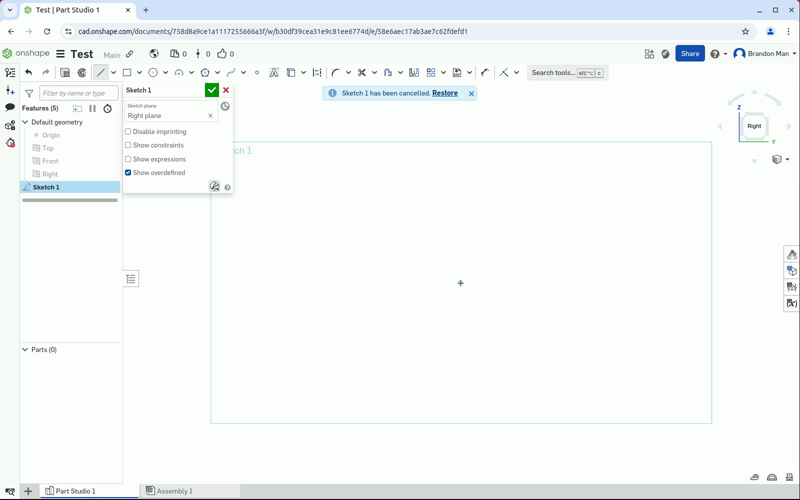
mouse_move(490, 282)
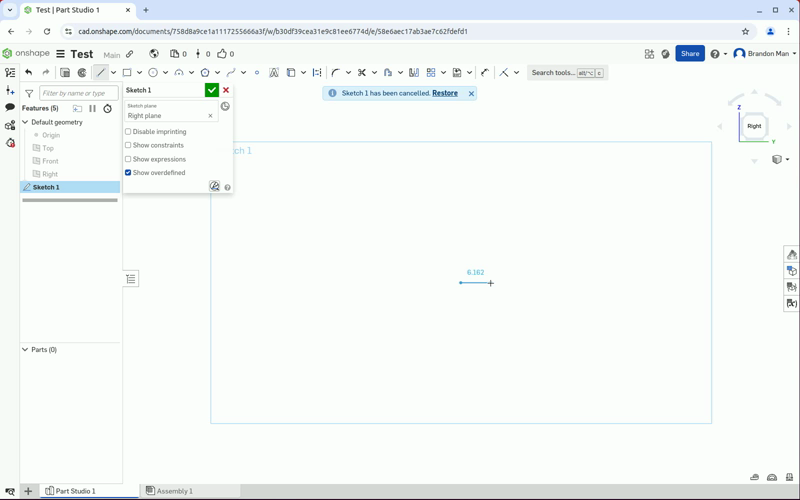
mouse_move(468, 282)
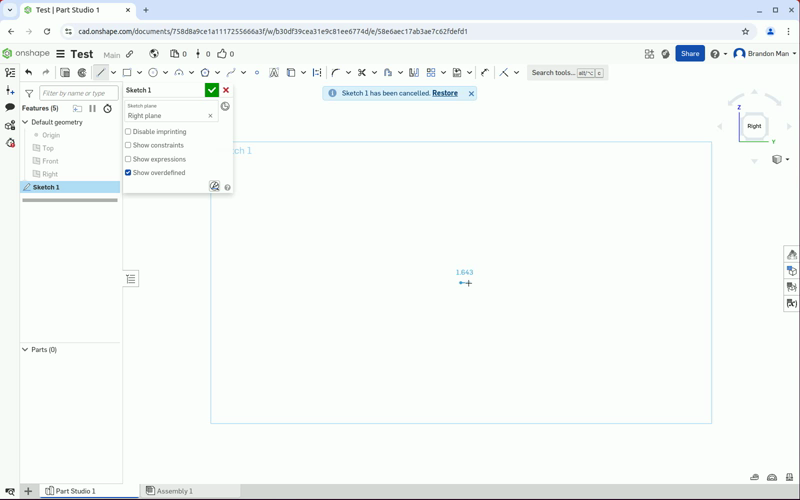
click(468, 282)
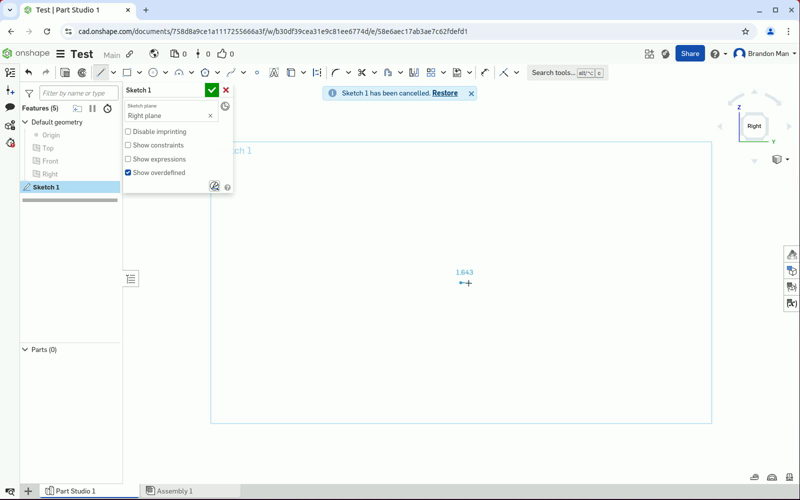
key_up(shift)
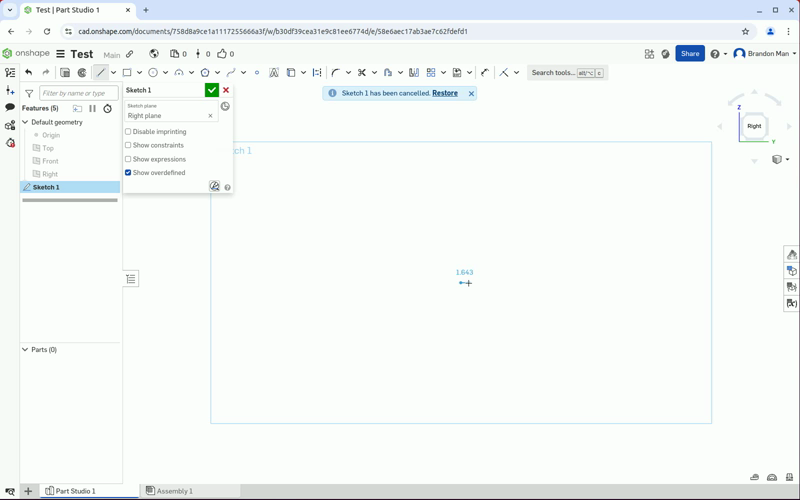
key_down(shift)
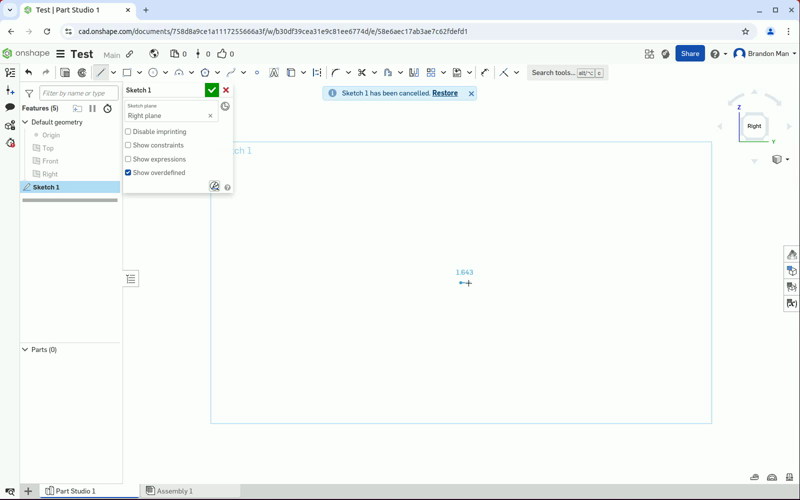
mouse_move(498, 282)
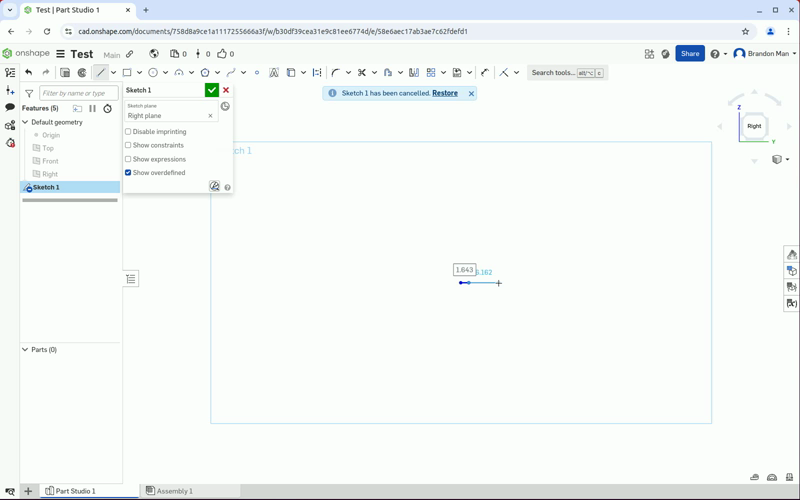
mouse_move(468, 274)
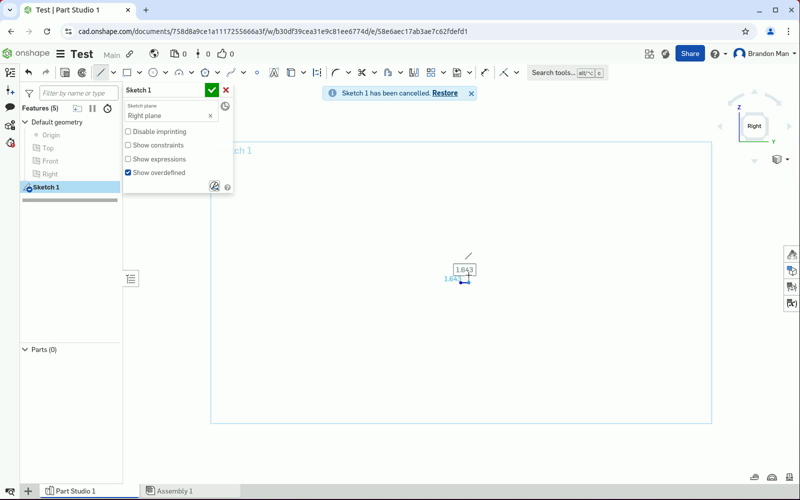
click(468, 274)
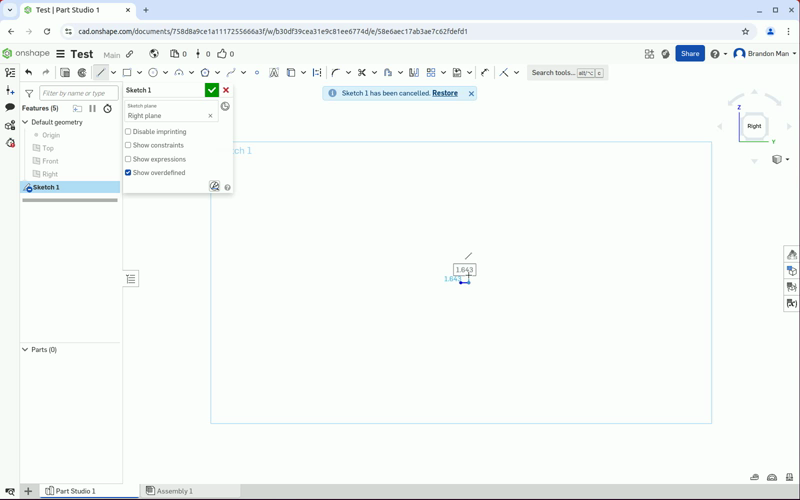
key_up(shift)
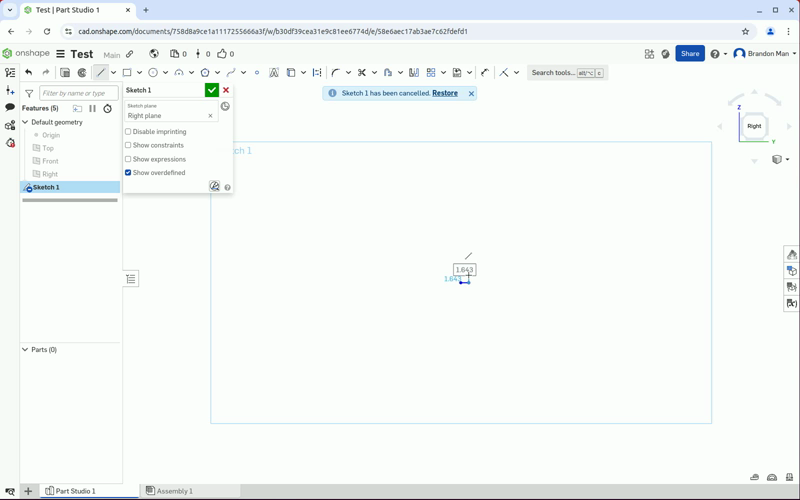
key_down(shift)
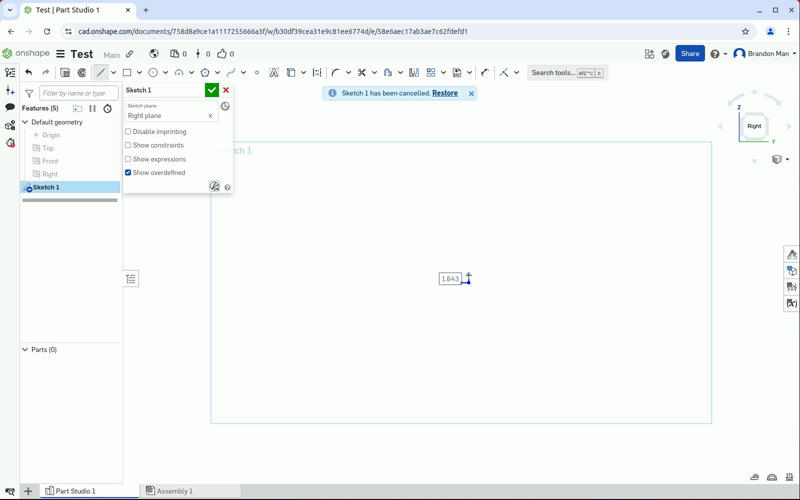
mouse_move(498, 274)
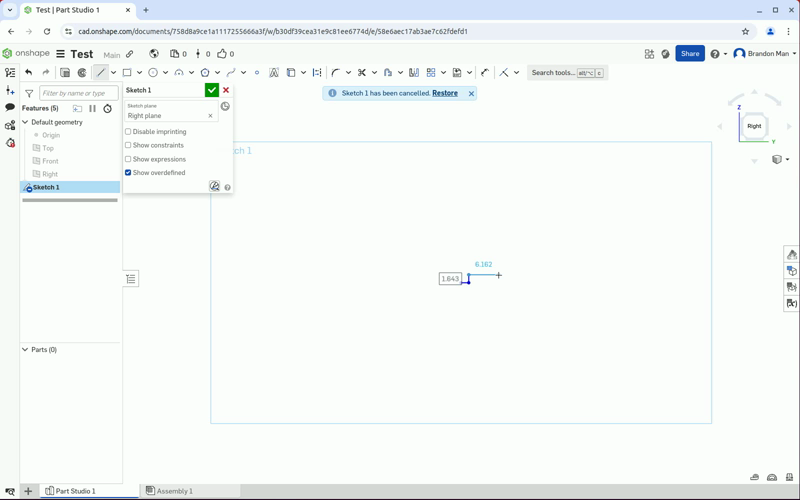
mouse_move(460, 274)
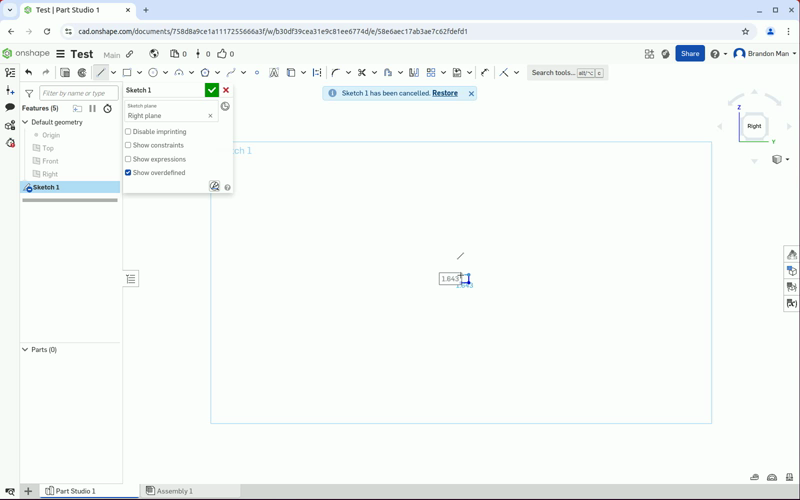
click(460, 274)
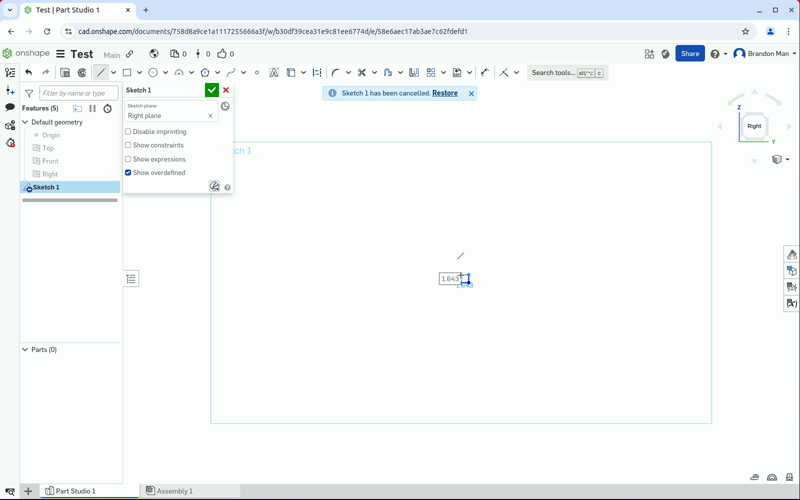
key_up(shift)
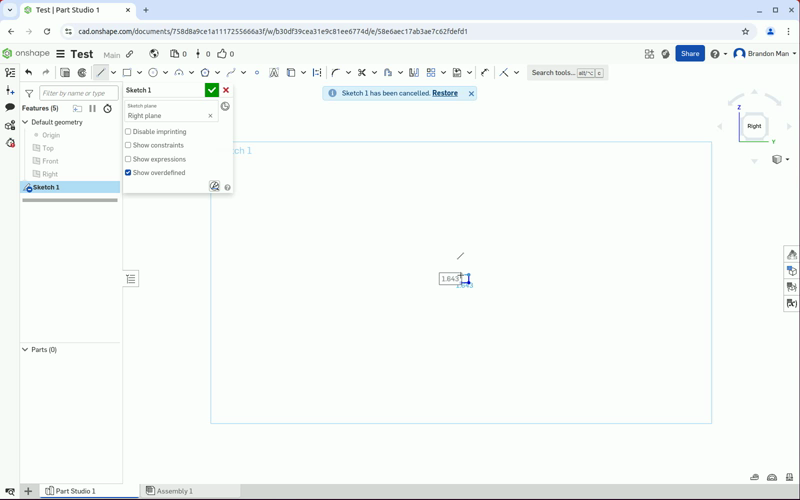
mouse_move(490, 274)
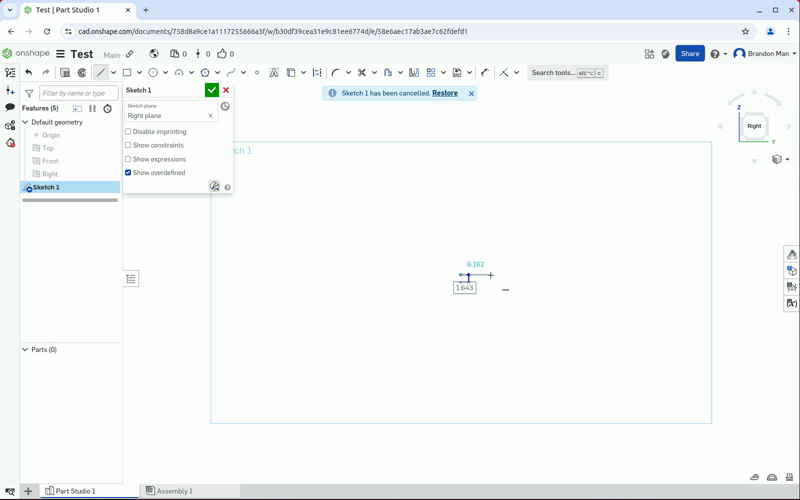
key_down(shift)
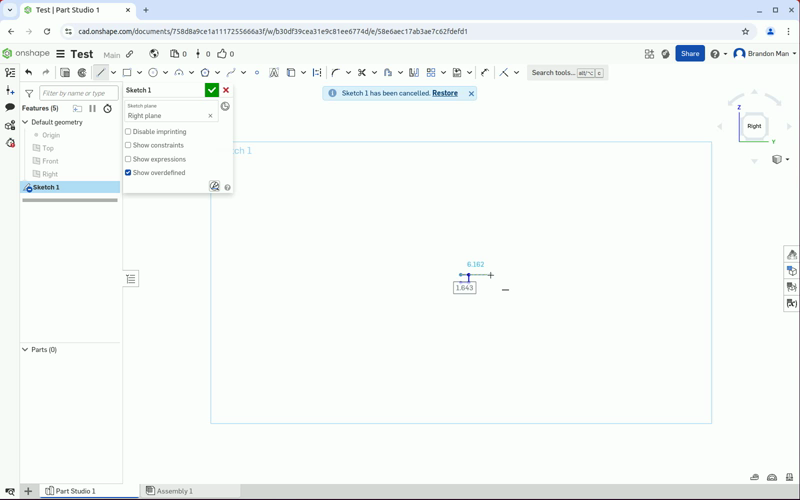
mouse_move(460, 282)
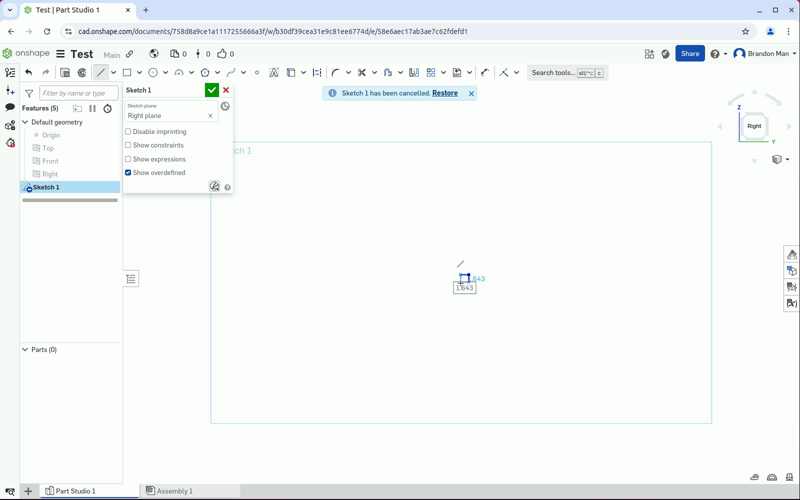
key_up(shift)
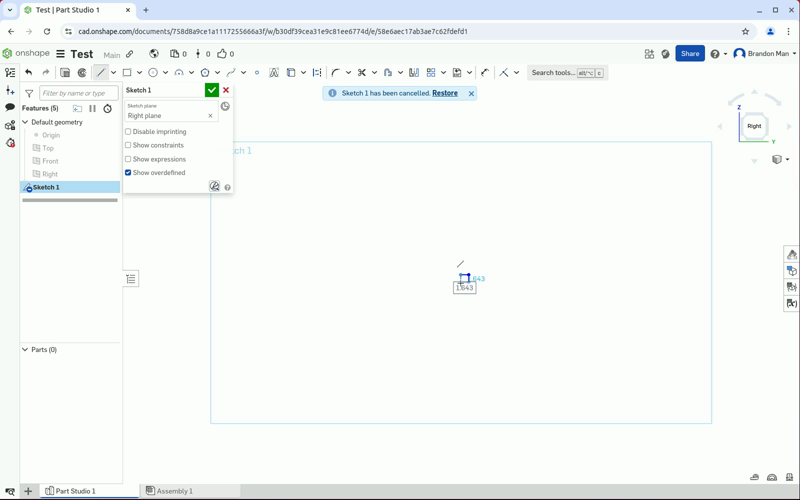
click(460, 282)
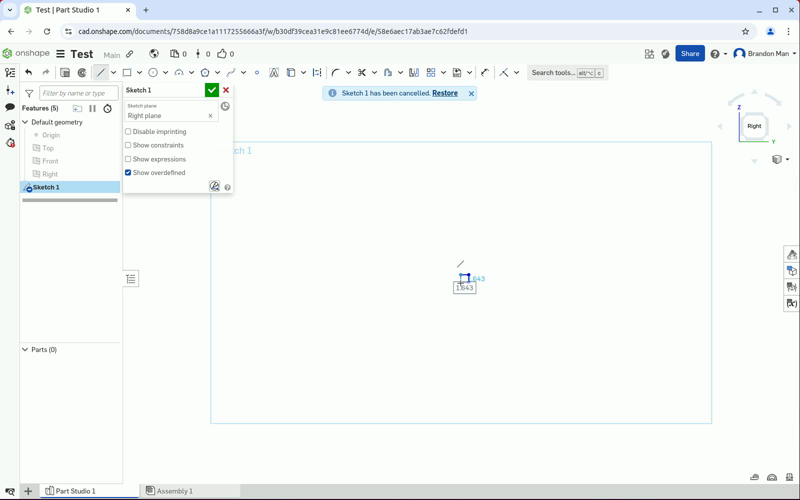
key(esc)
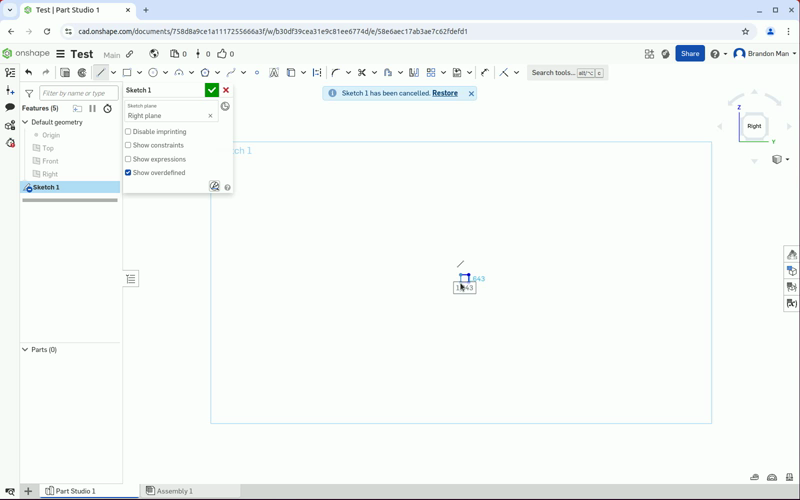
mouse_move(460, 276)
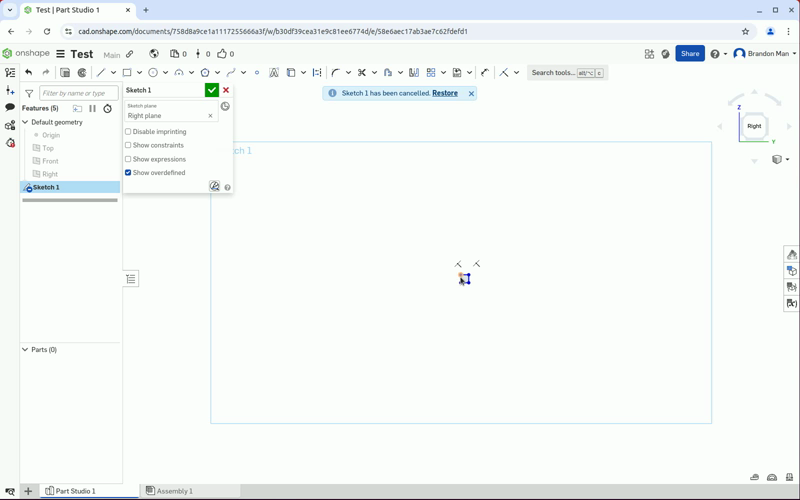
scroll(6)
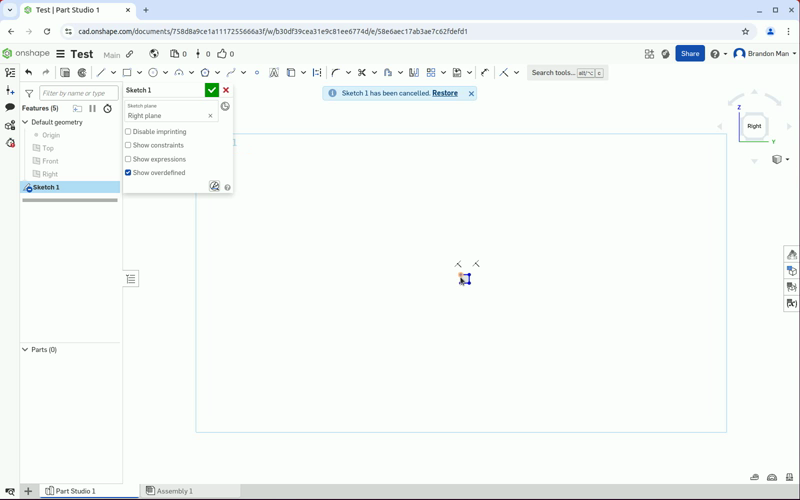
scroll(6)
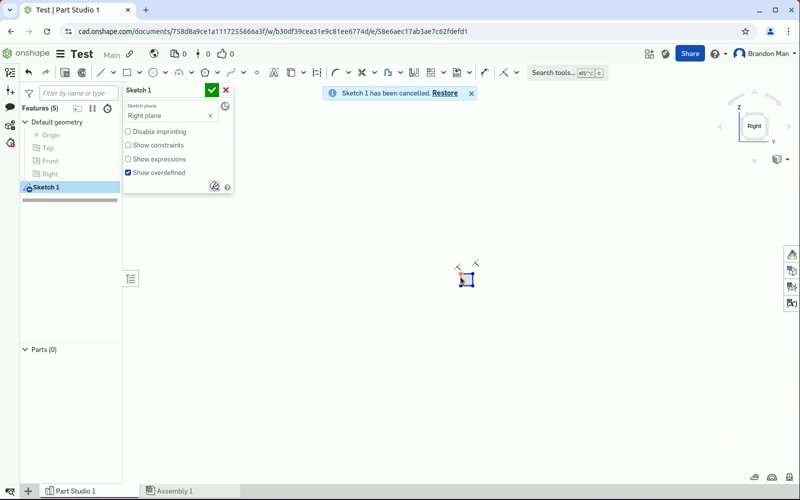
scroll(6)
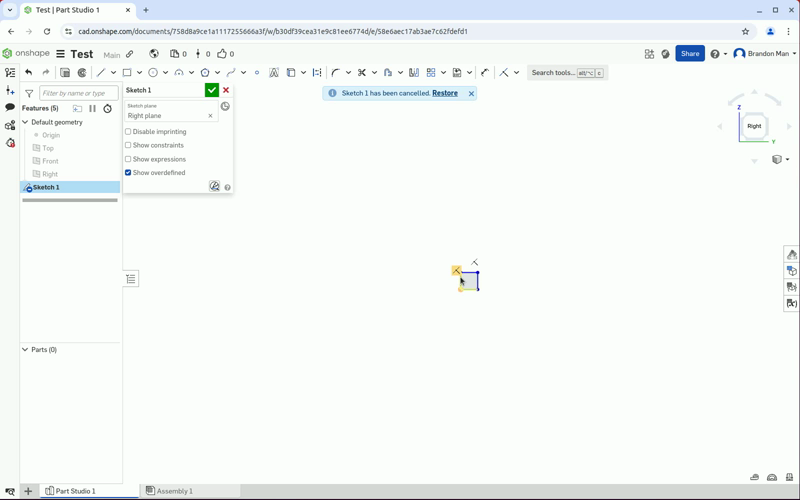
scroll(6)
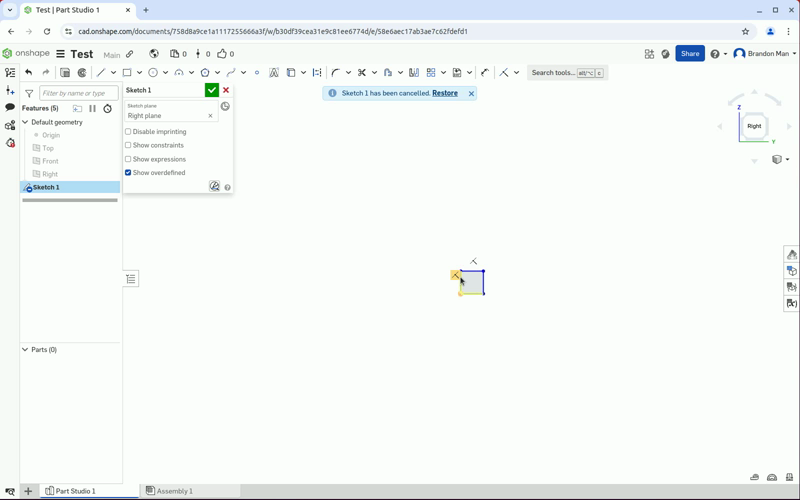
scroll(6)
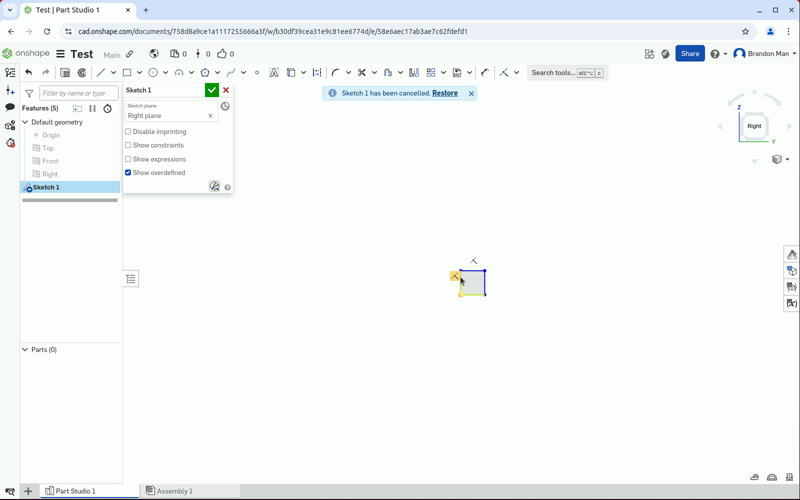
scroll(6)
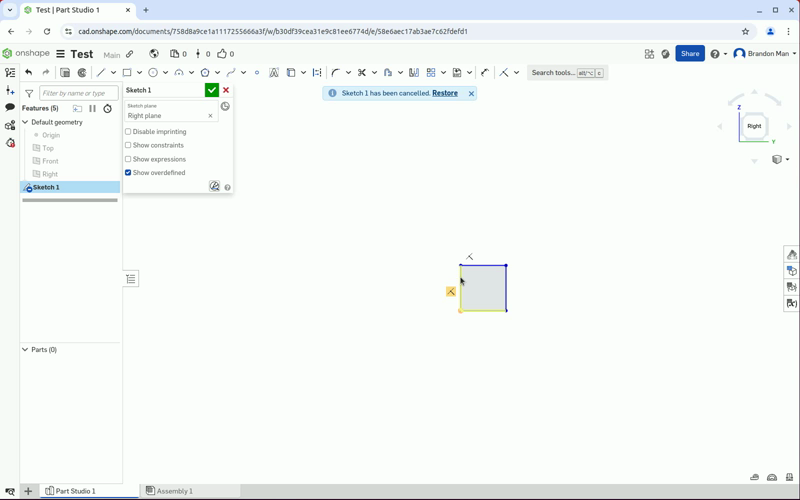
scroll(6)
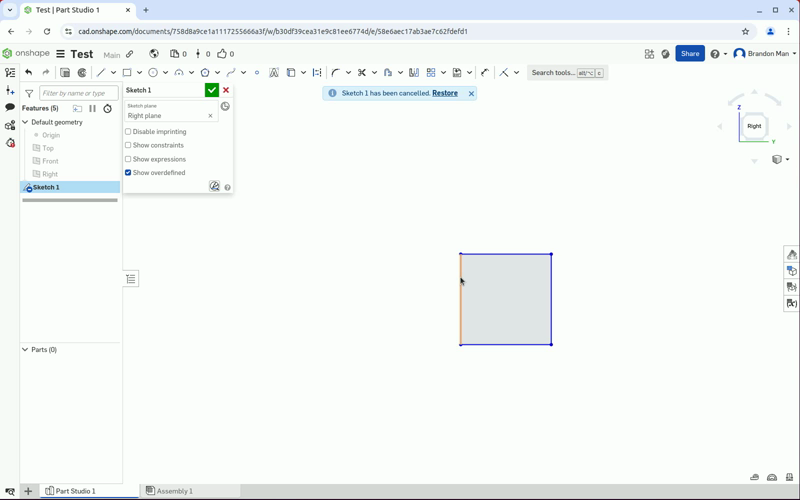
click(460, 276)
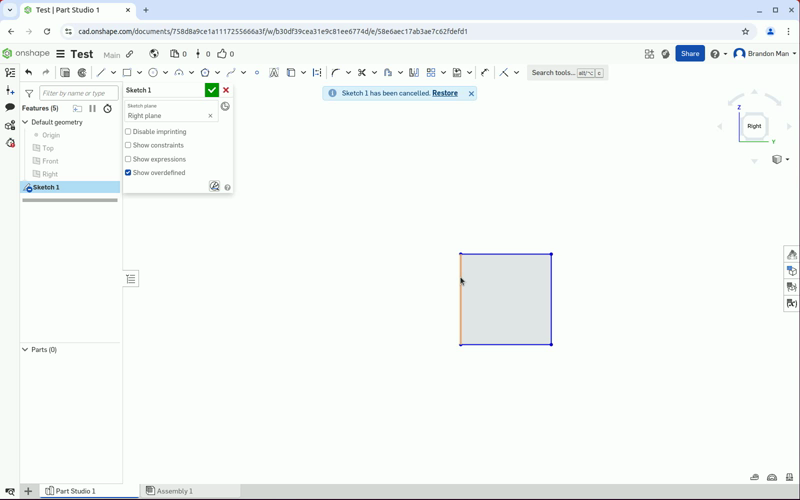
scroll(-6)
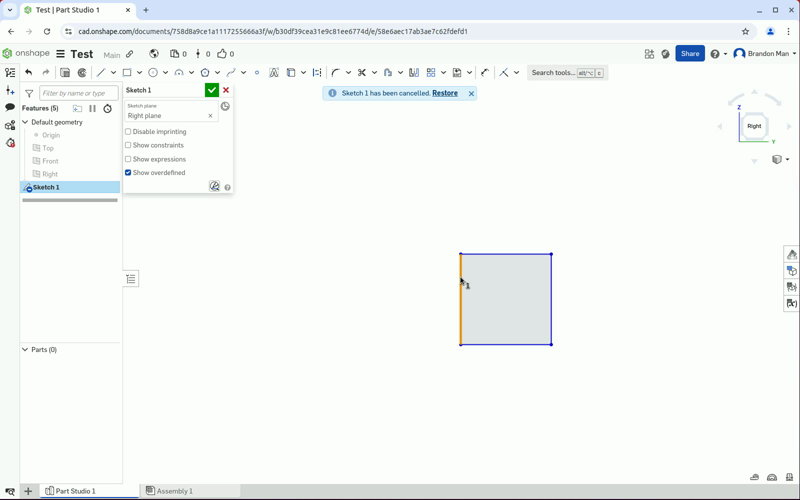
scroll(-6)
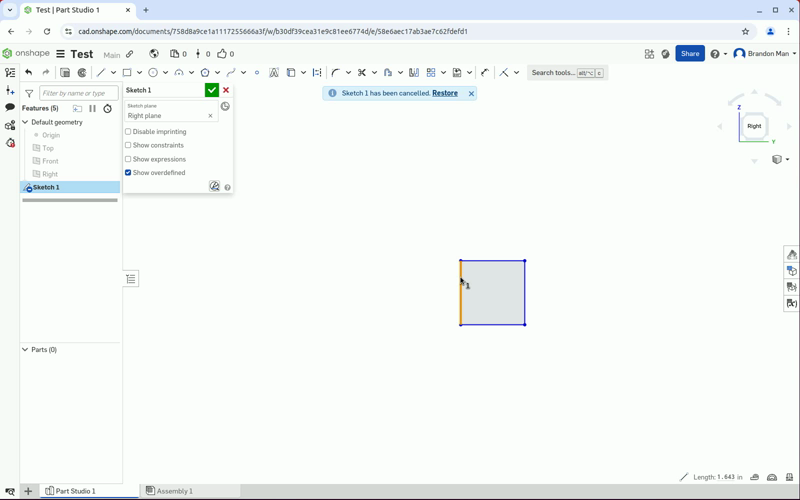
scroll(-6)
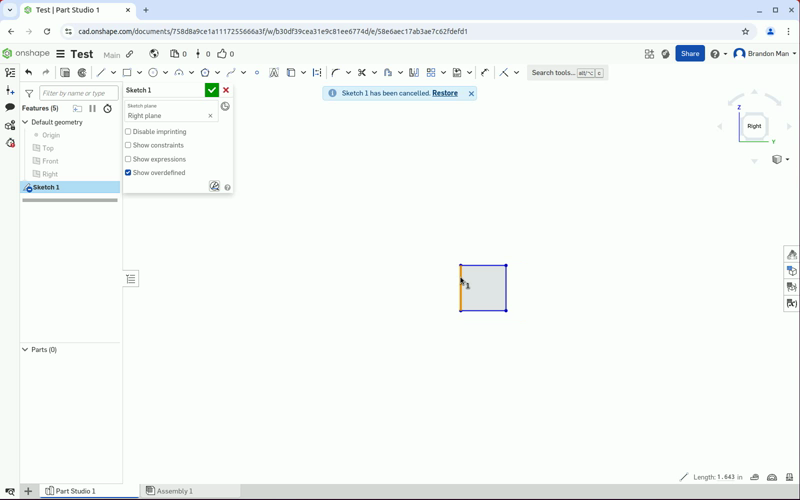
scroll(-6)
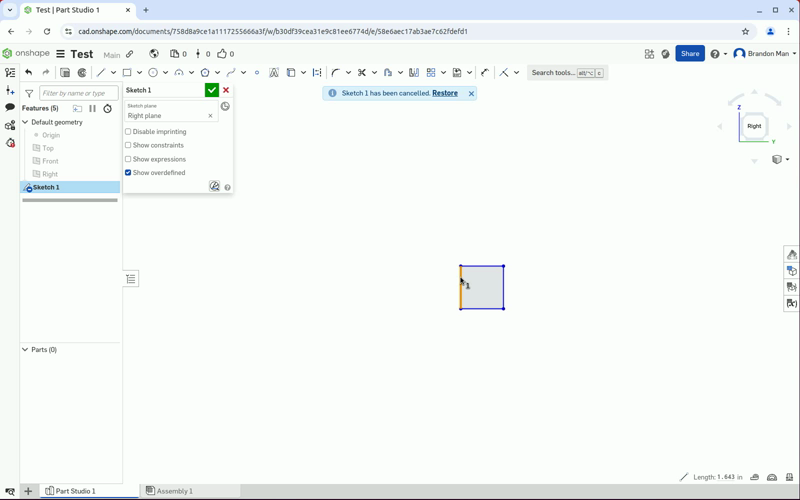
scroll(-6)
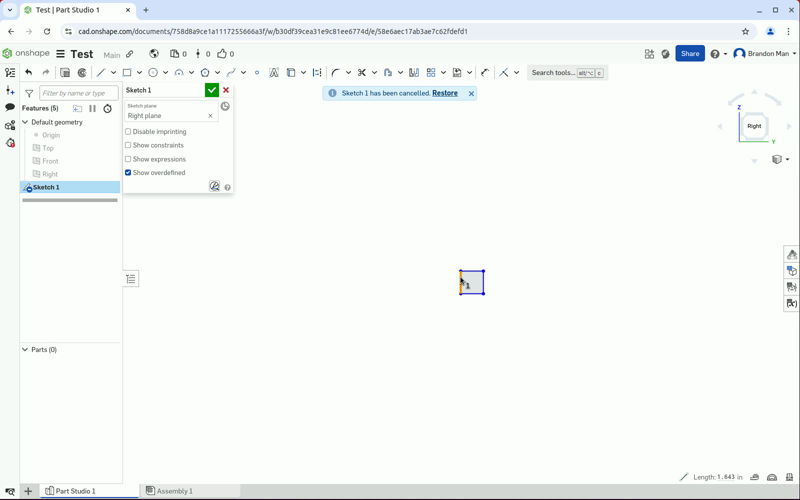
scroll(-6)
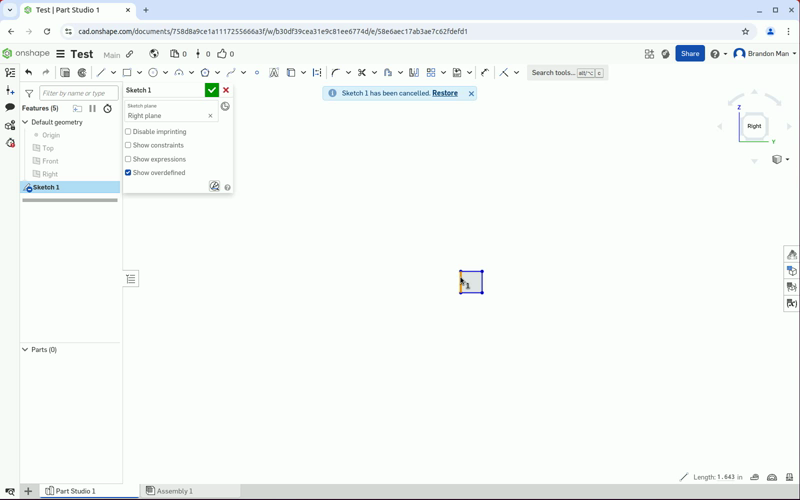
scroll(-6)
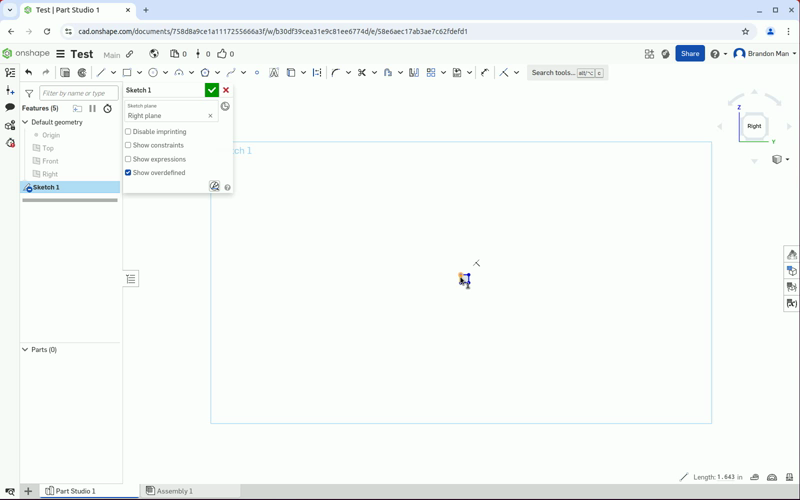
mouse_move(73, 352)
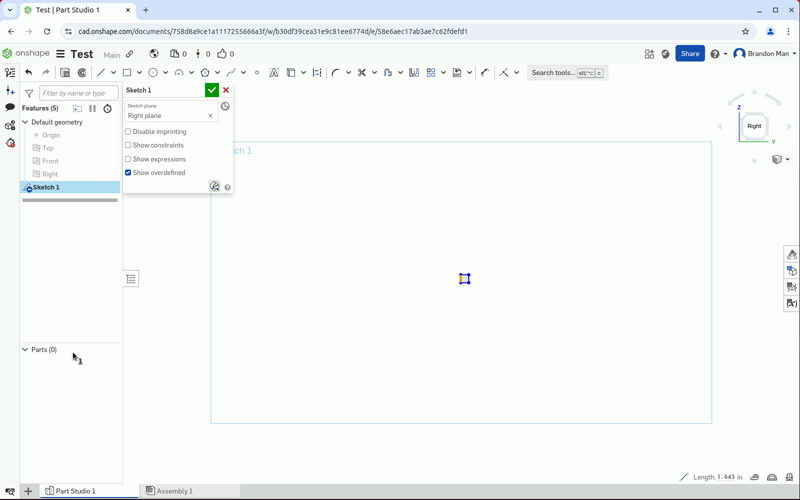
key(shift+y)
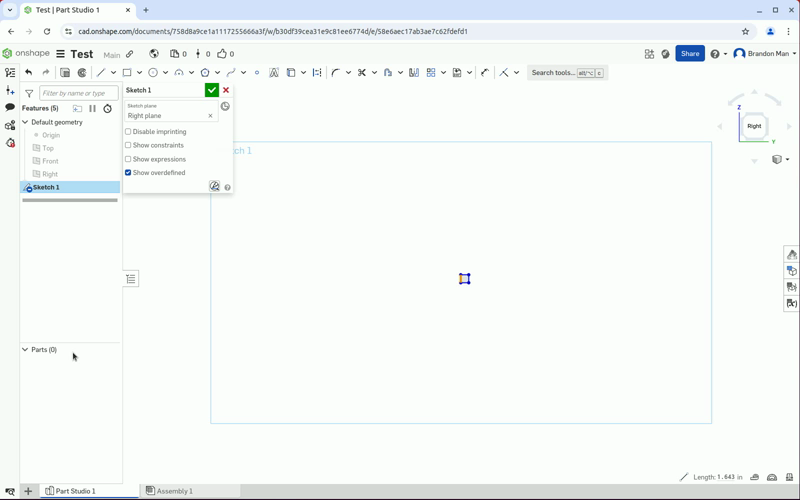
key(shift+e)
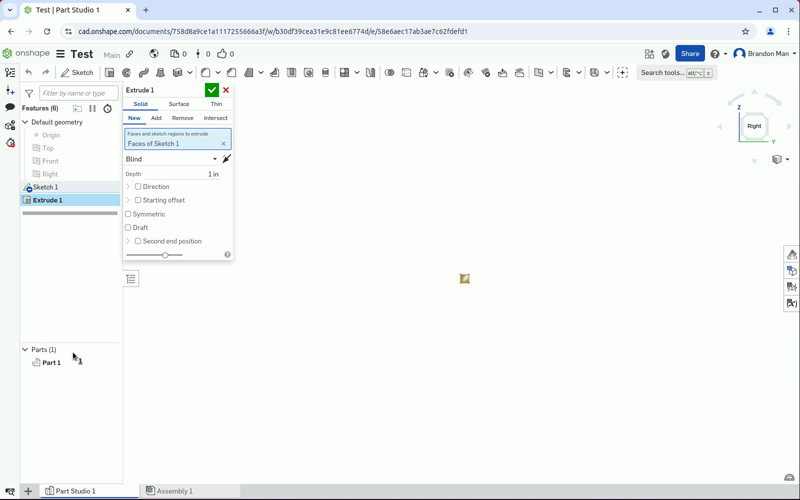
mouse_move(143, 106)
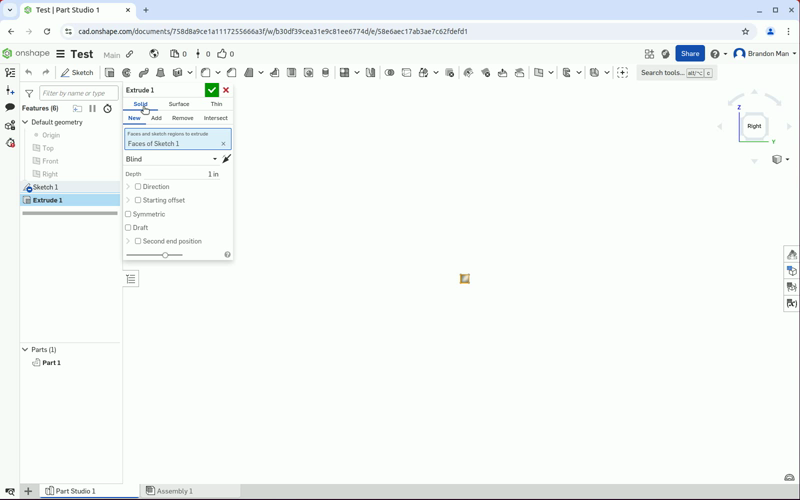
click(143, 106)
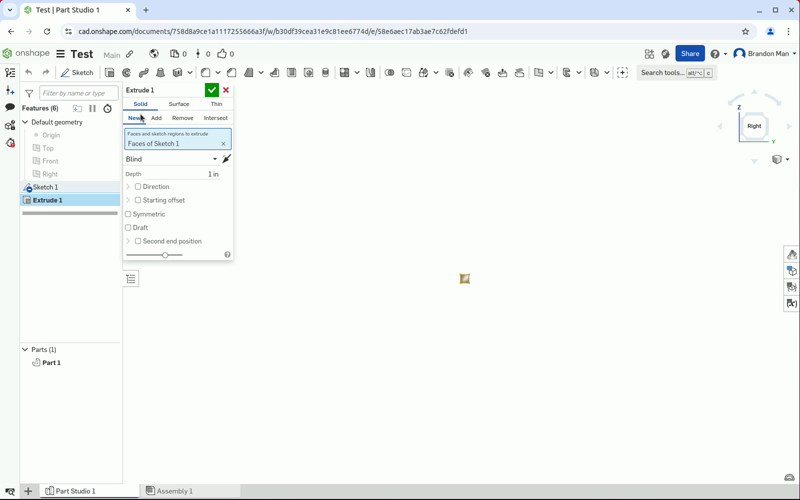
mouse_move(137, 120)
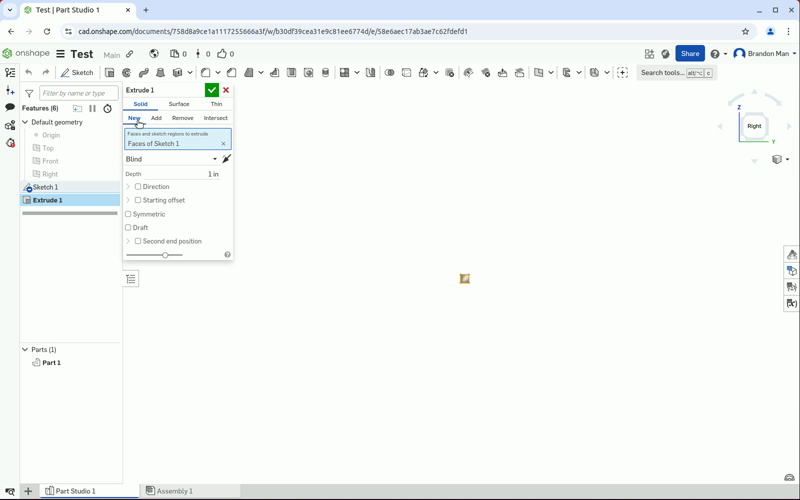
click(137, 120)
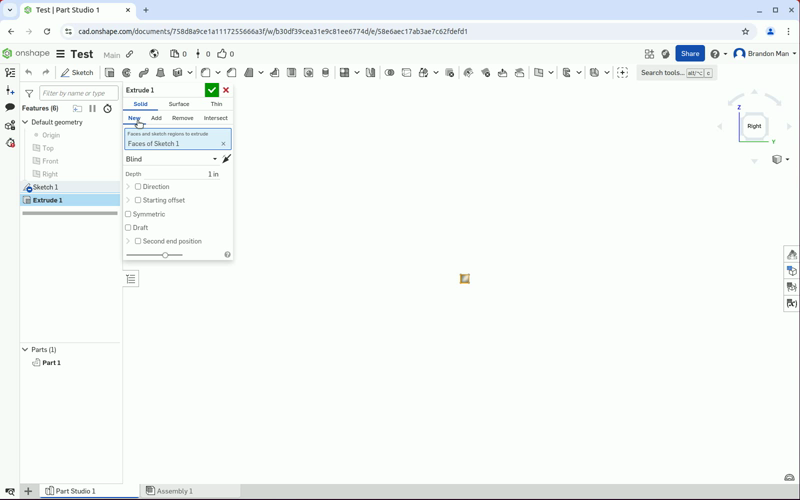
key(tab, 4)
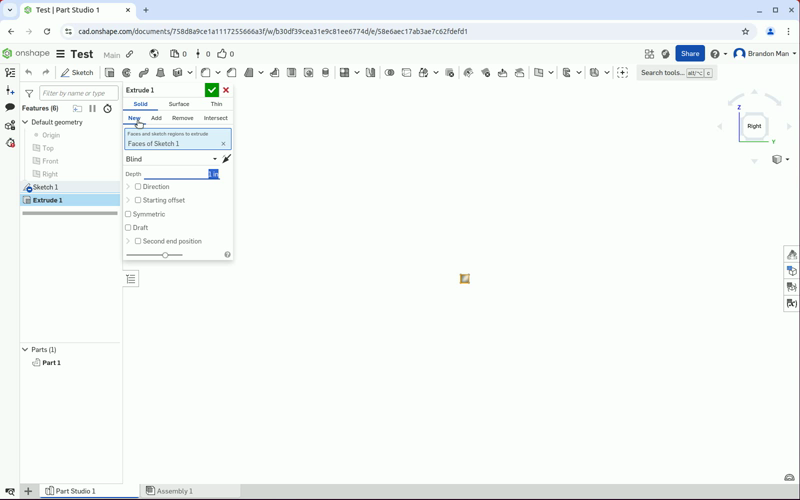
text(7.703)
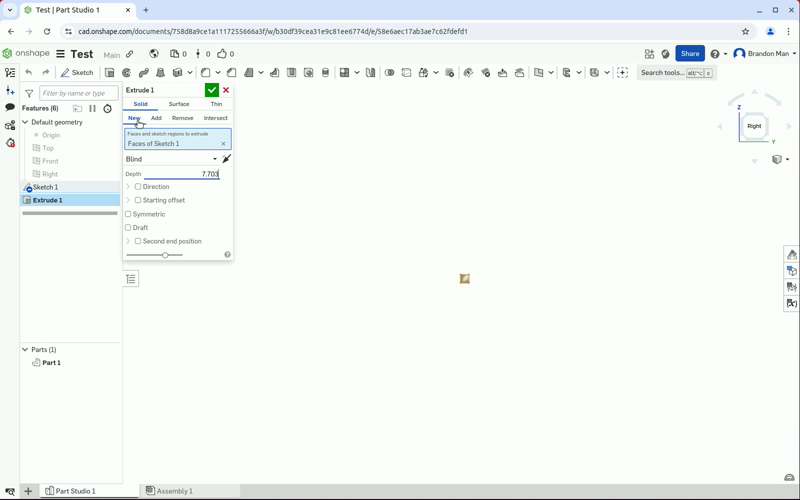
key(enter)
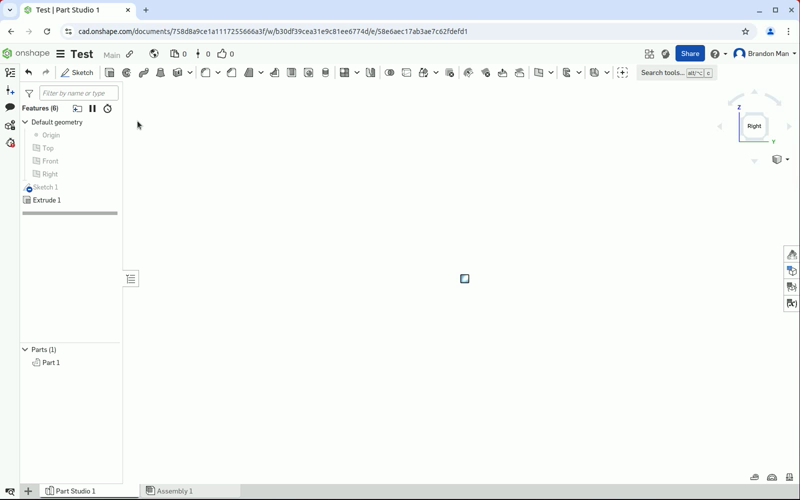
key(shift+h)
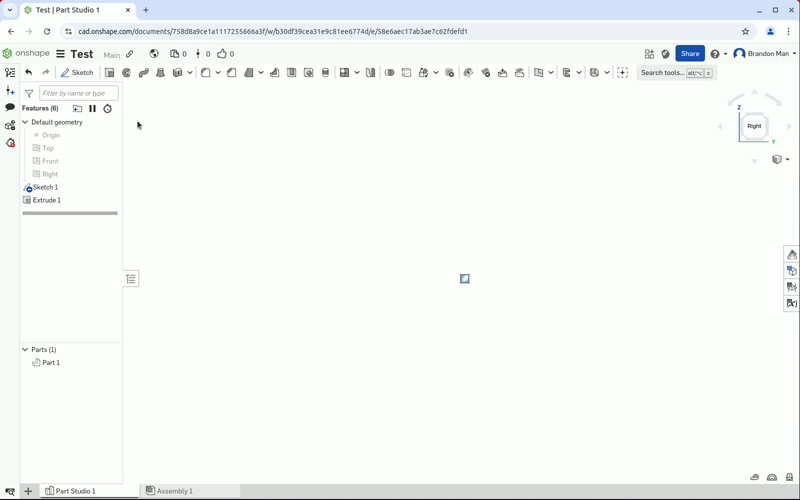
key(shift+h)
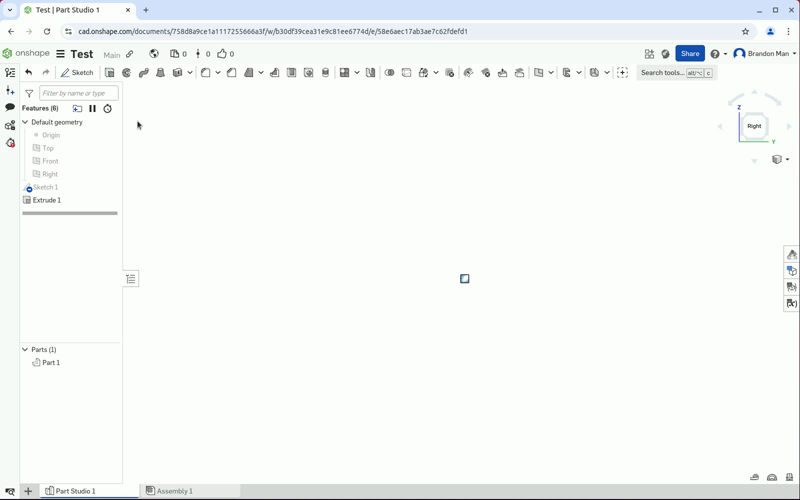
mouse_move(73, 189)
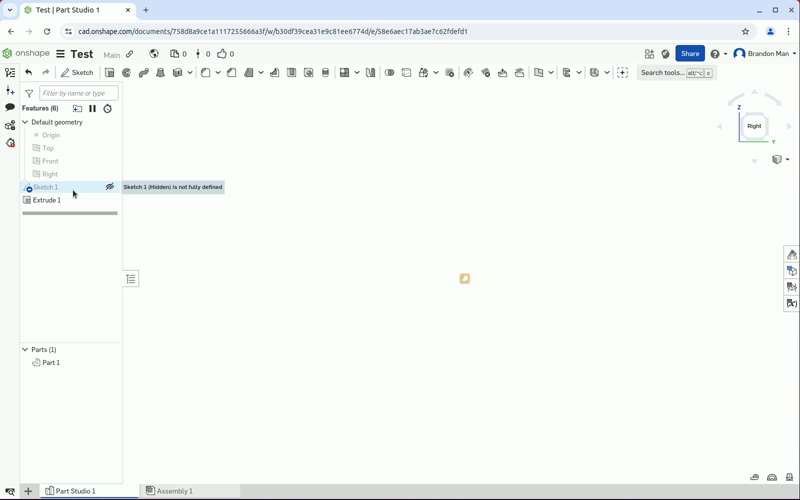
click(73, 189)
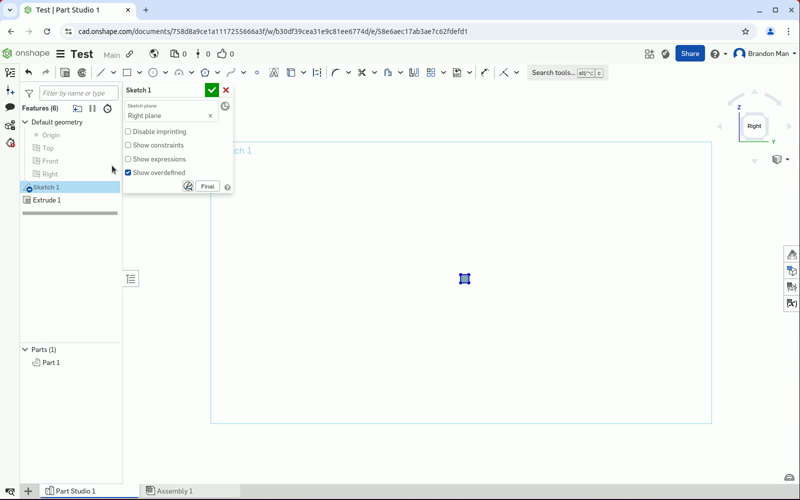
mouse_move(229, 92)
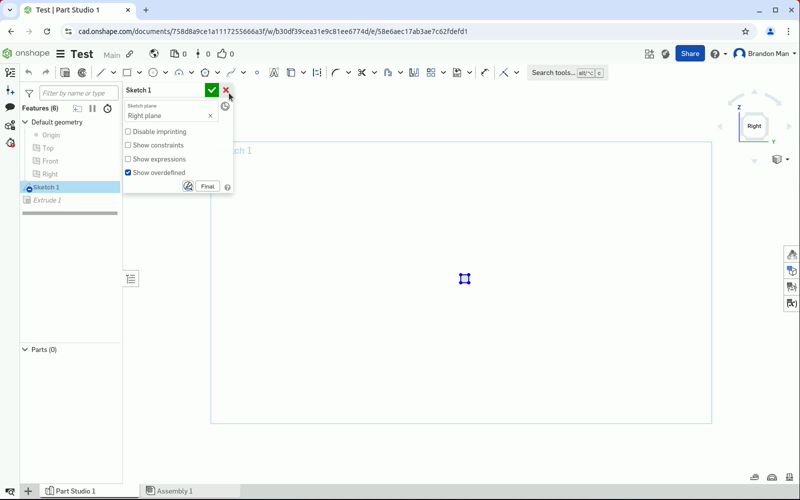
click(229, 92)
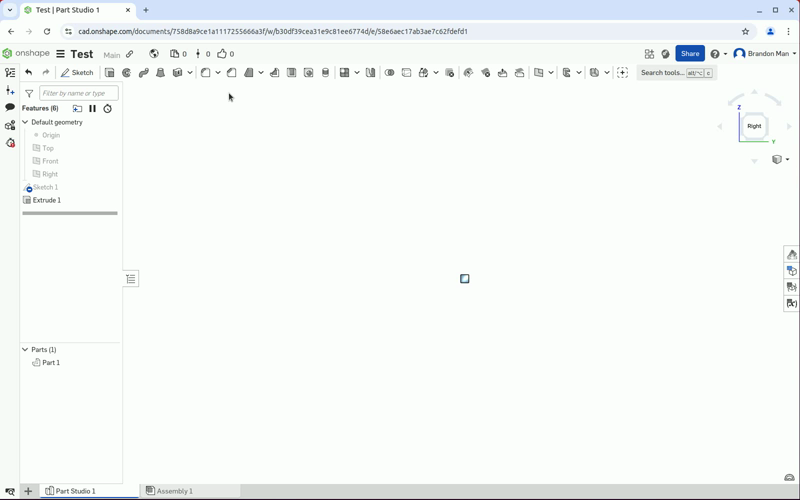
mouse_move(541, 75)
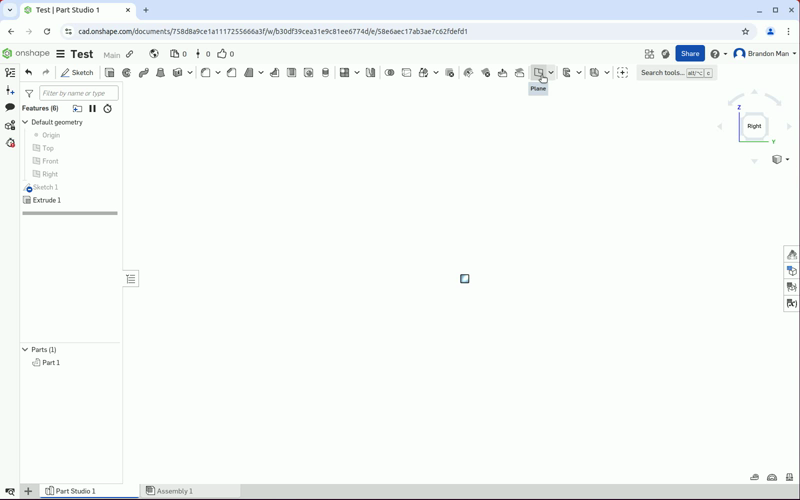
click(541, 75)
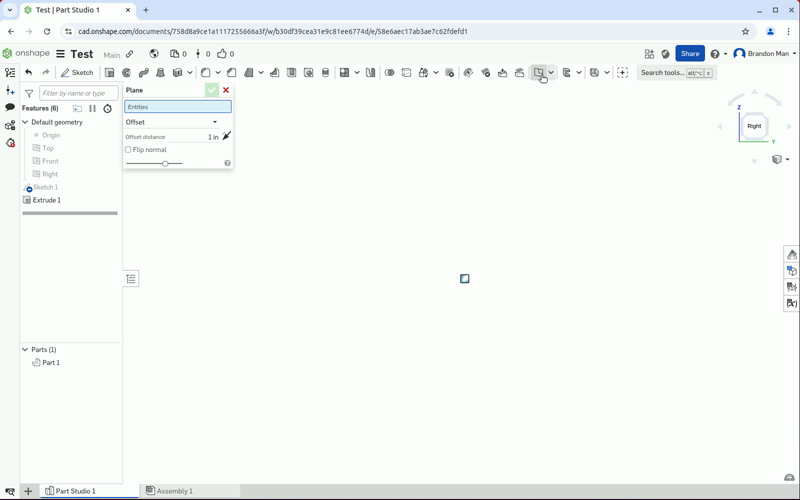
mouse_move(73, 176)
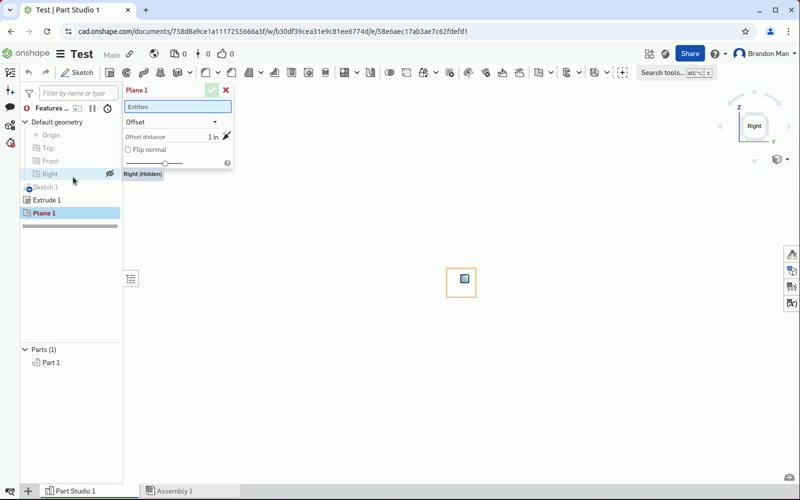
click(73, 176)
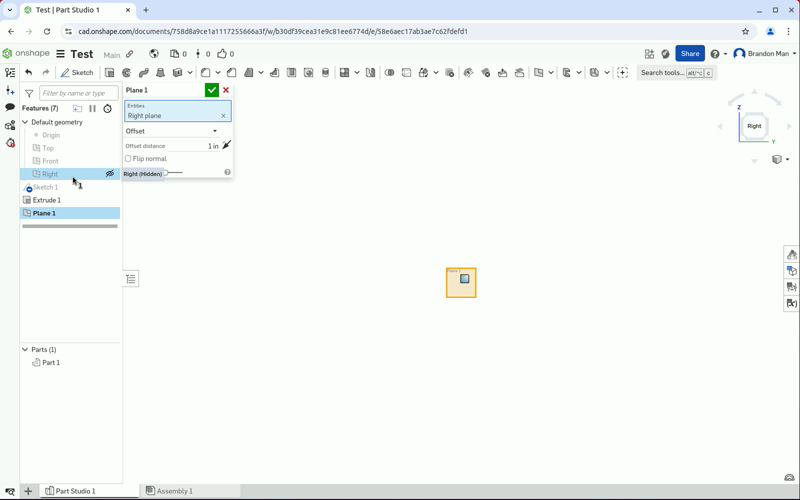
key(tab, 2)
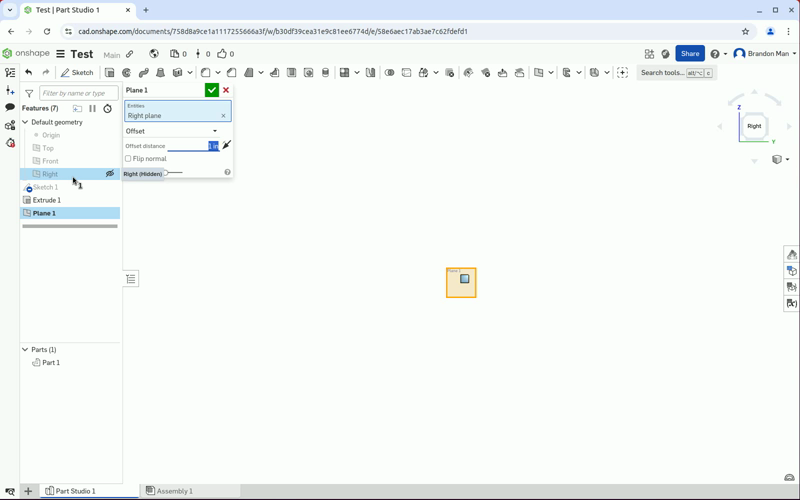
text(7.703)
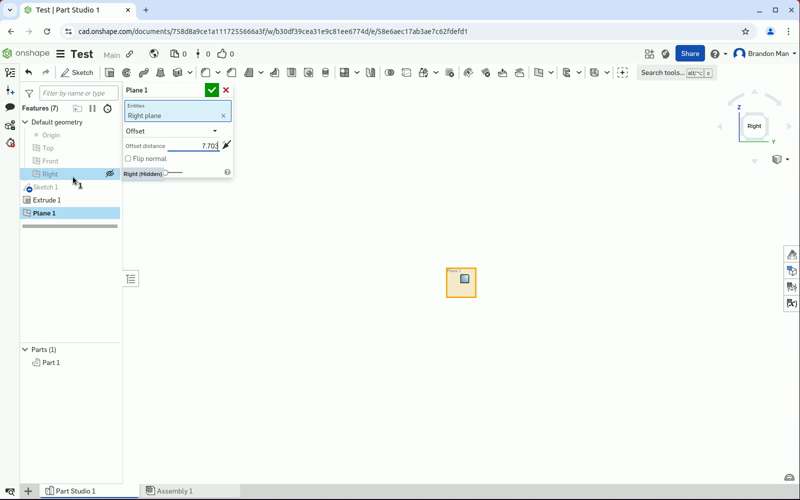
key(enter, 2)
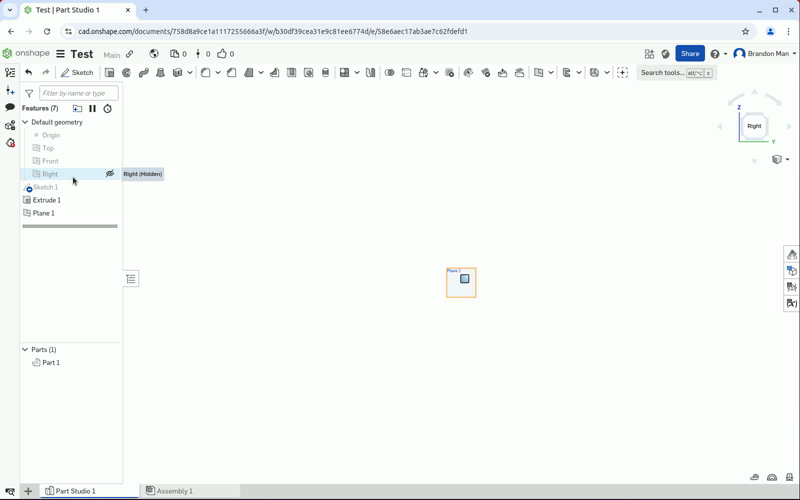
key(shift+s)
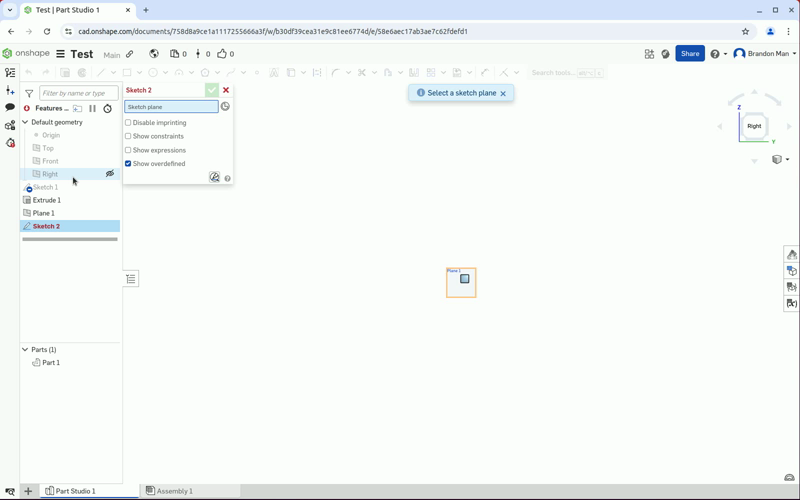
mouse_move(73, 215)
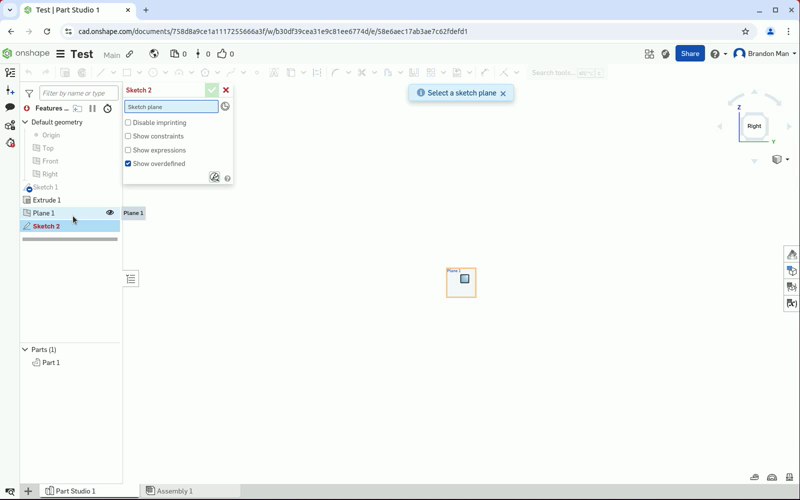
click(73, 215)
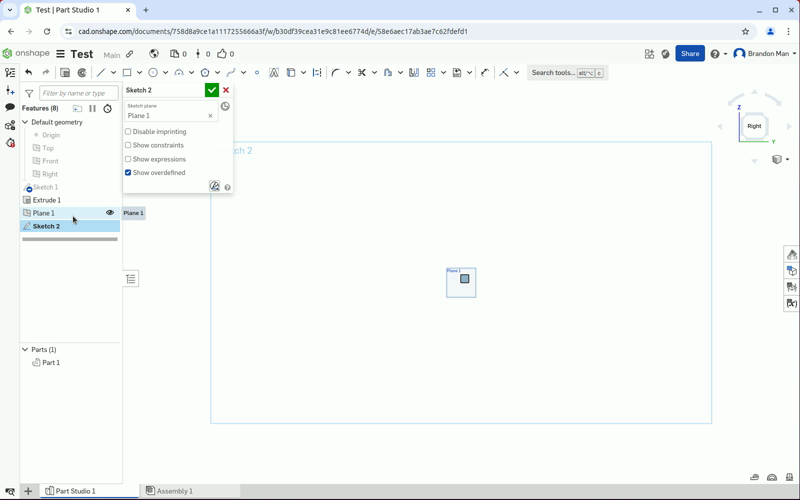
mouse_move(73, 352)
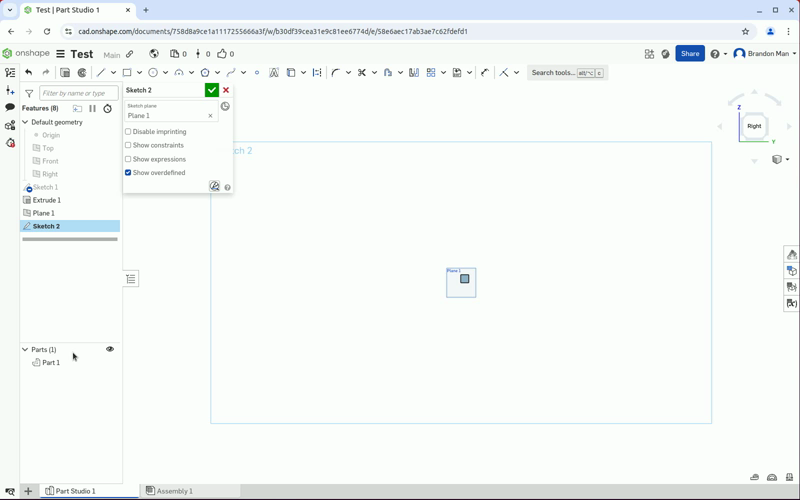
key(y)
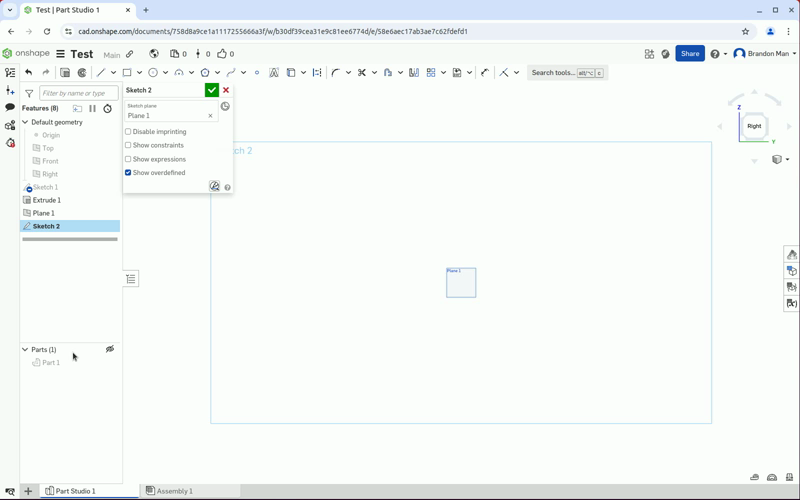
key(c)
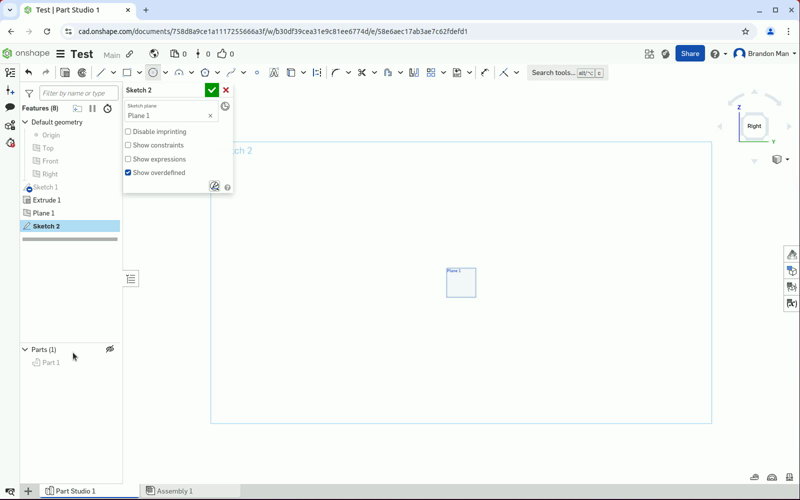
key_down(shift)
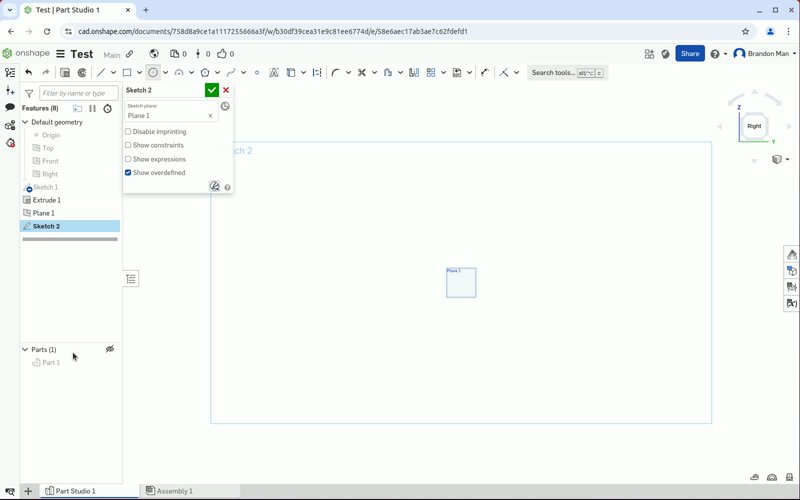
mouse_move(464, 279)
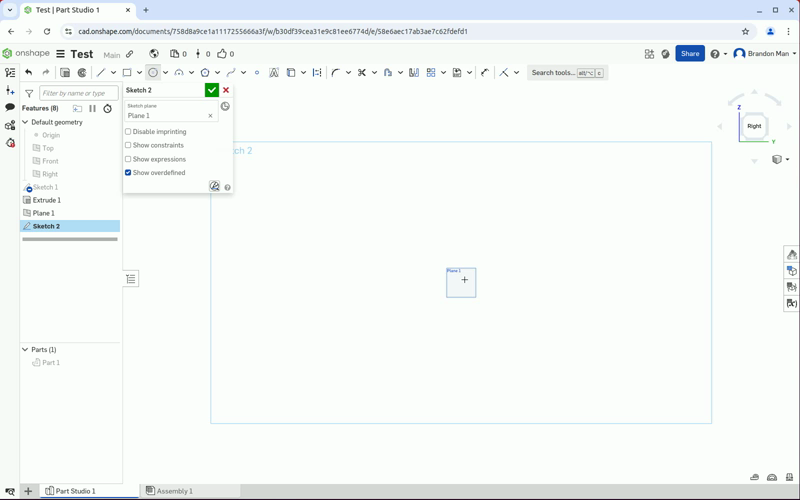
click(464, 279)
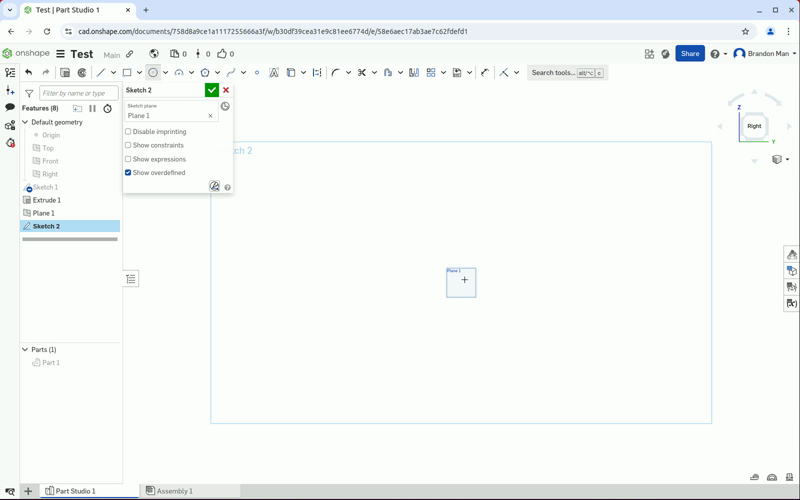
key_up(shift)
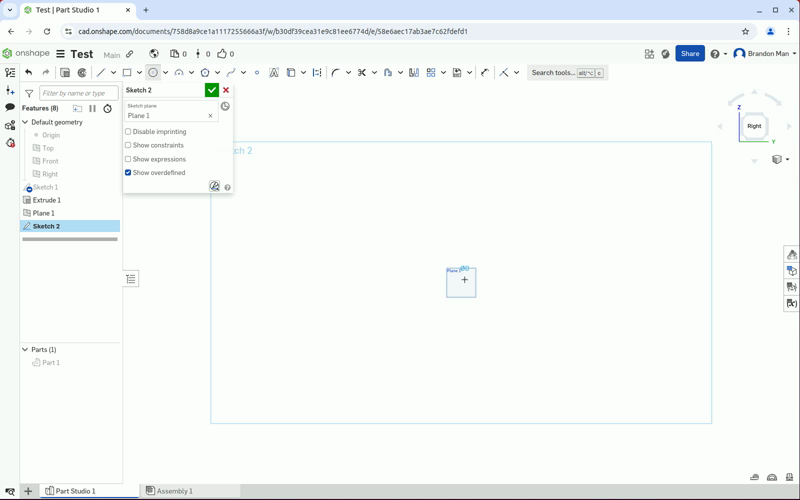
mouse_move(469, 279)
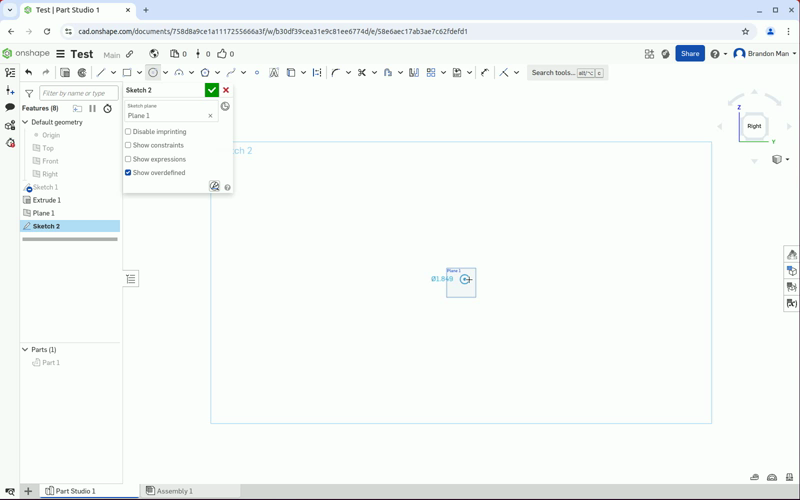
click(469, 279)
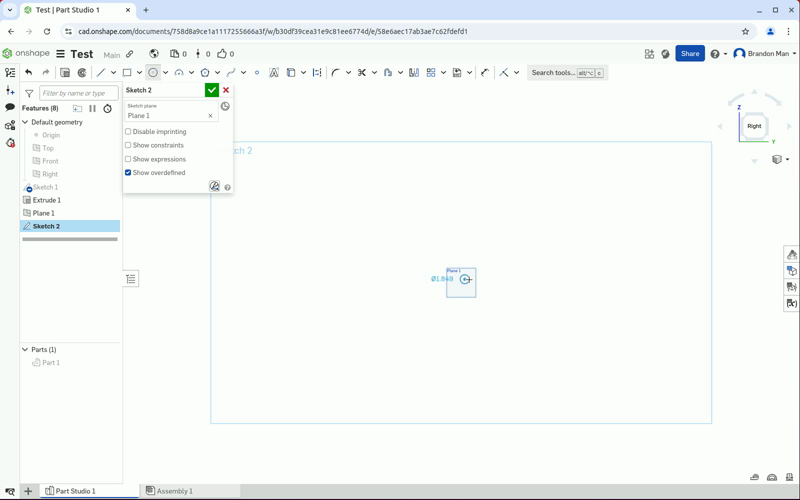
key(esc)
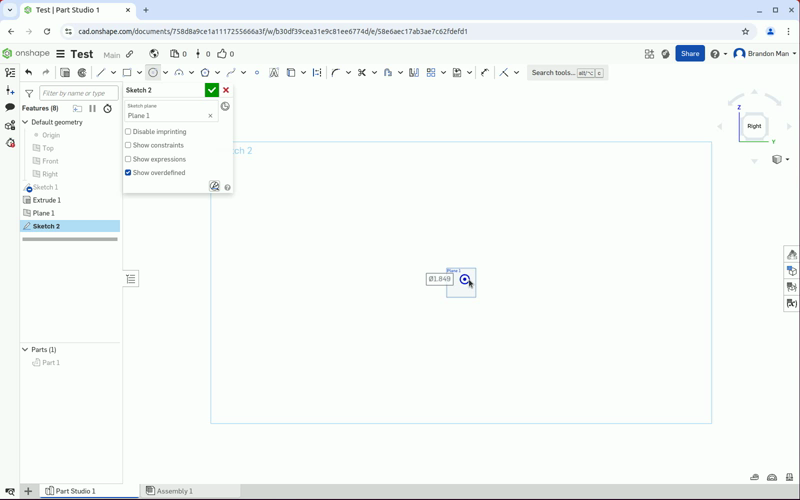
mouse_move(466, 281)
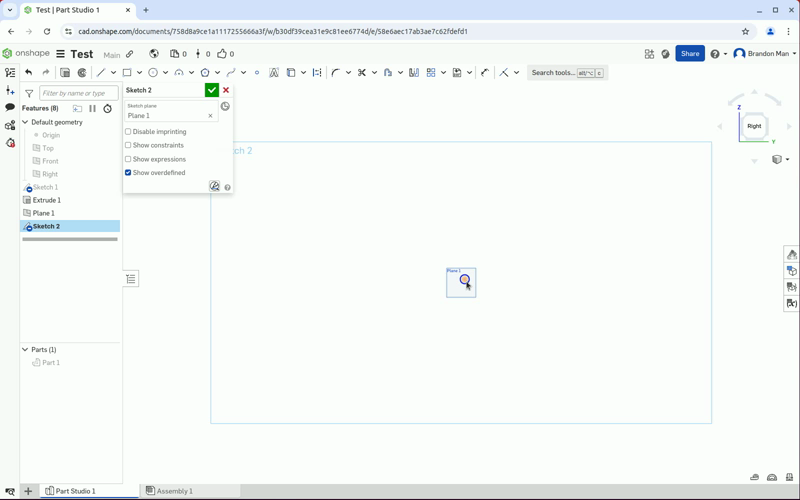
scroll(6)
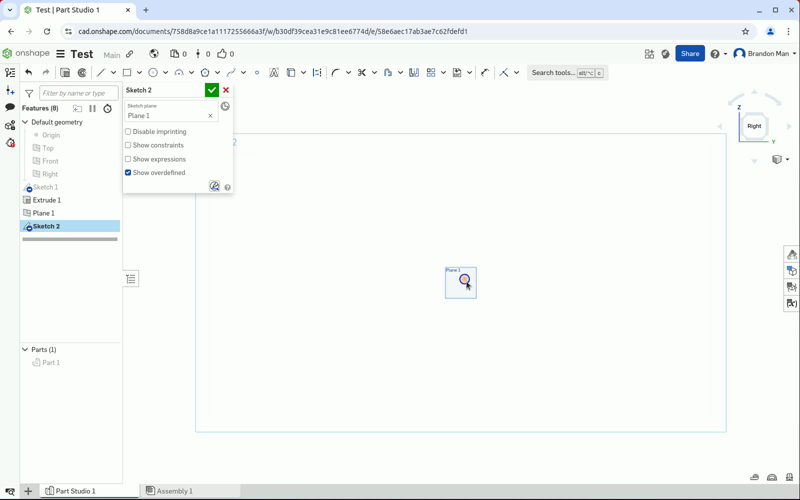
scroll(6)
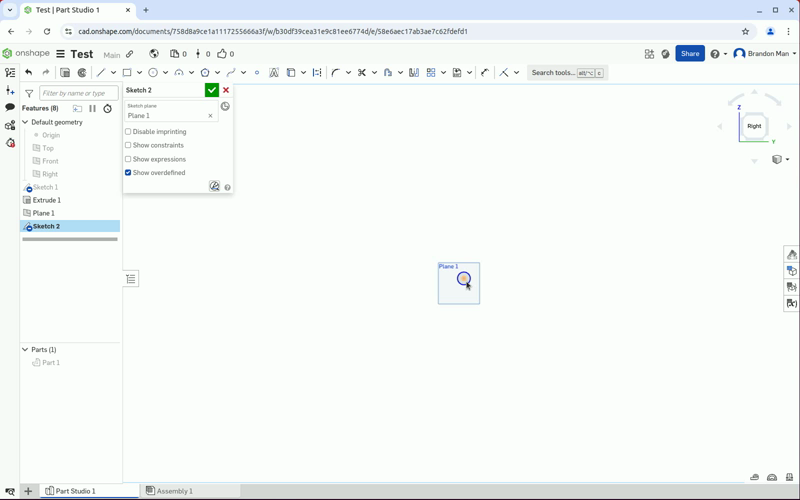
scroll(6)
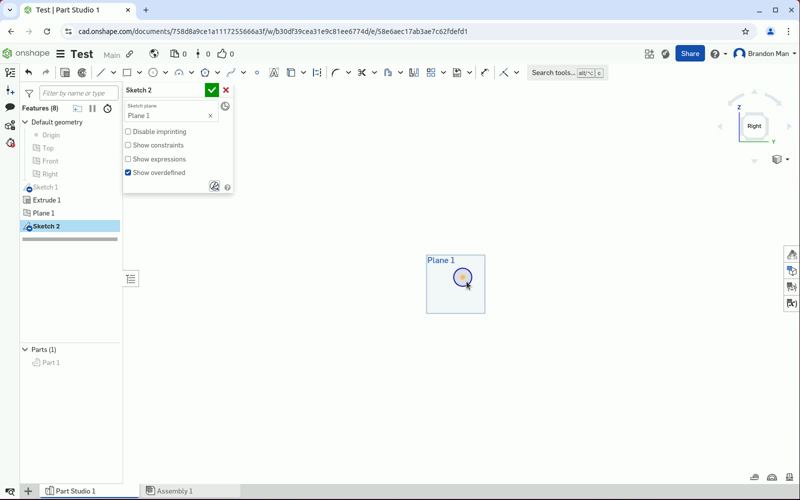
scroll(6)
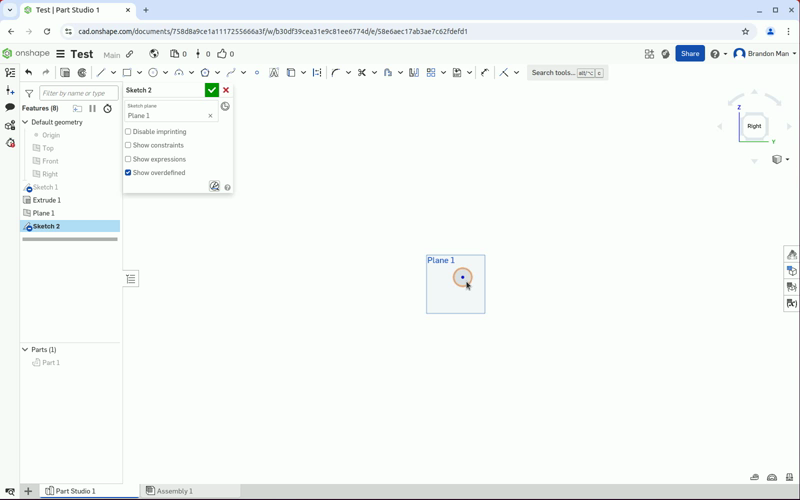
scroll(6)
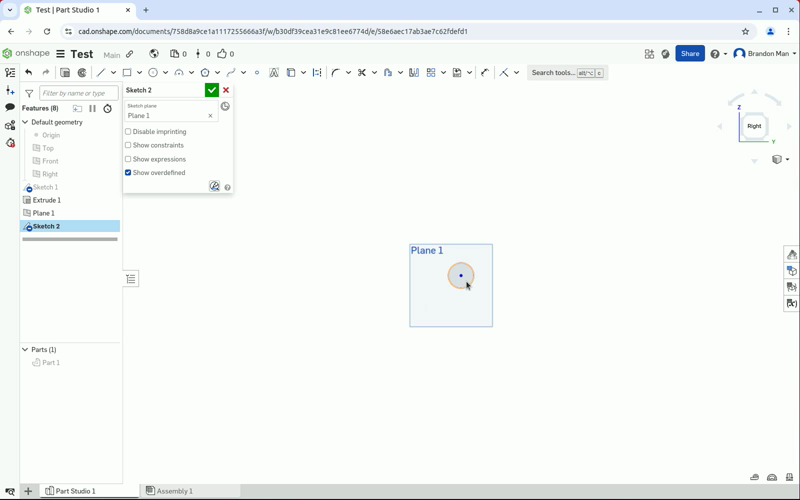
scroll(6)
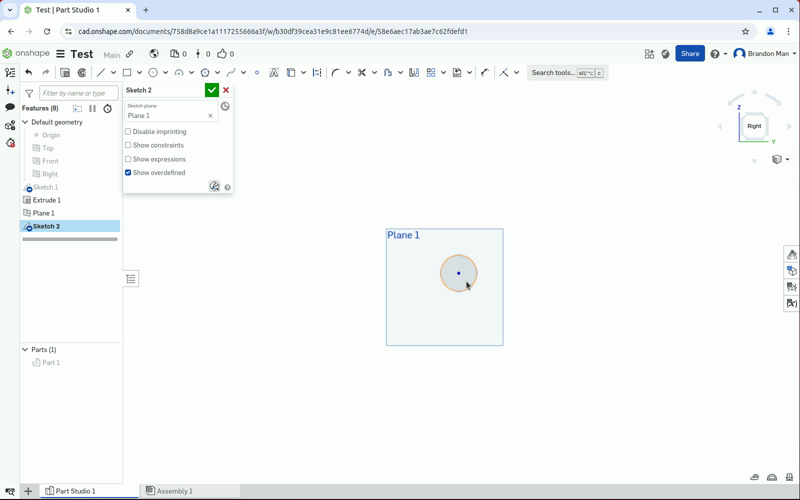
scroll(6)
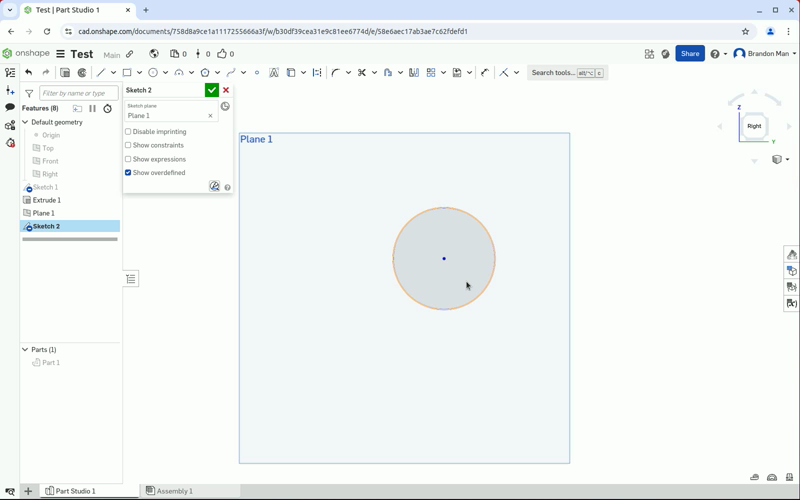
click(466, 281)
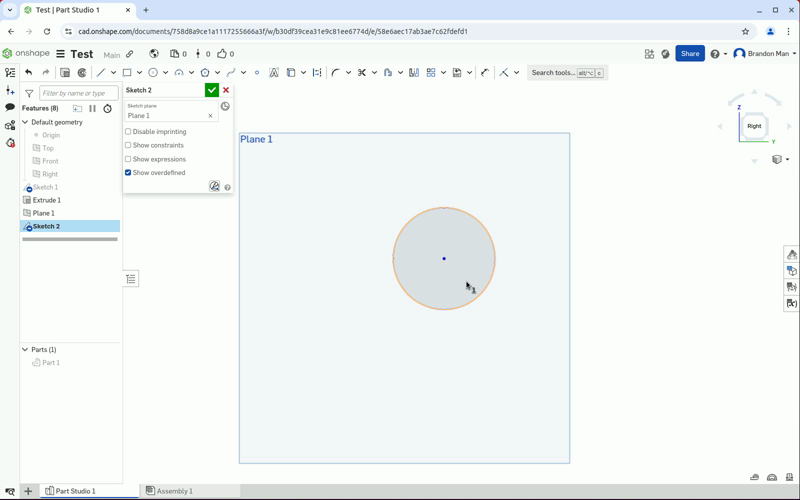
scroll(-6)
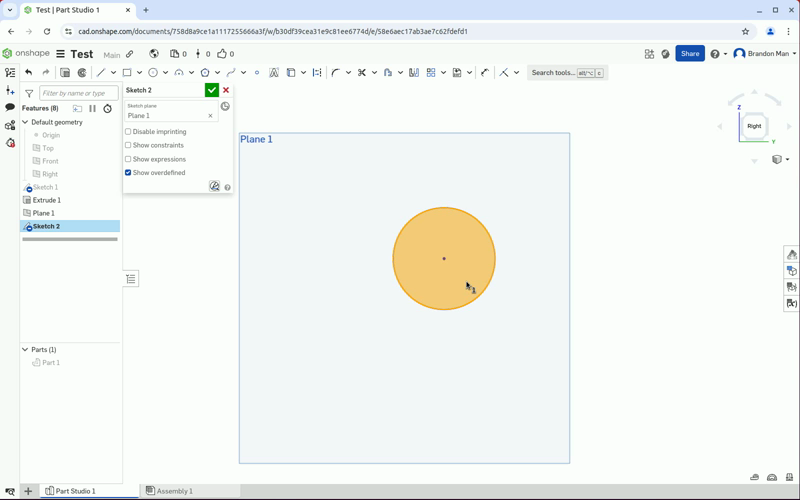
scroll(-6)
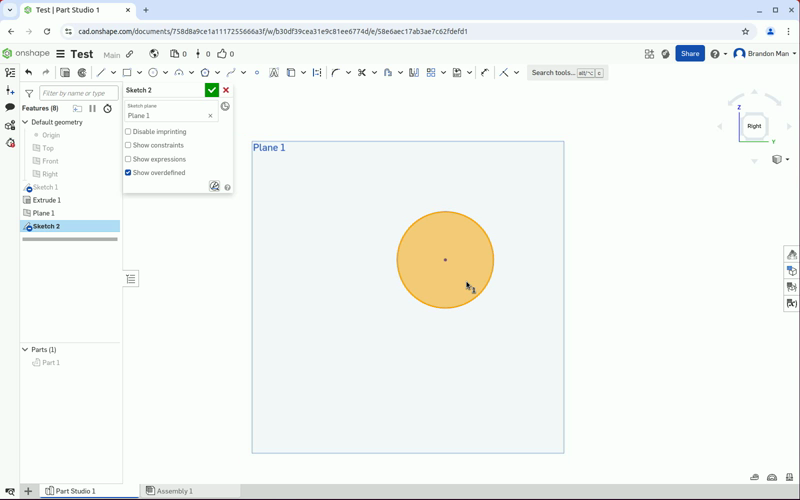
scroll(-6)
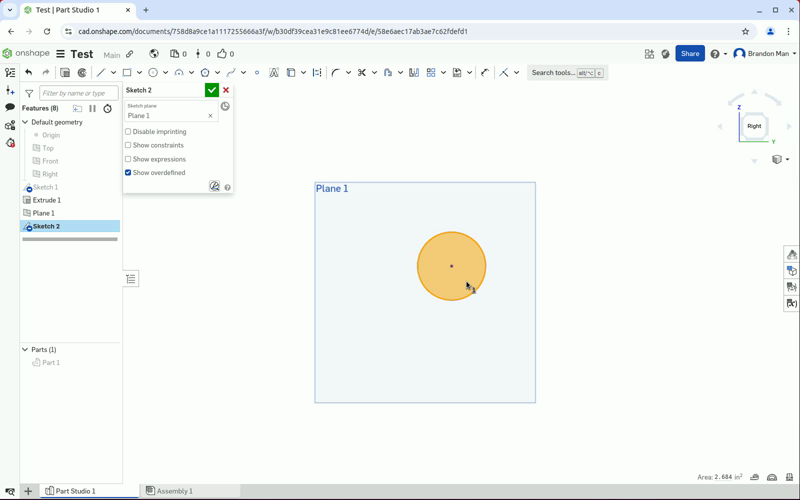
scroll(-6)
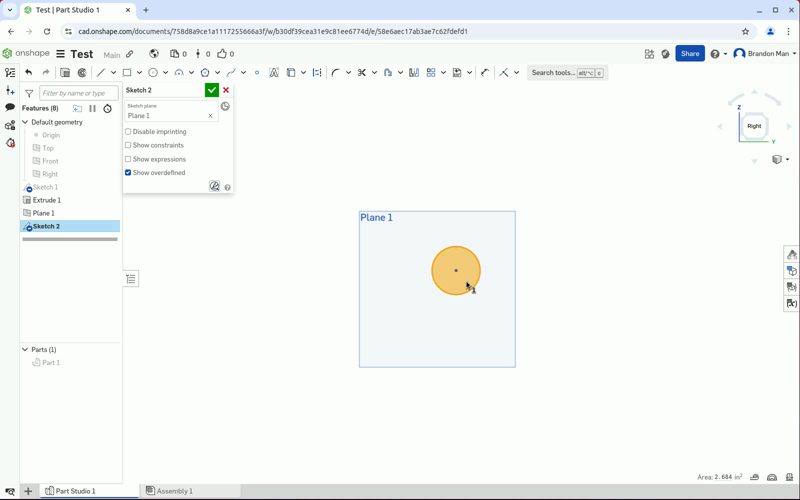
scroll(-6)
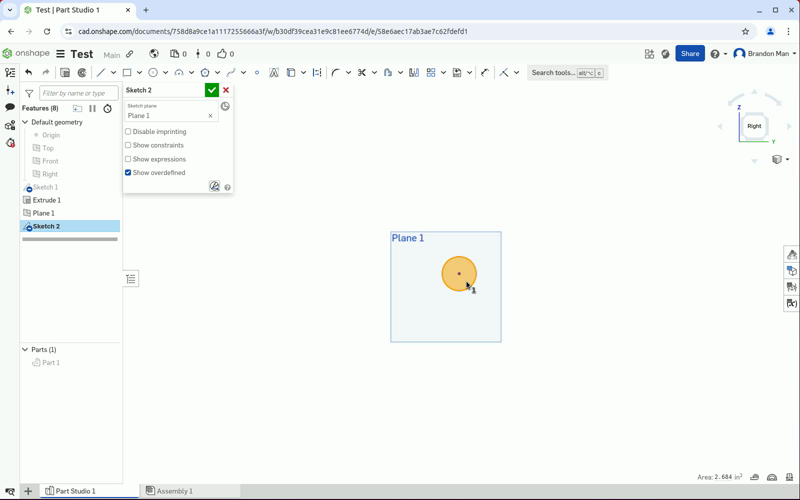
scroll(-6)
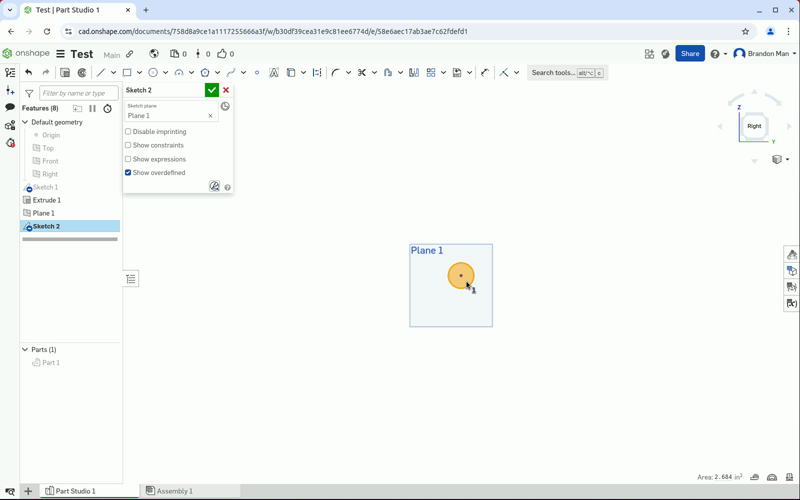
scroll(-6)
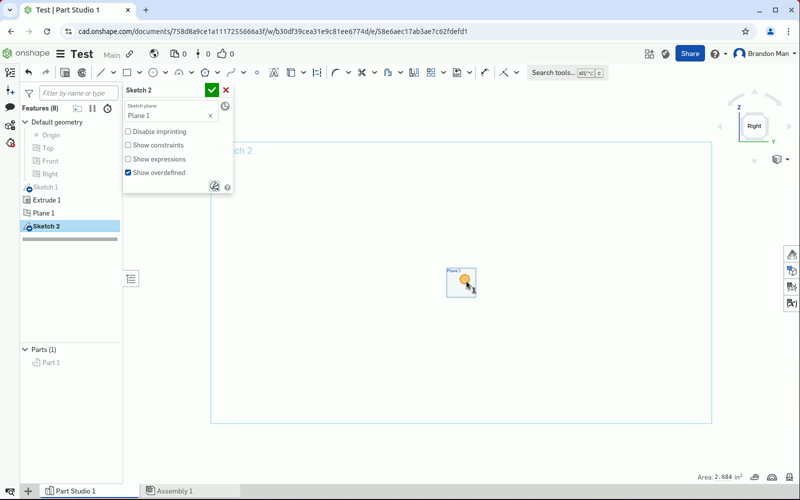
mouse_move(73, 352)
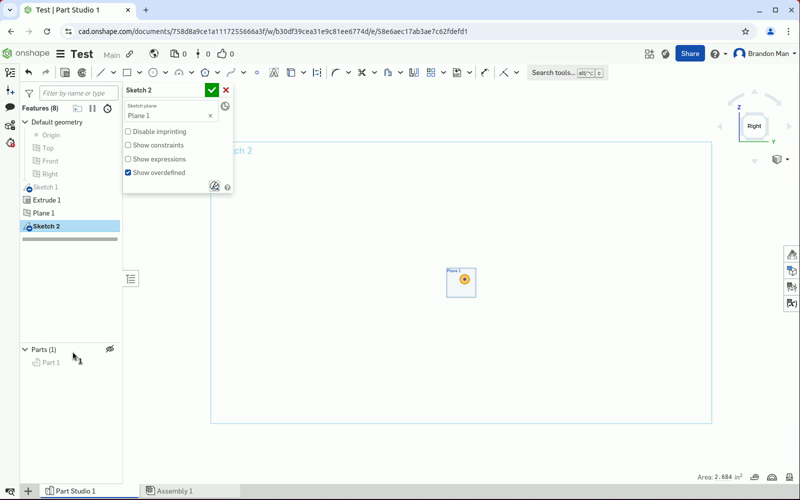
key(shift+y)
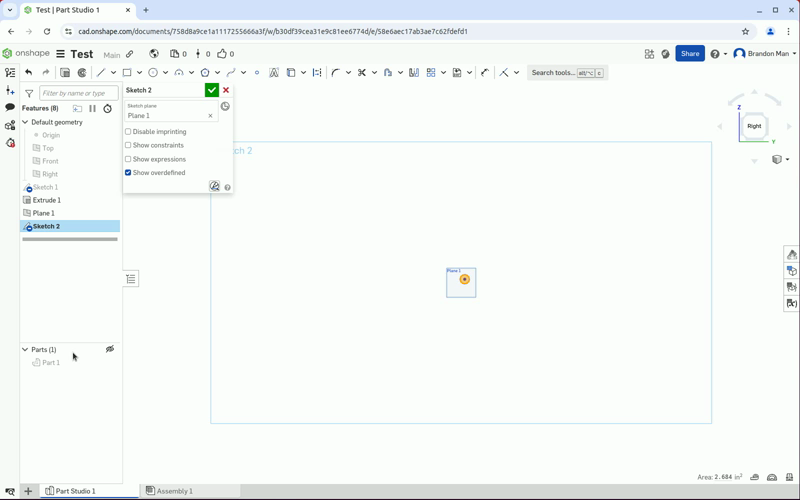
key(shift+e)
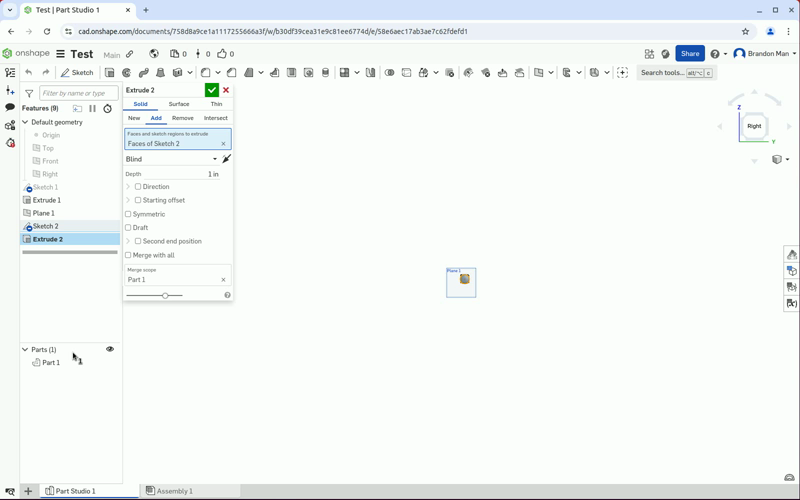
mouse_move(143, 106)
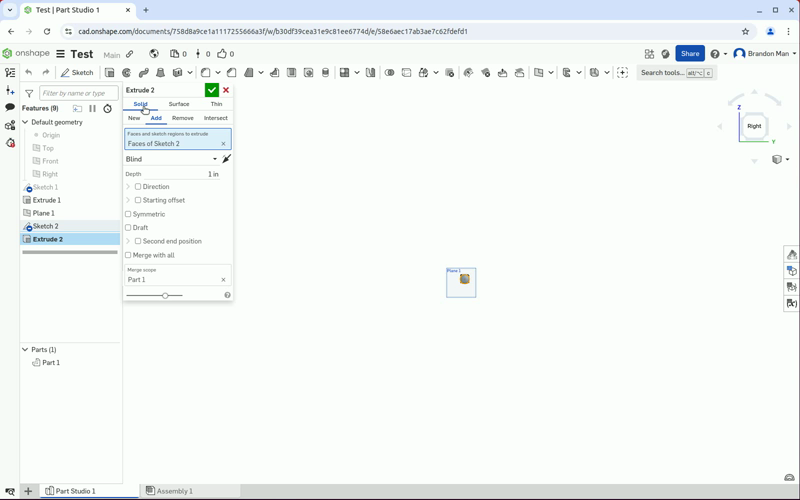
click(143, 106)
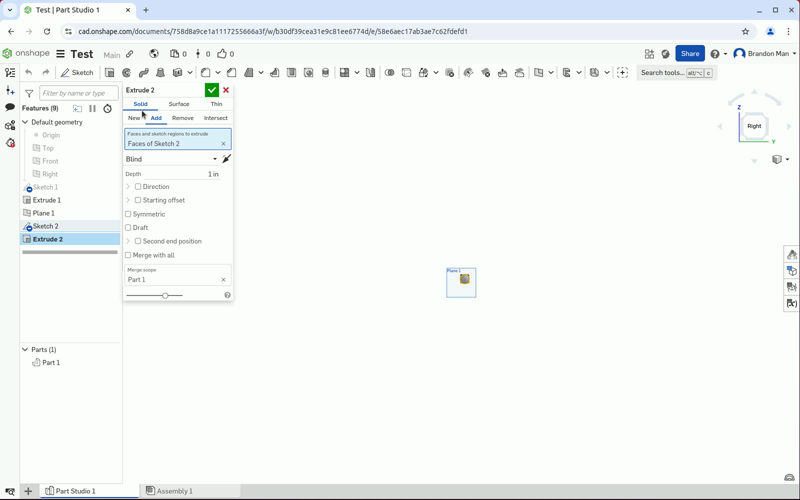
mouse_move(137, 120)
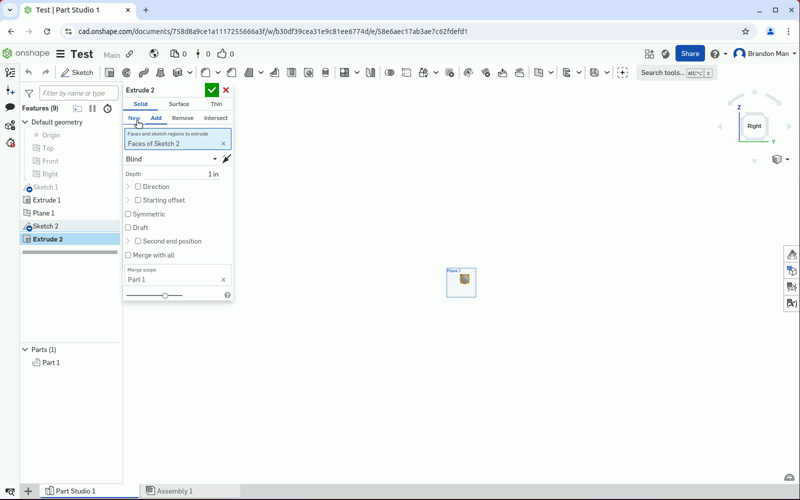
click(137, 120)
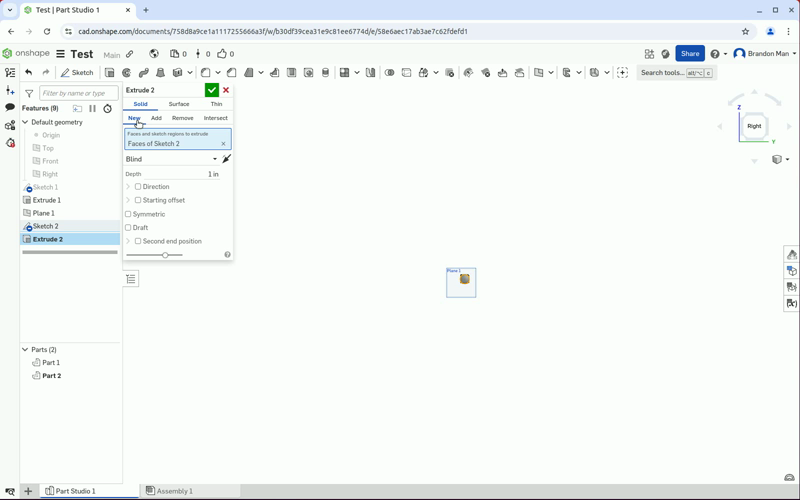
key(tab, 4)
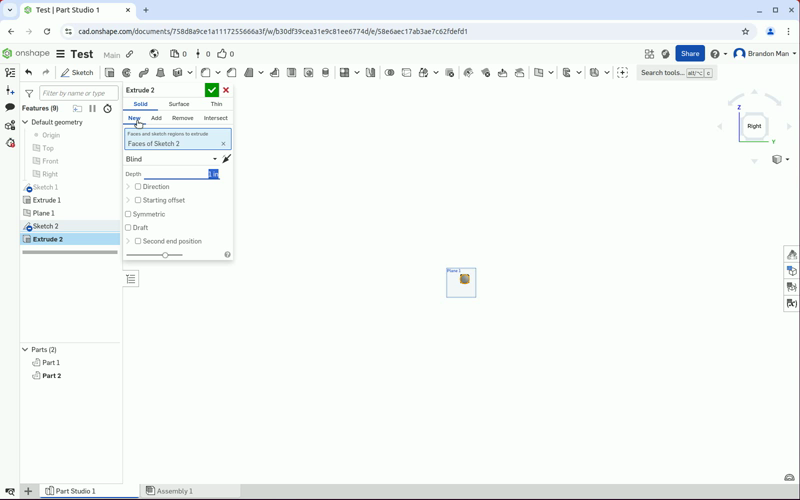
text(15.405)
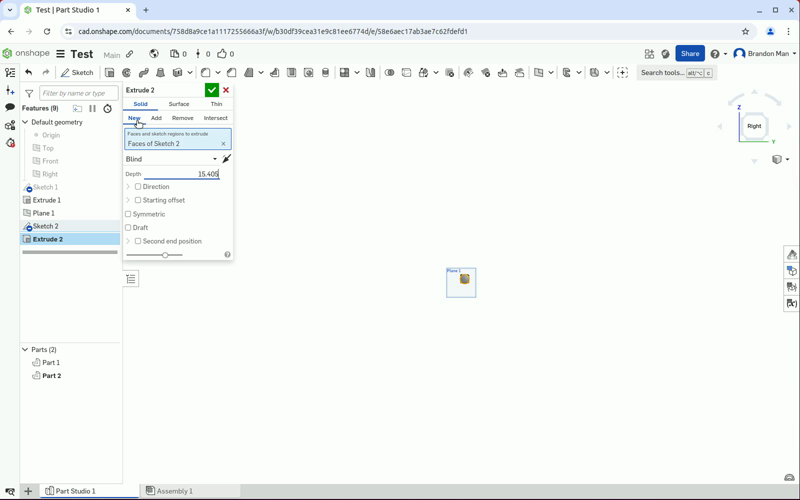
key(enter)
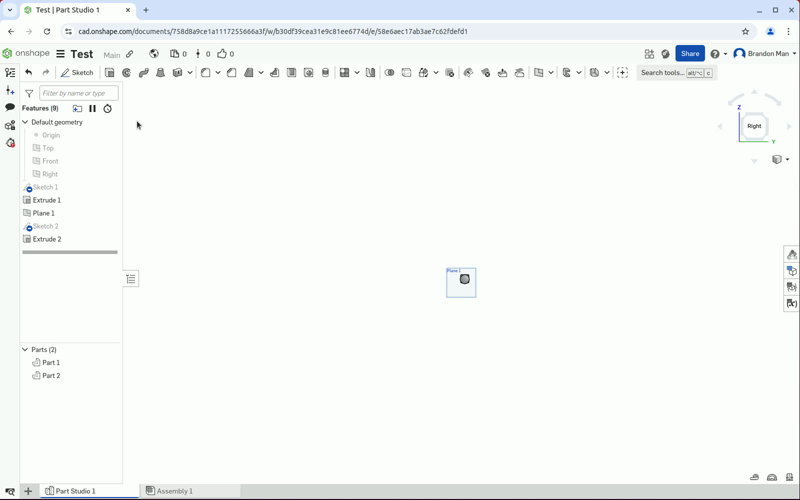
key(shift+h)
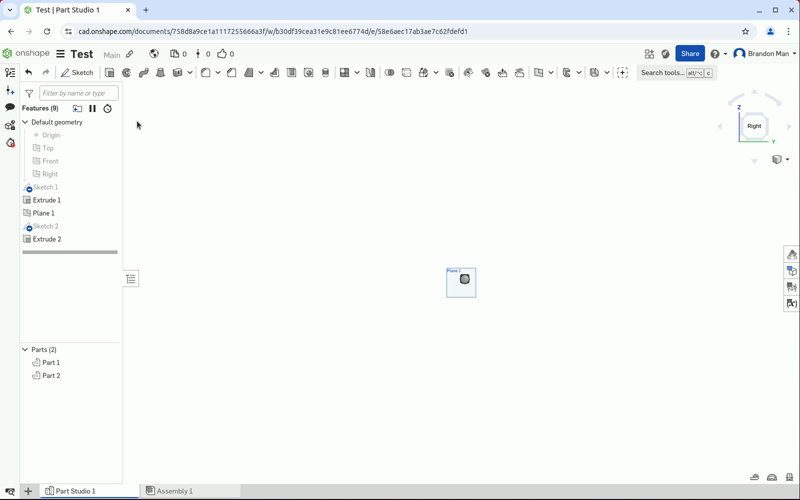
key(shift+h)
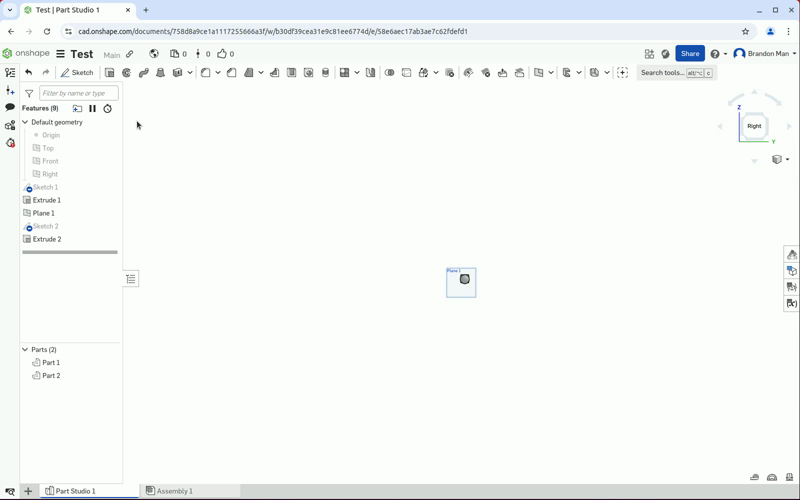
mouse_move(73, 189)
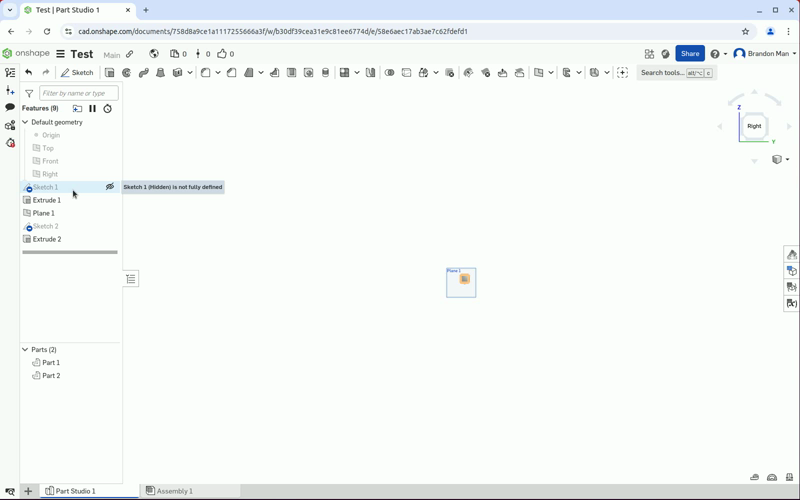
click(73, 189)
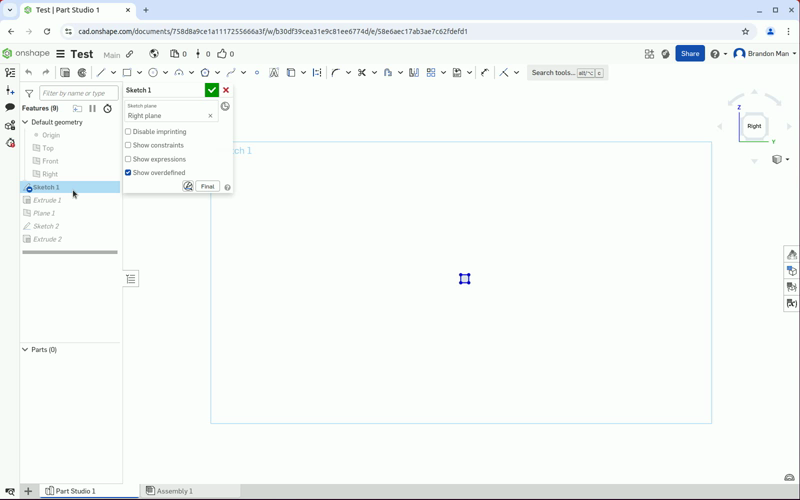
mouse_move(229, 92)
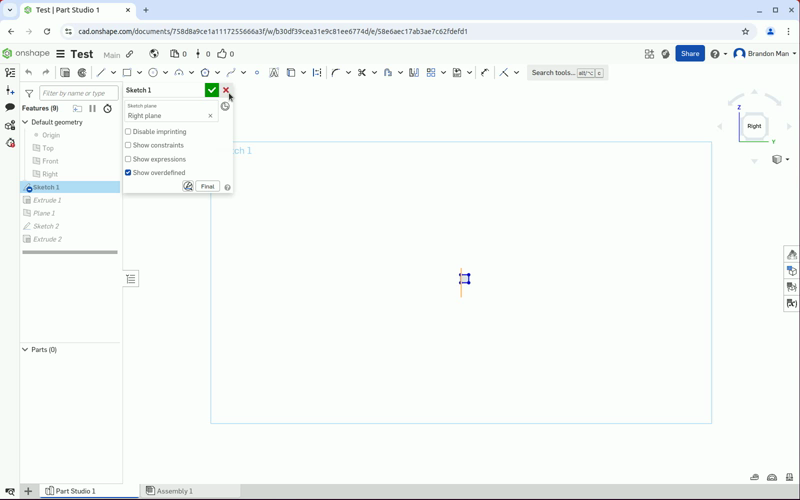
click(229, 92)
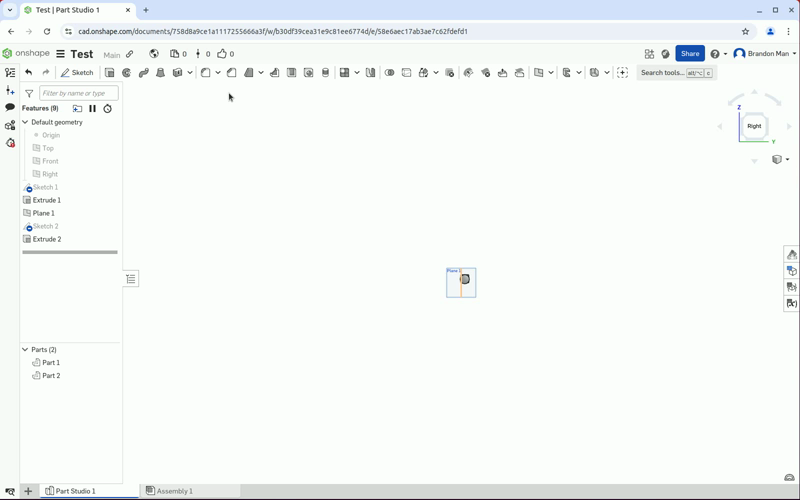
mouse_move(73, 352)
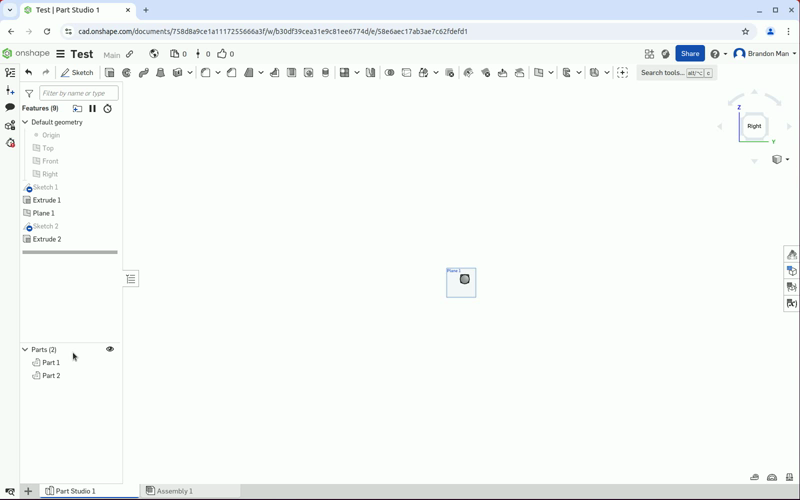
key(y)
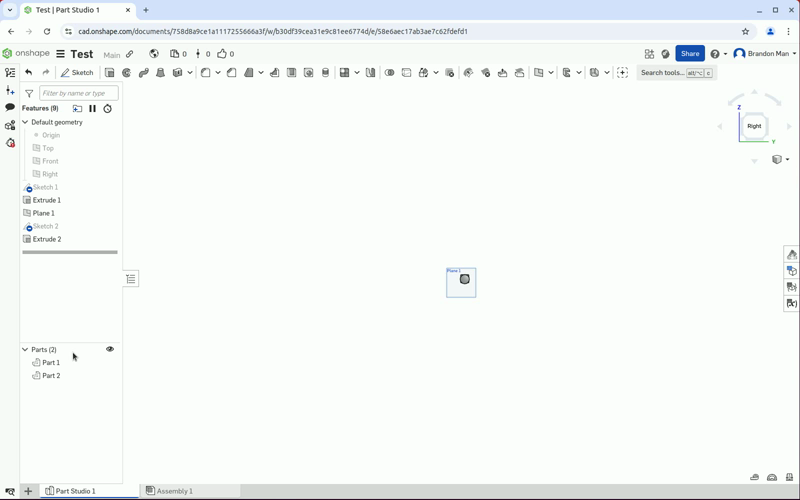
key(shift+p)
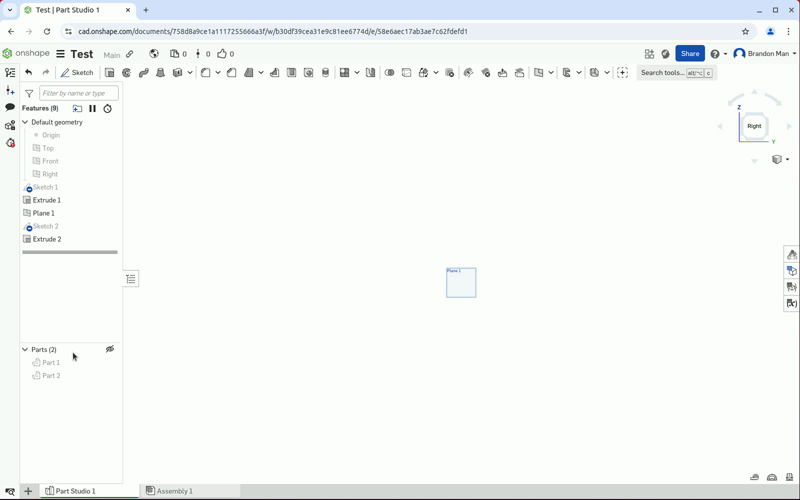
key(space)
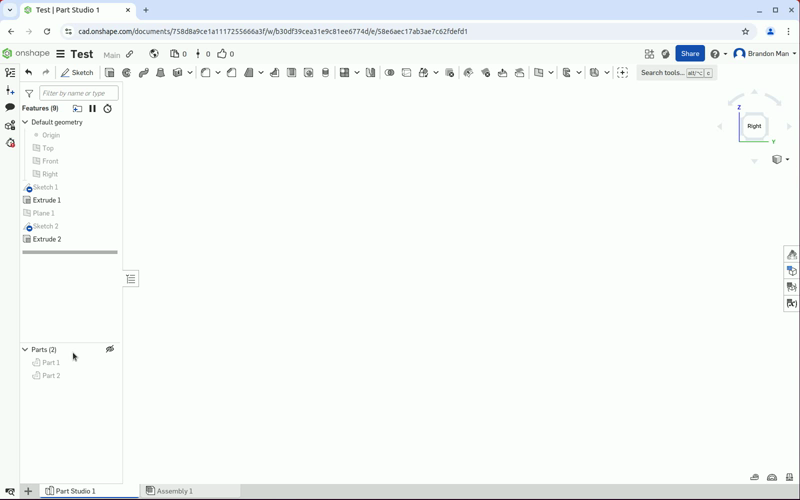
key_down(shift)
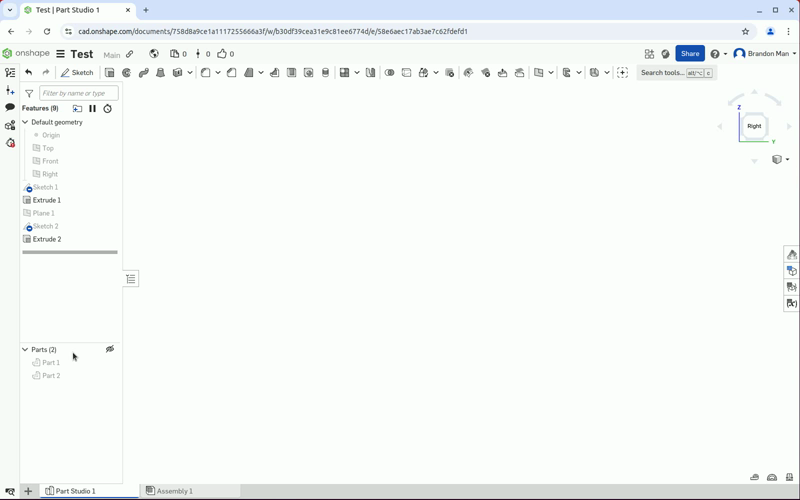
key(right)
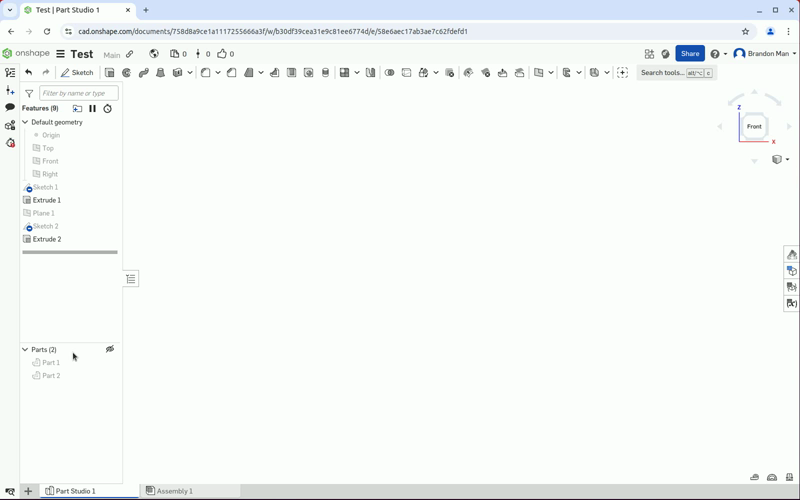
key_up(shift)
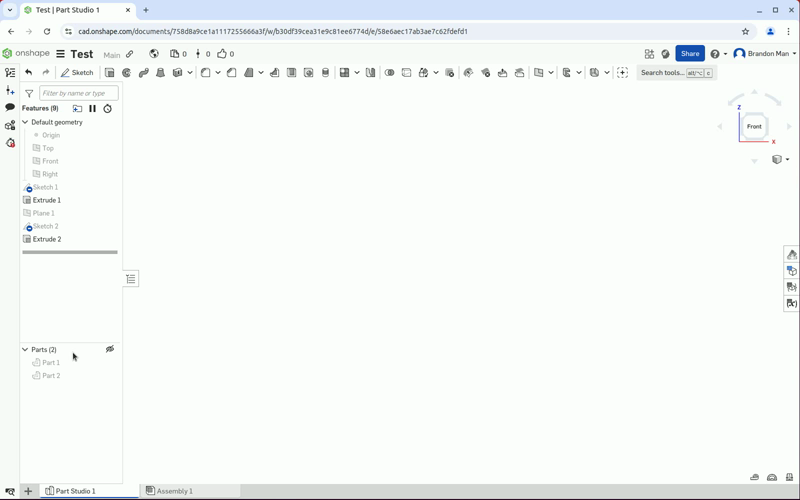
key(space)
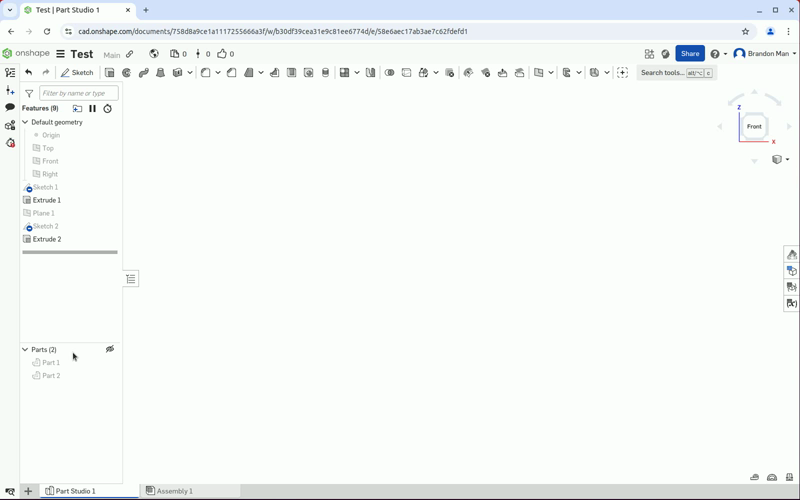
key_down(shift)
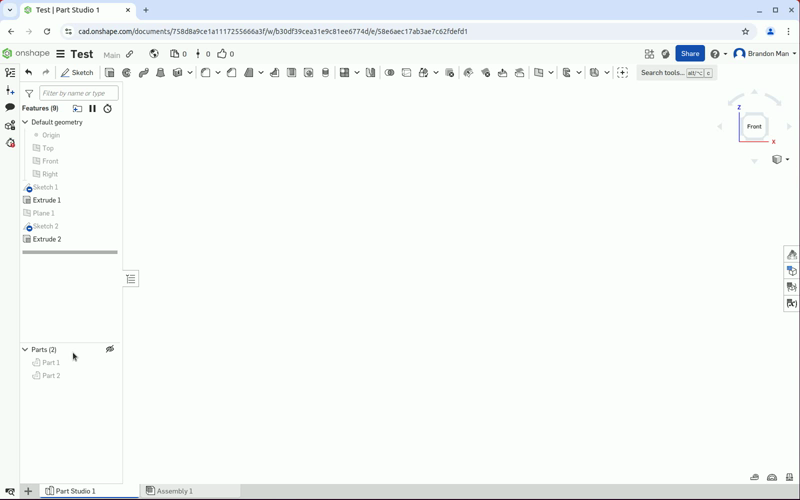
key(down)
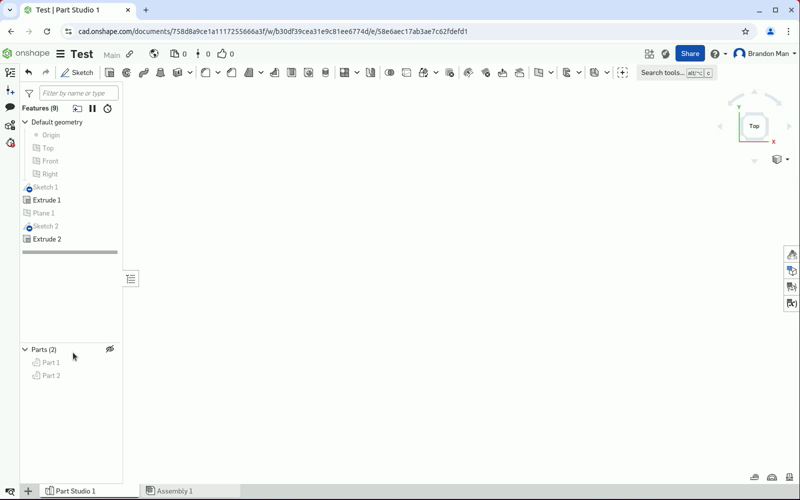
key_up(shift)
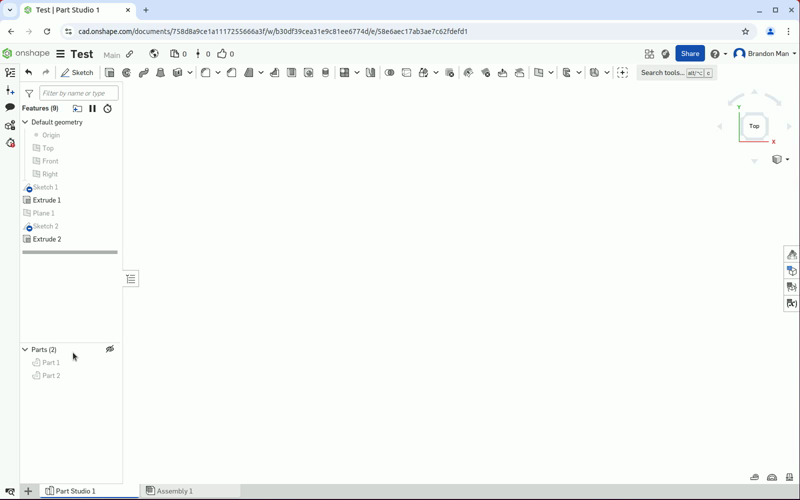
mouse_move(73, 352)
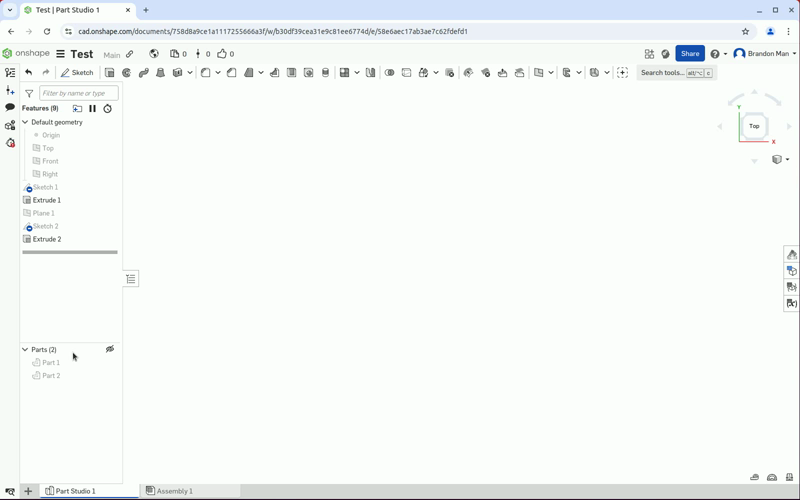
key(shift+y)
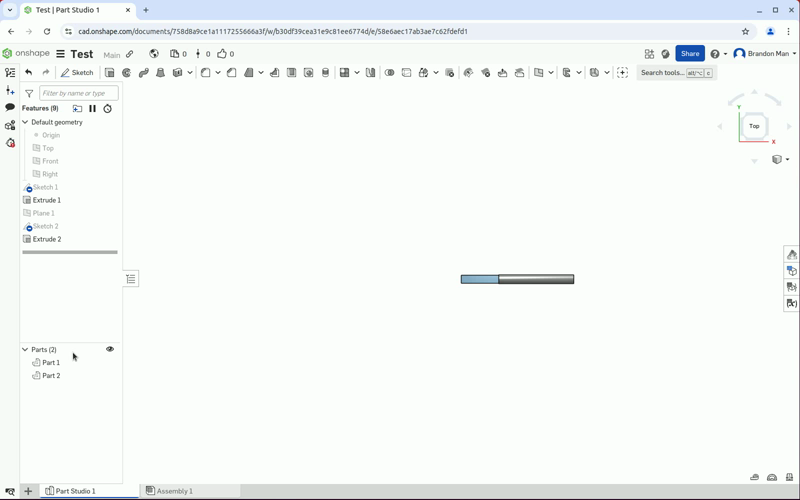
mouse_move(541, 75)
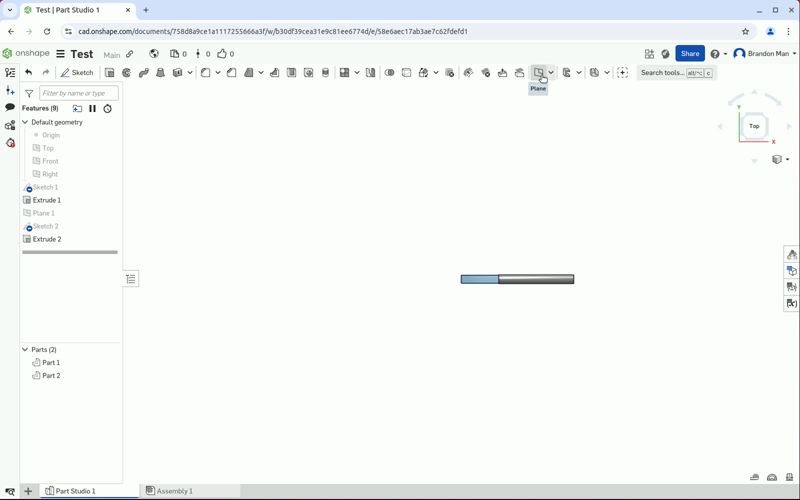
click(541, 75)
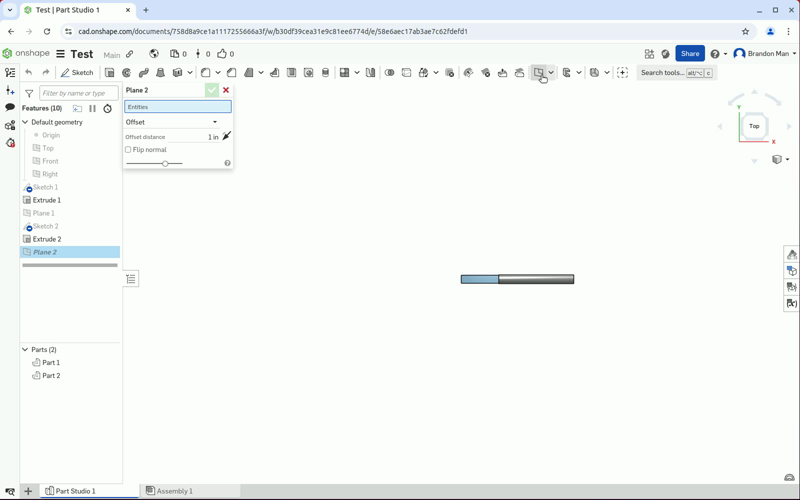
mouse_move(73, 150)
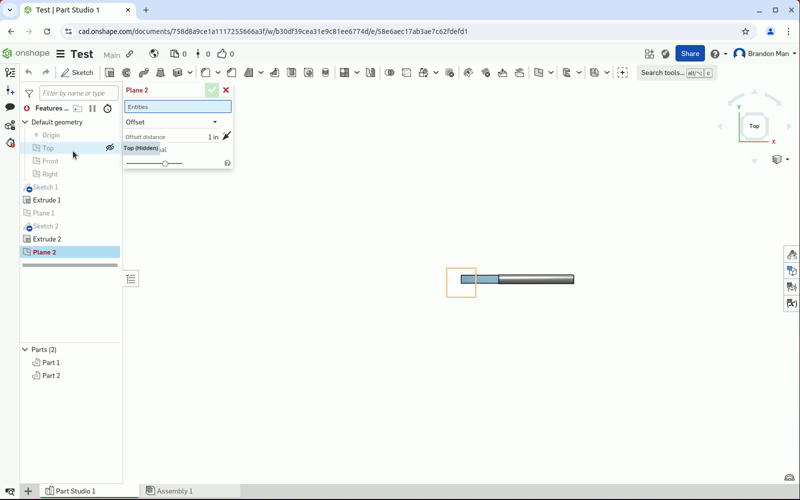
click(73, 150)
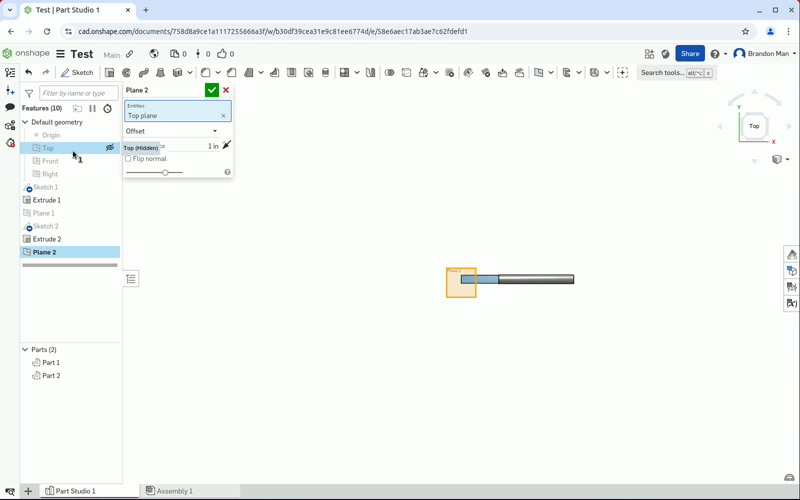
key(tab, 2)
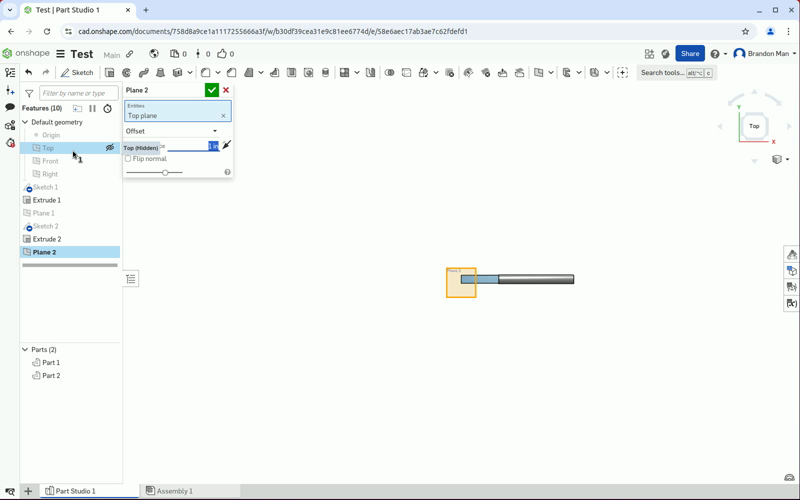
text(1.448)
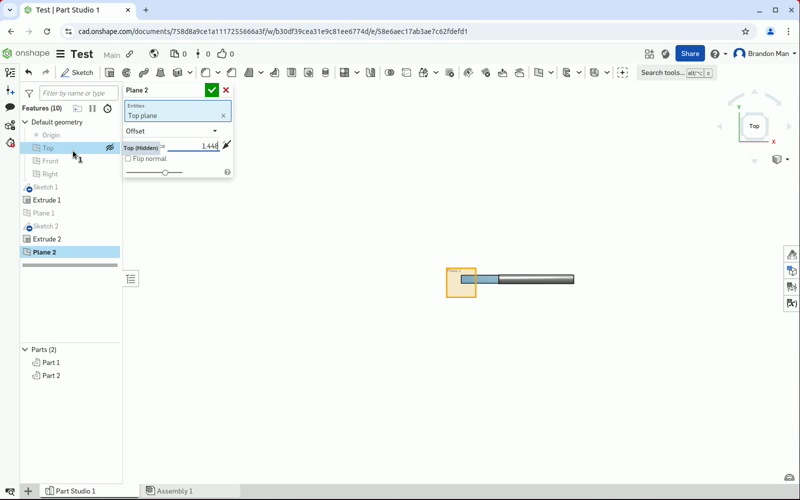
key(enter, 2)
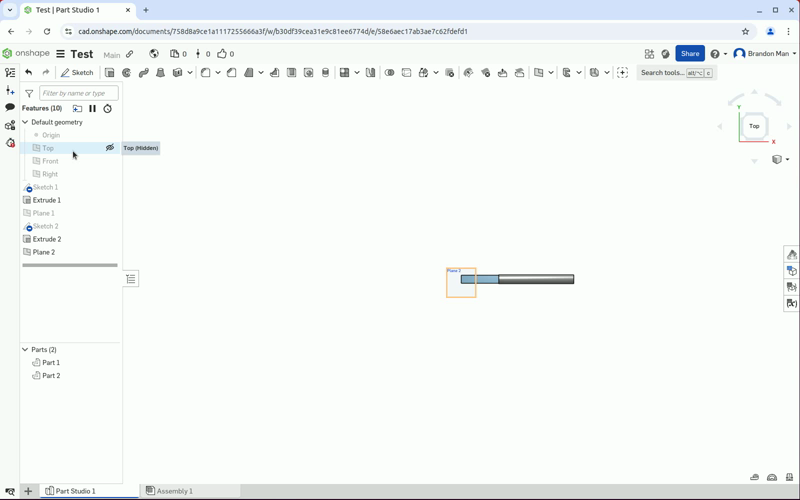
key(shift+s)
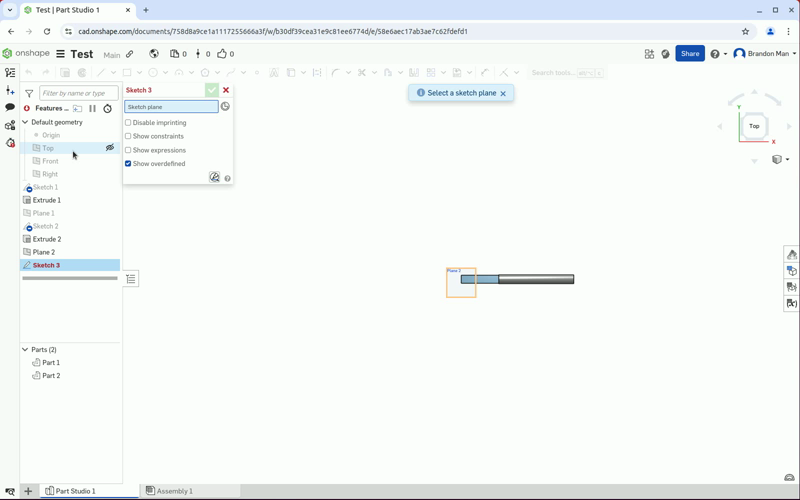
mouse_move(73, 254)
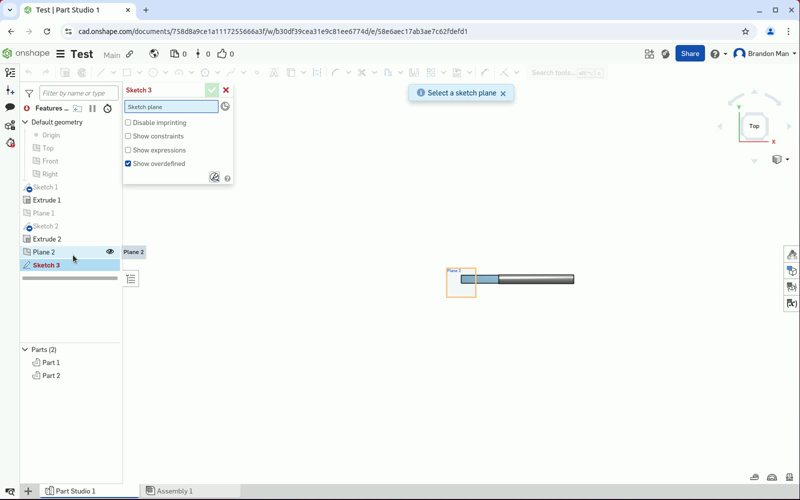
click(73, 254)
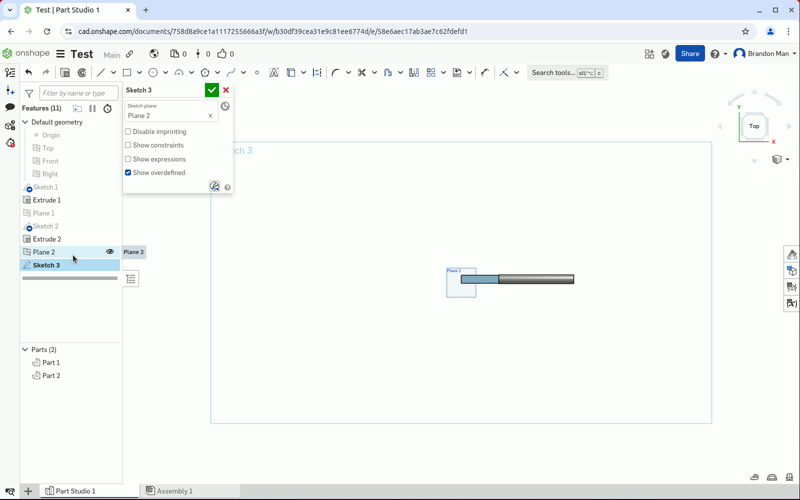
mouse_move(73, 352)
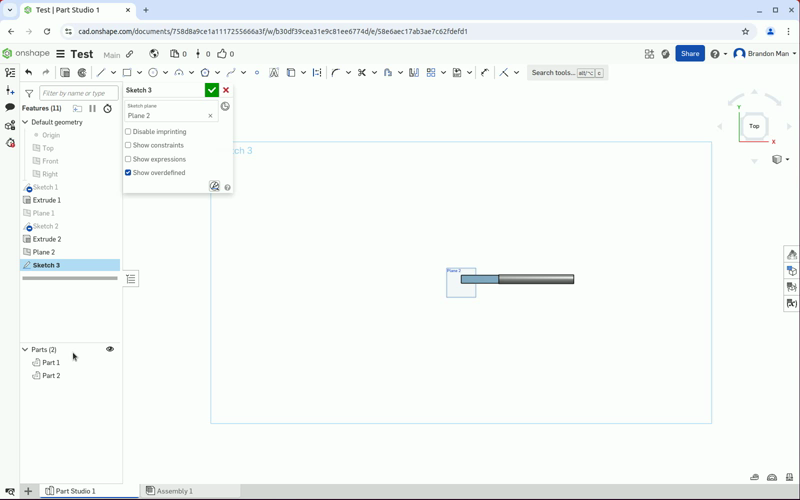
key(y)
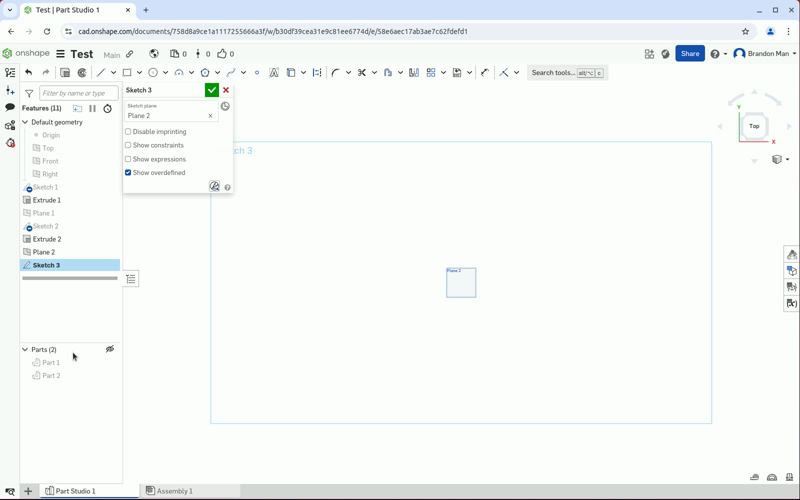
key(c)
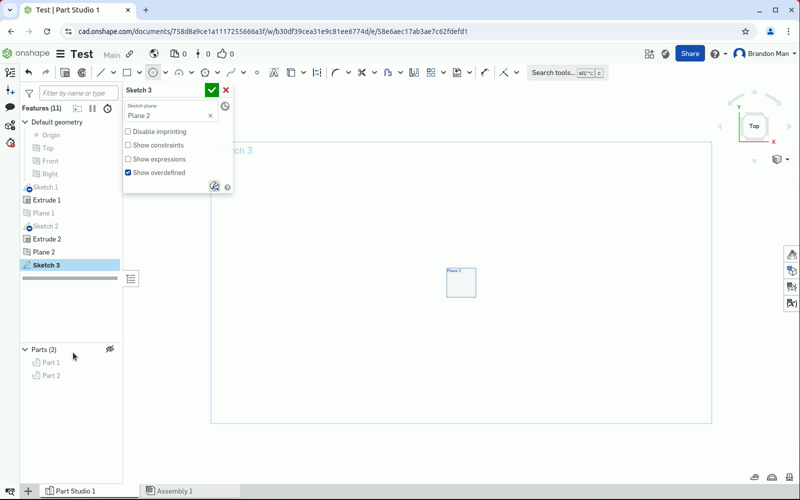
key_down(shift)
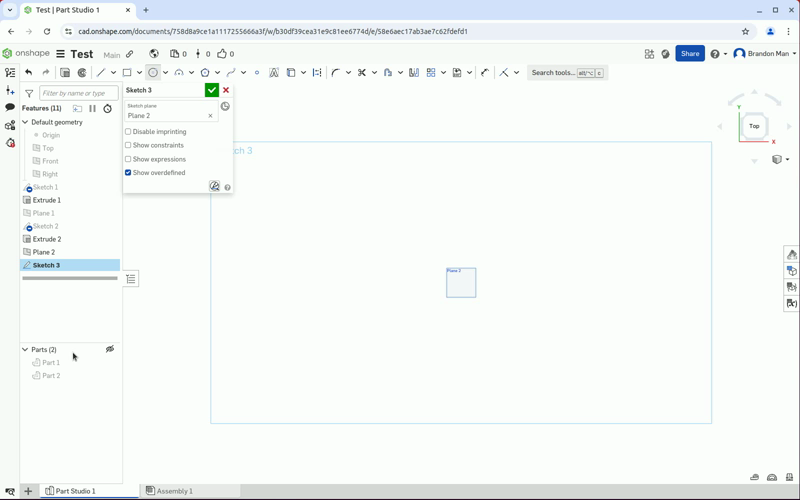
mouse_move(468, 279)
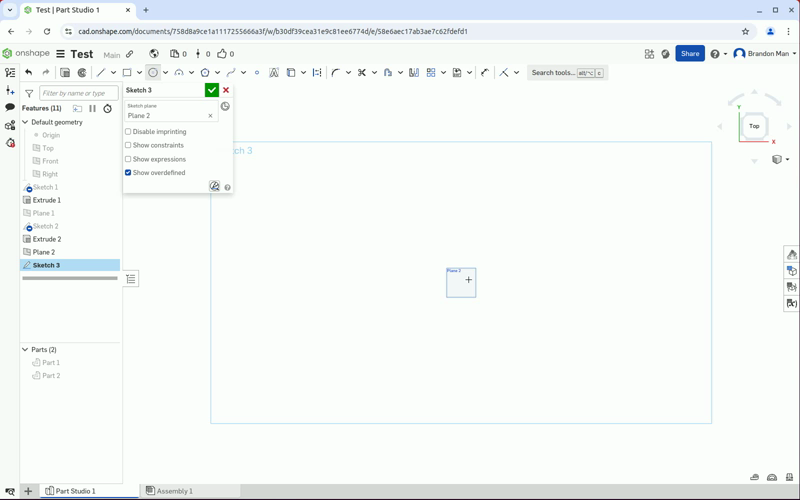
click(468, 279)
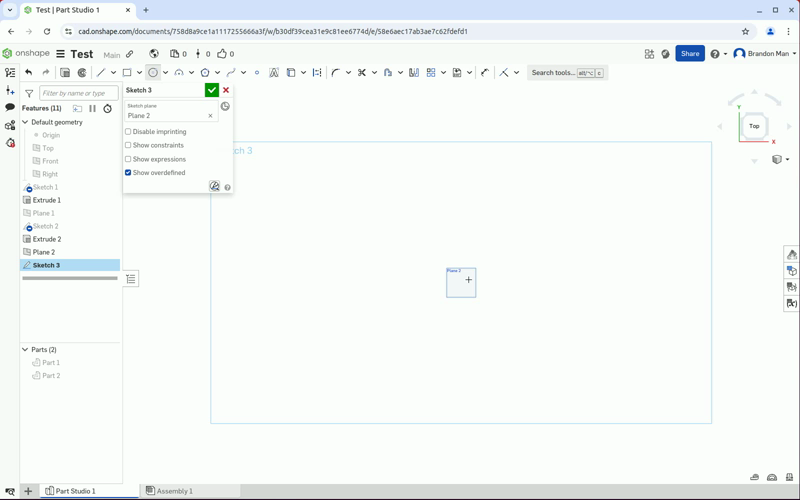
key_up(shift)
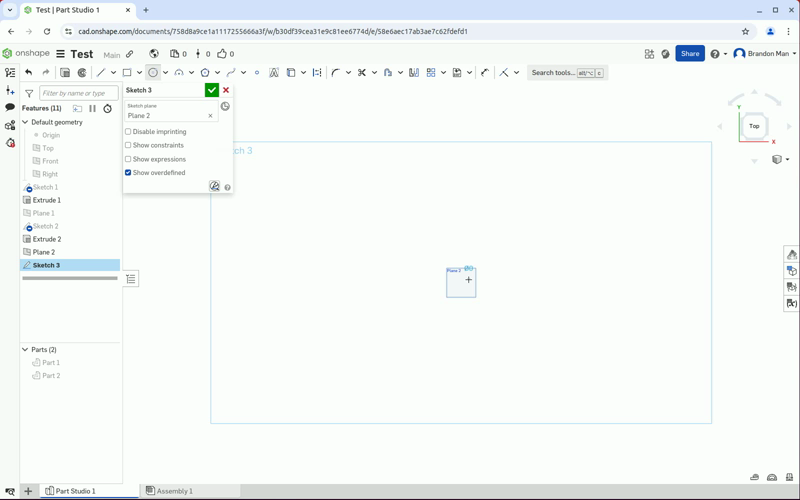
mouse_move(471, 279)
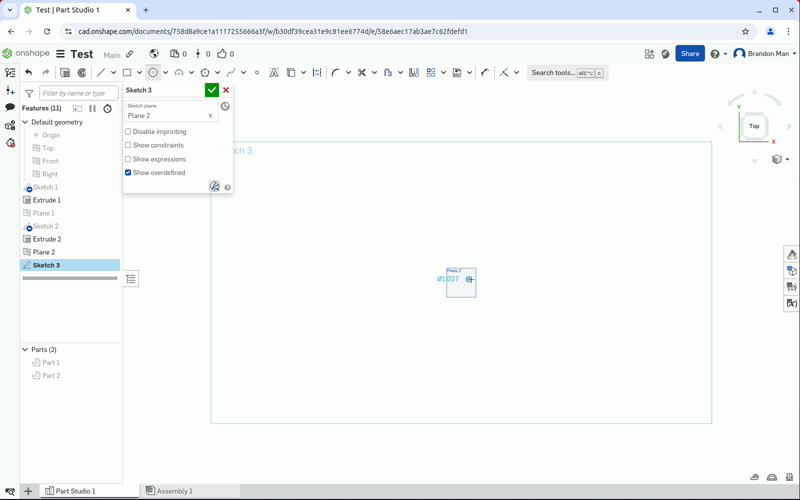
scroll(6)
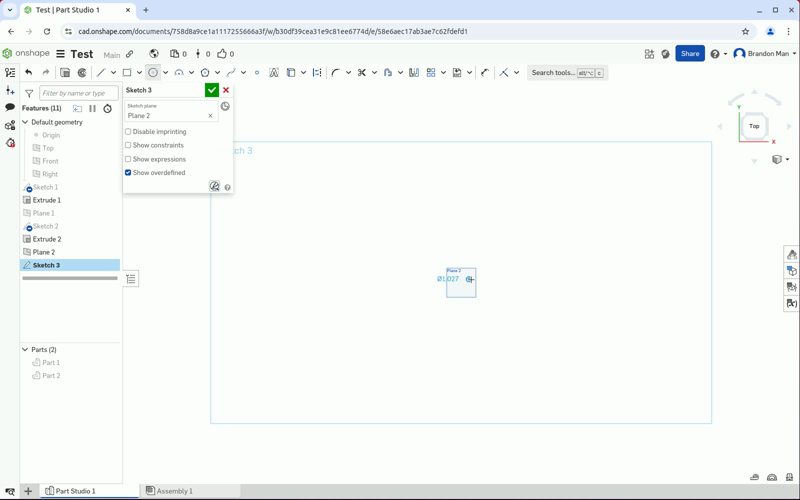
scroll(6)
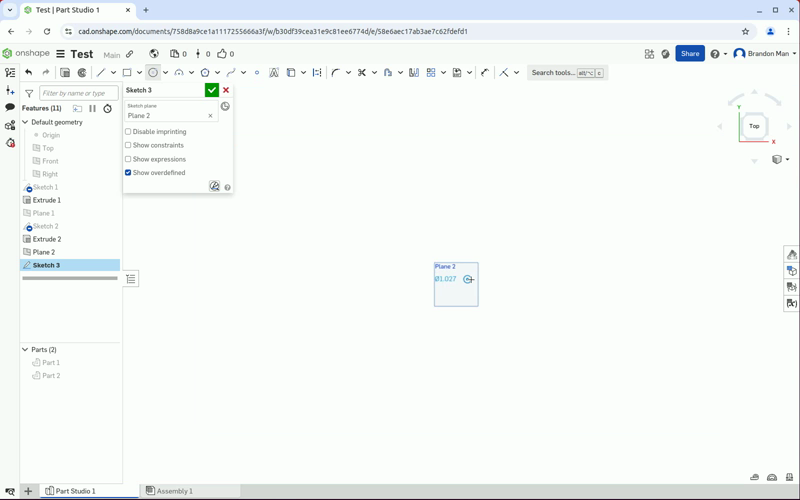
scroll(6)
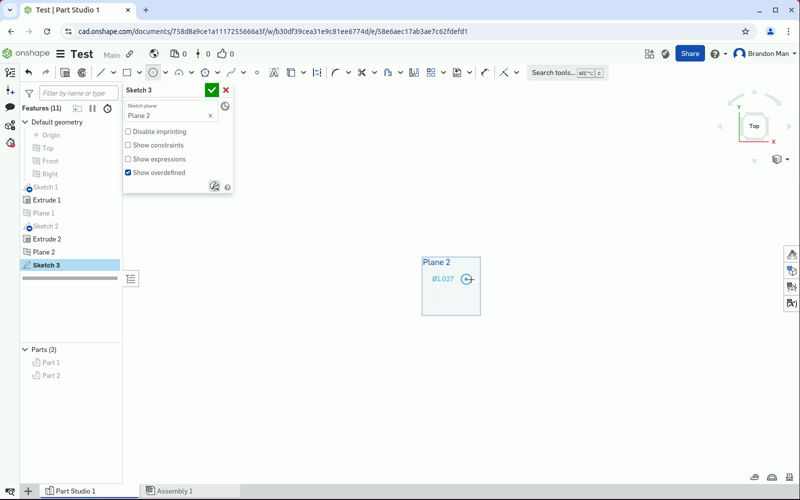
scroll(6)
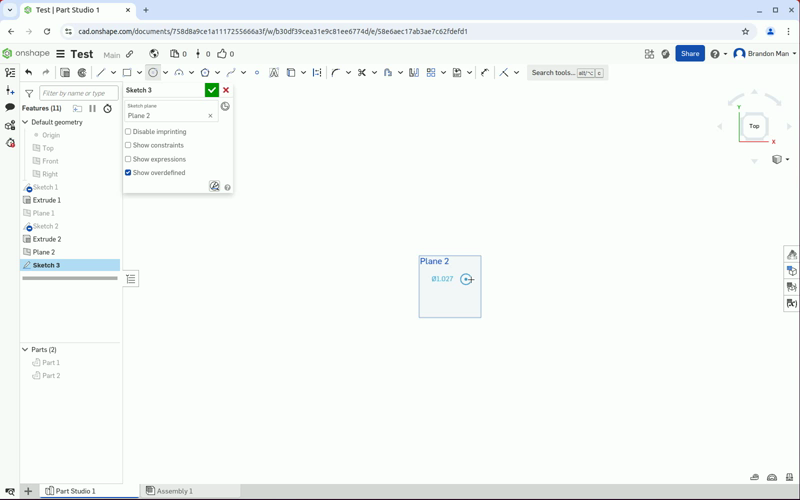
scroll(6)
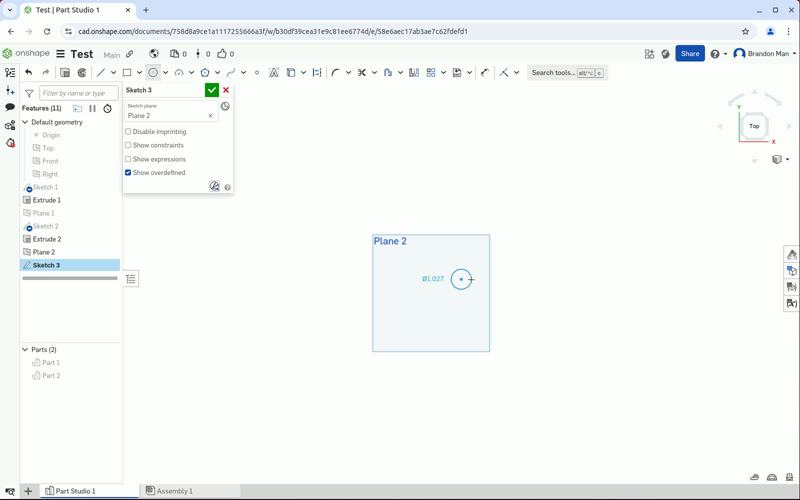
scroll(6)
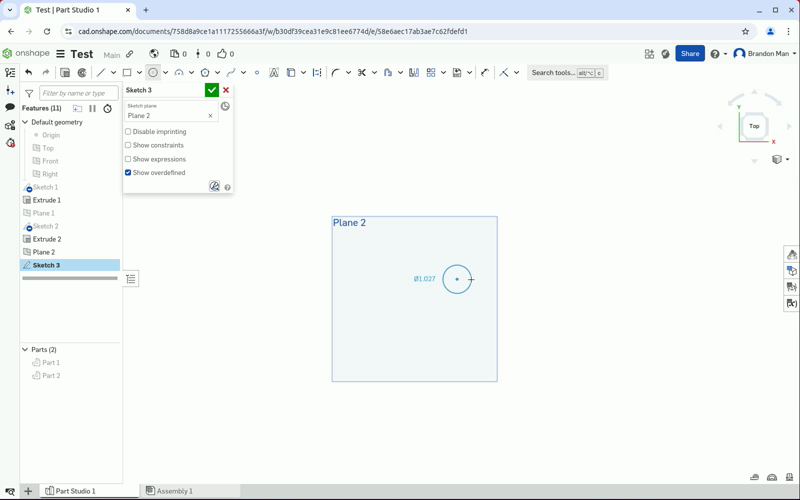
scroll(6)
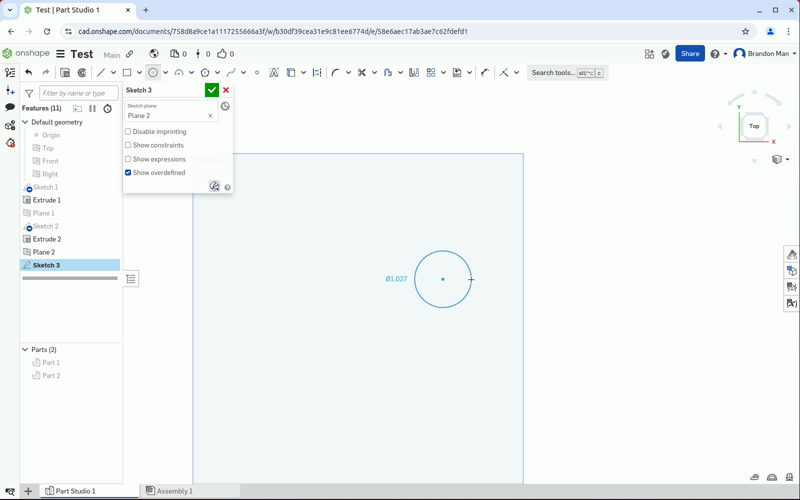
click(471, 279)
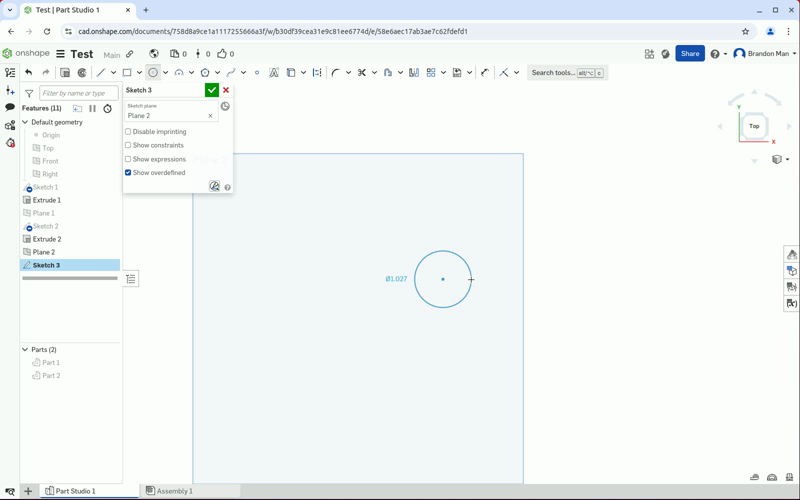
scroll(-6)
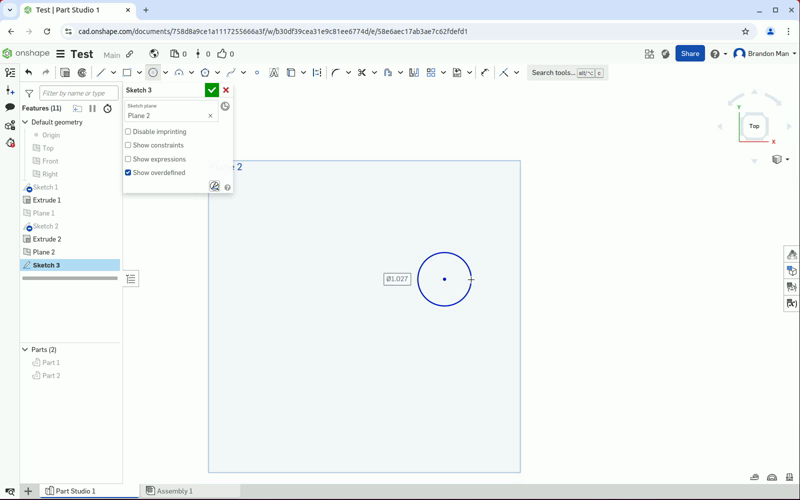
scroll(-6)
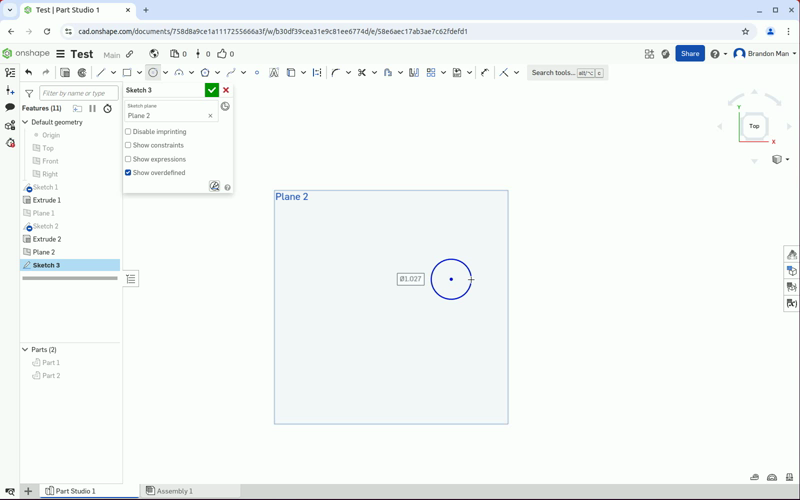
scroll(-6)
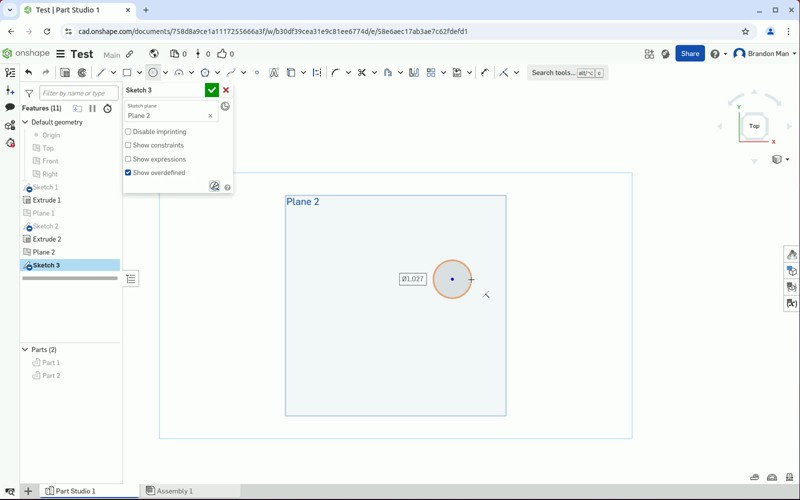
scroll(-6)
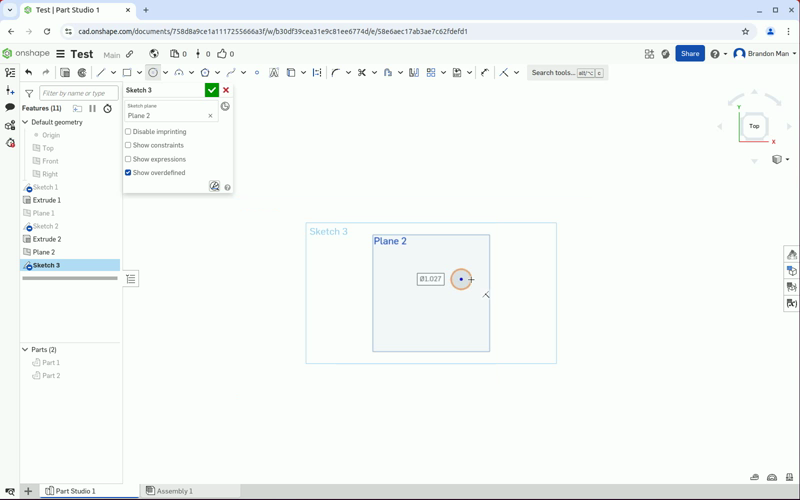
scroll(-6)
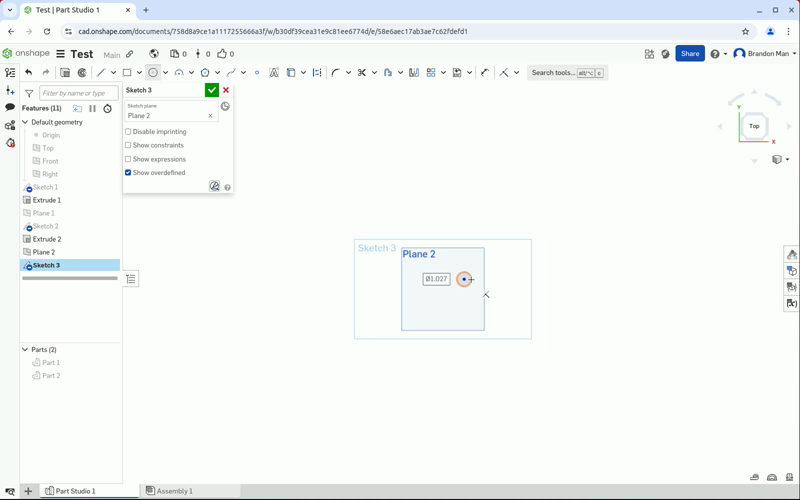
scroll(-6)
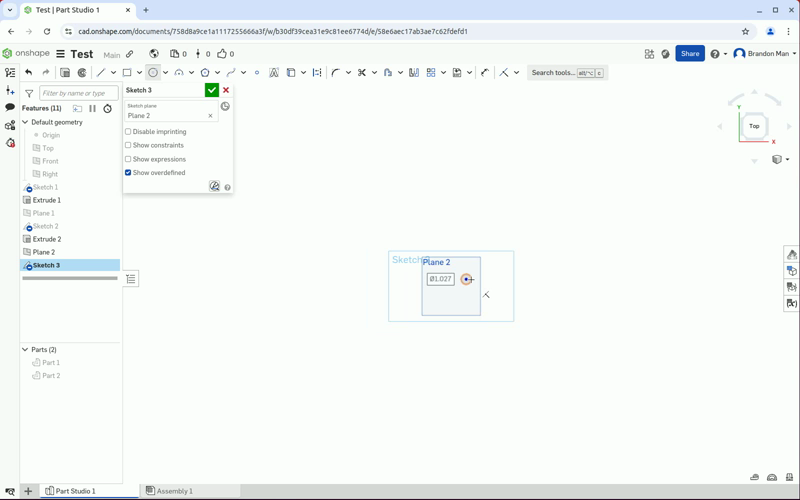
scroll(-6)
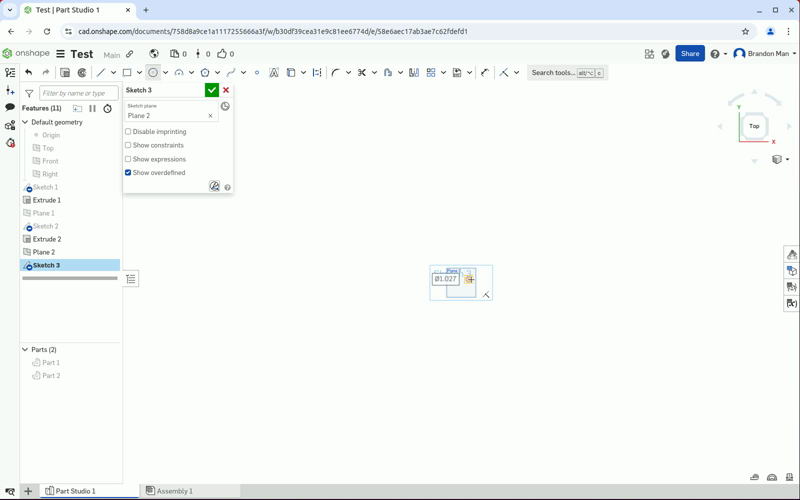
key(esc)
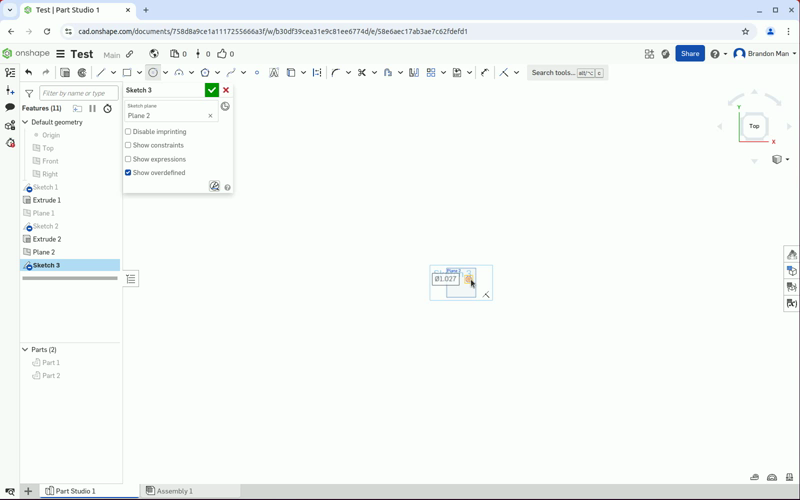
mouse_move(468, 278)
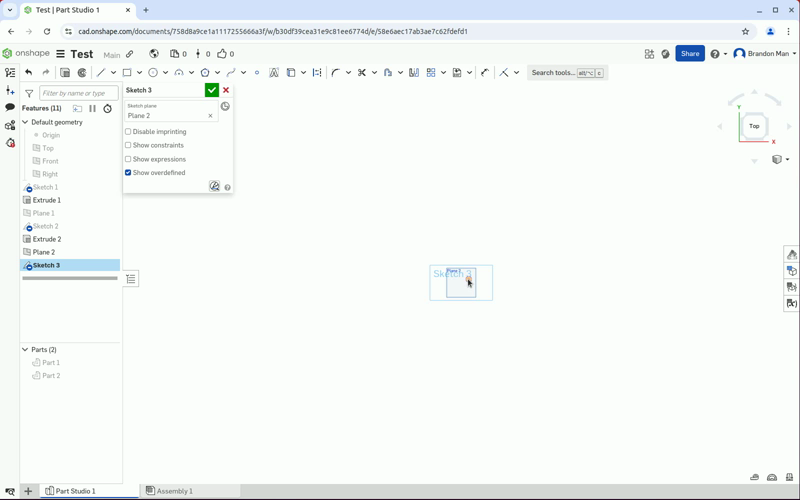
scroll(6)
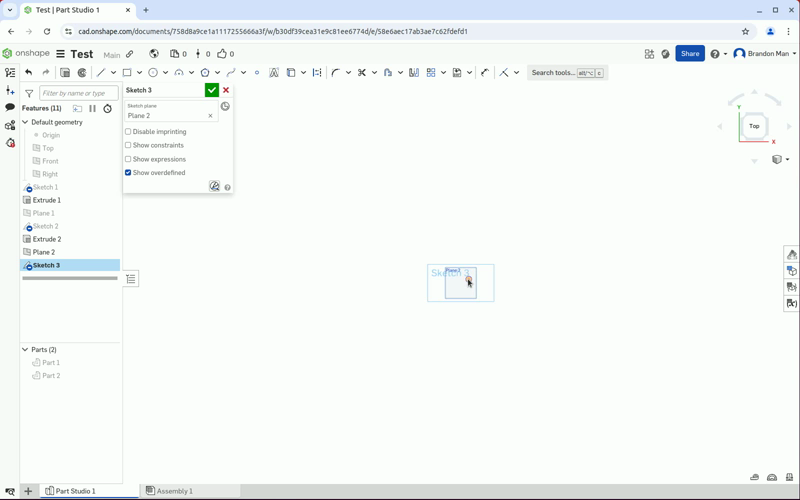
scroll(6)
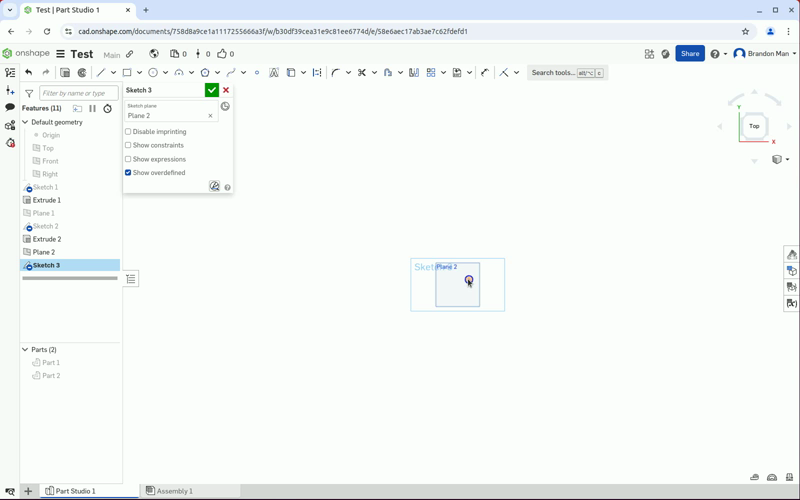
scroll(6)
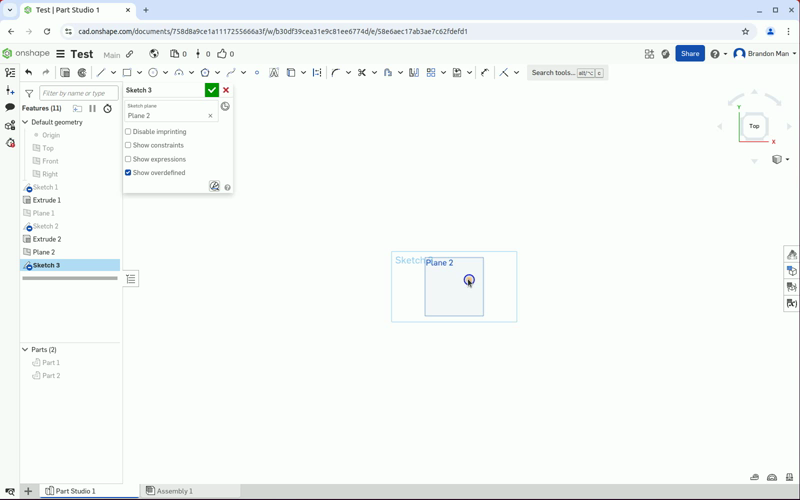
scroll(6)
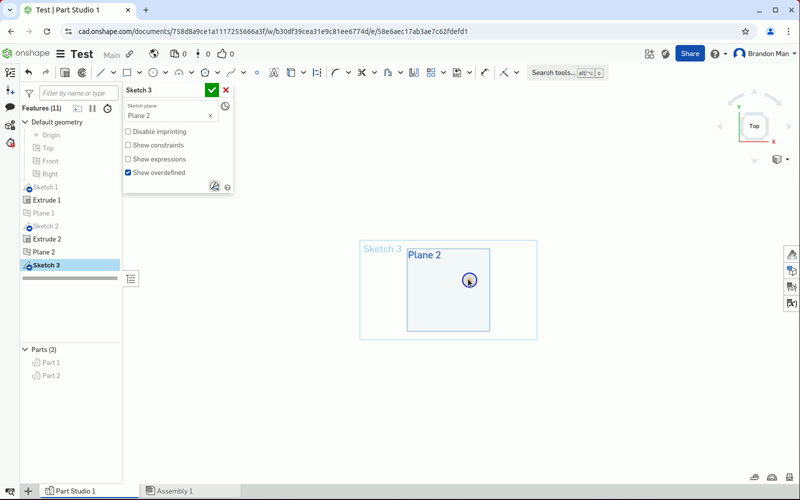
scroll(6)
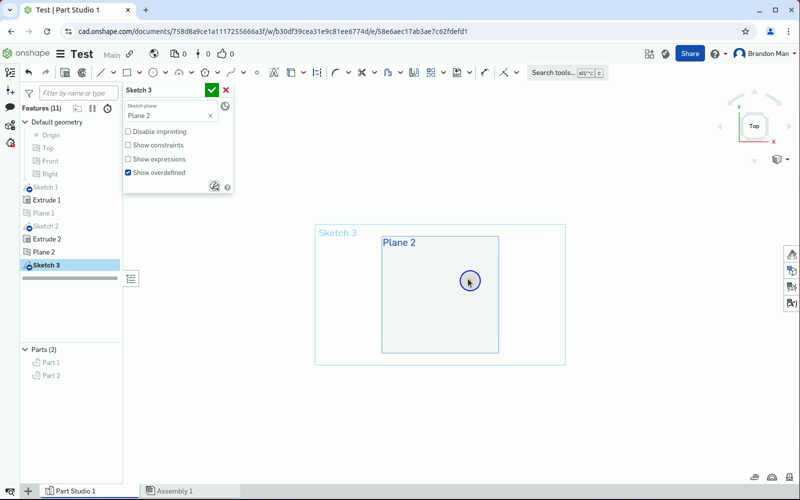
scroll(6)
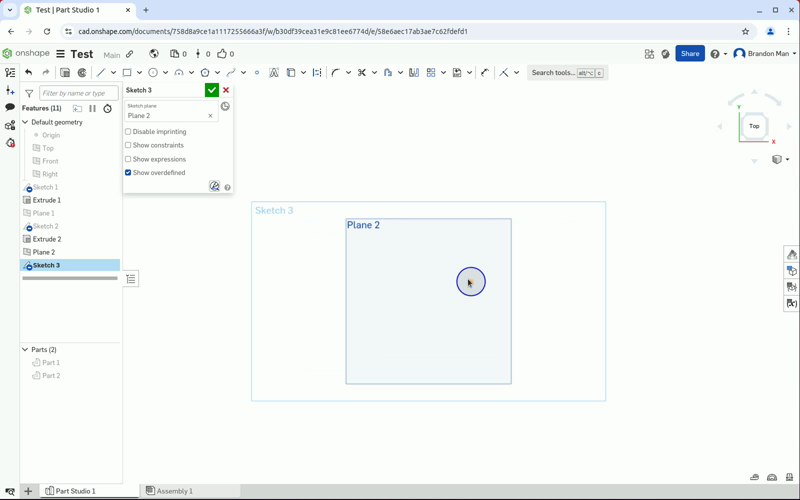
scroll(6)
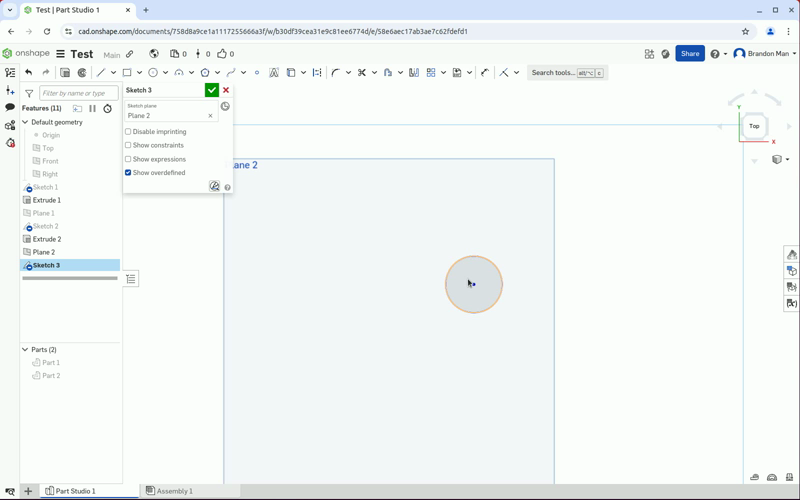
click(468, 278)
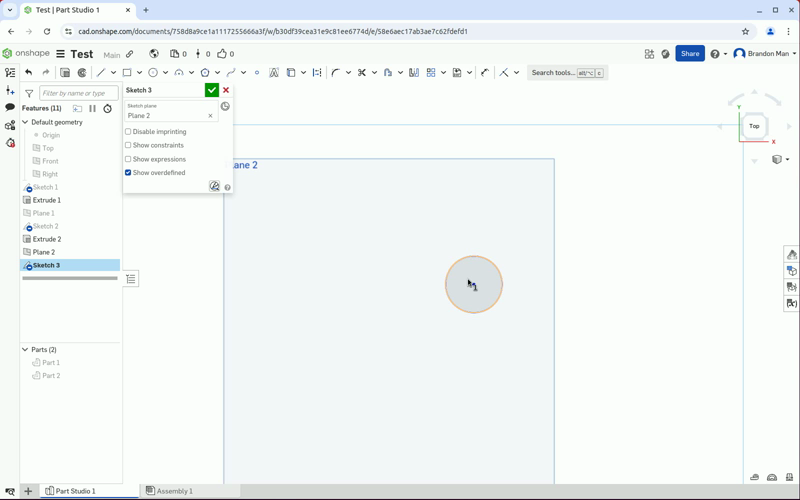
scroll(-6)
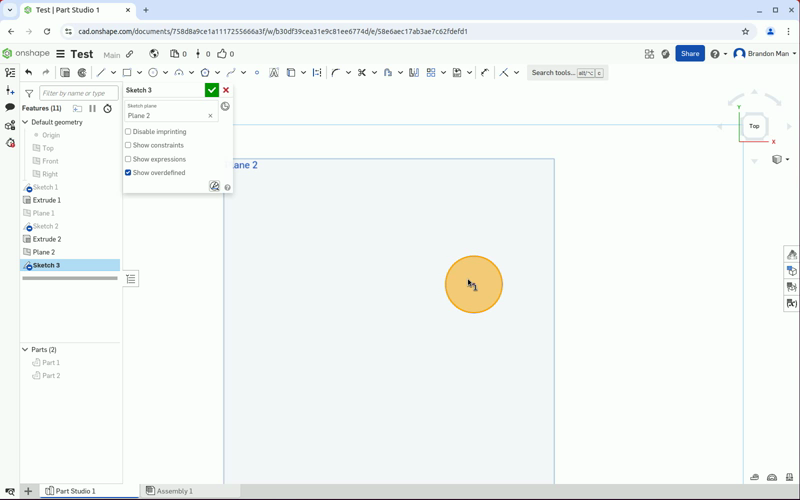
scroll(-6)
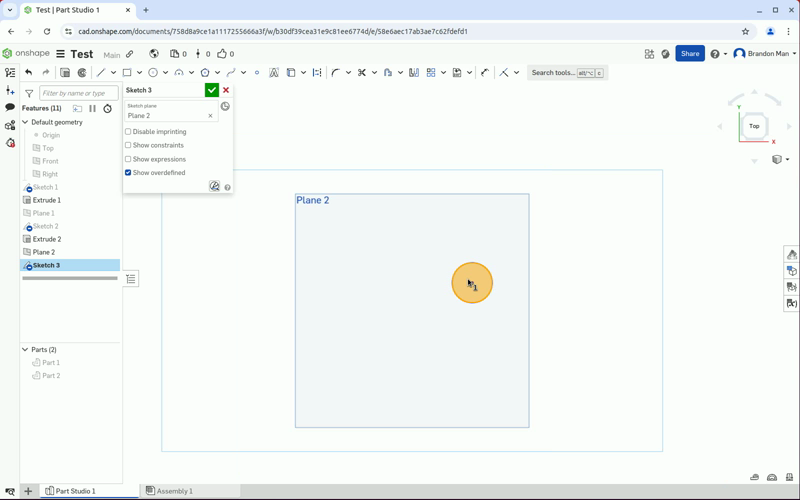
scroll(-6)
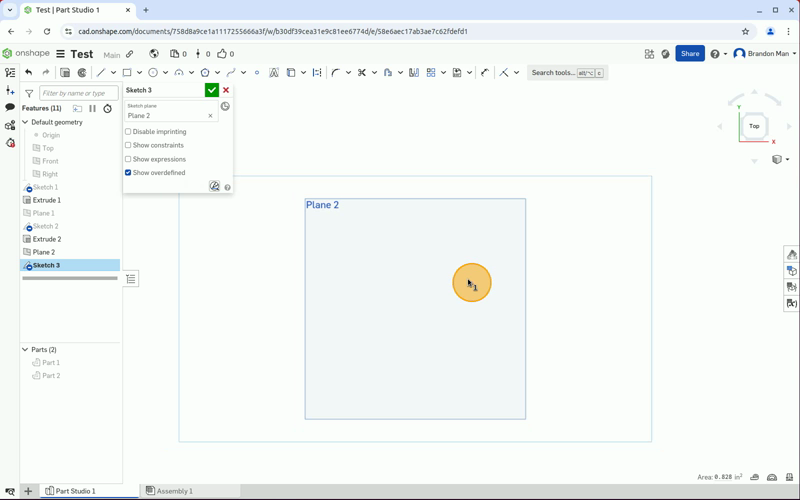
scroll(-6)
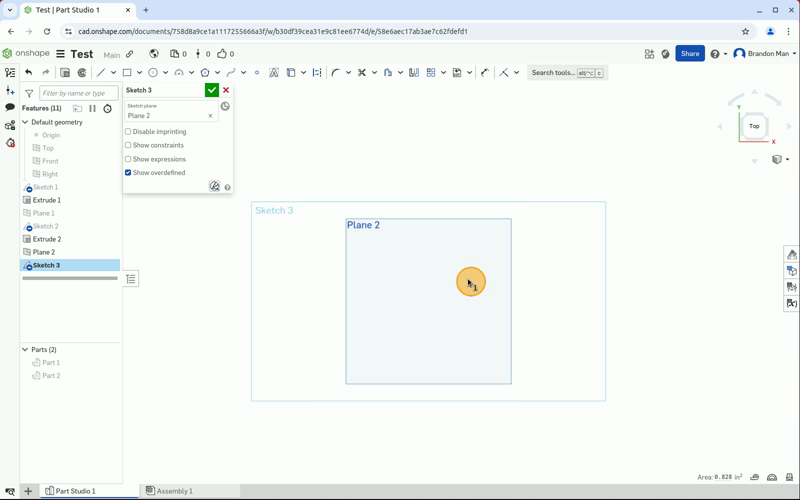
scroll(-6)
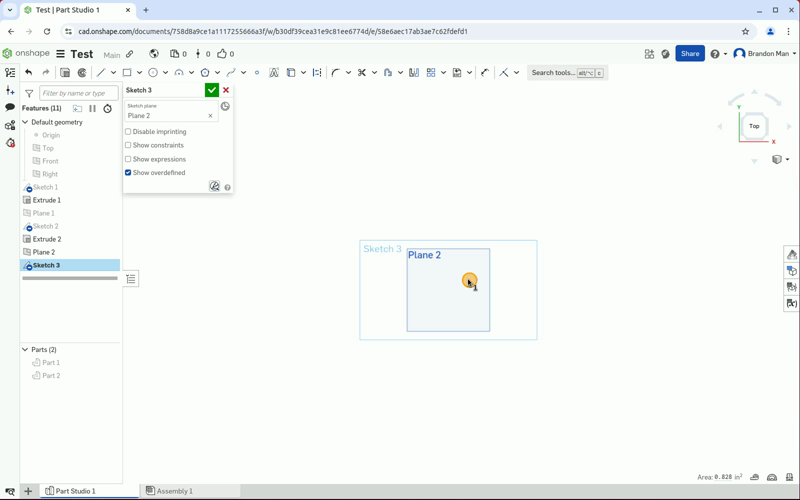
scroll(-6)
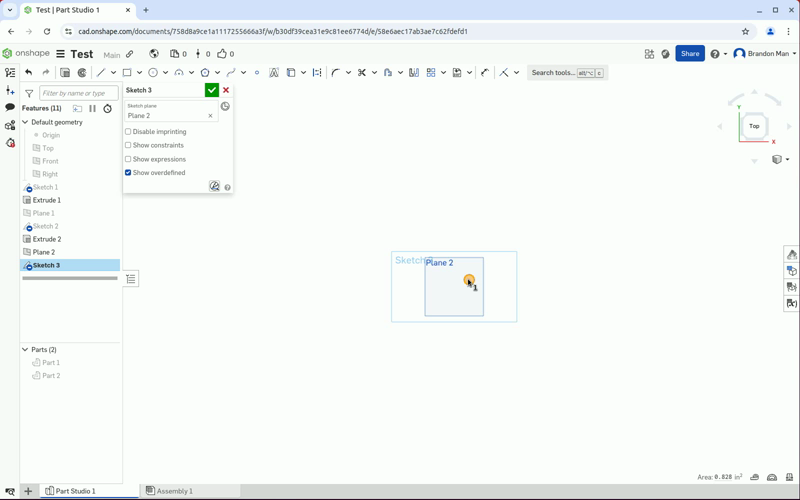
scroll(-6)
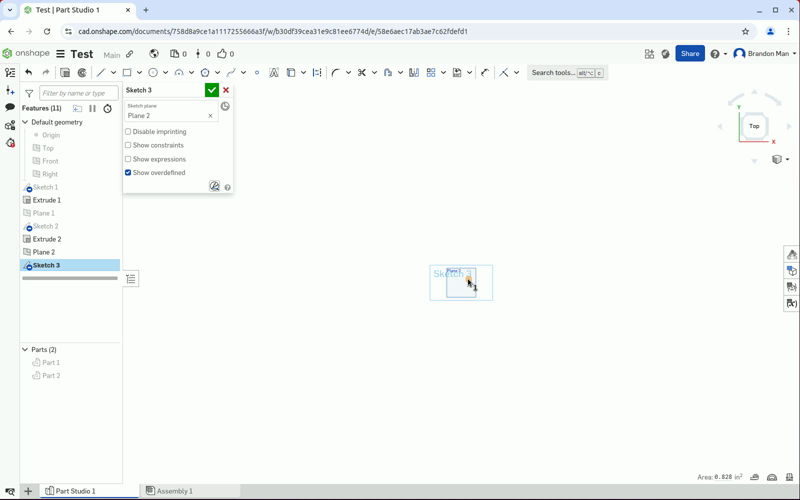
mouse_move(73, 352)
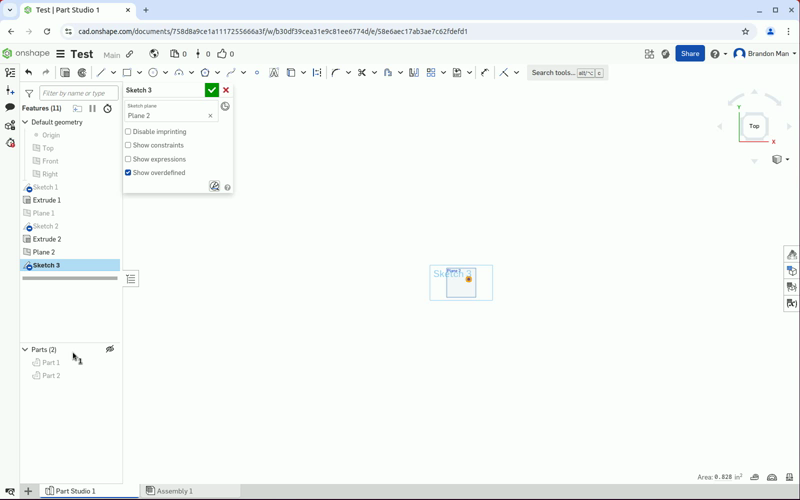
key(shift+y)
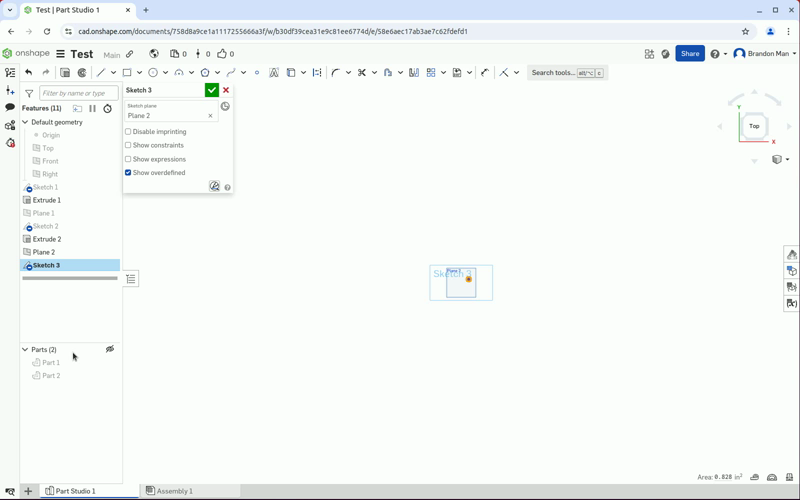
key(shift+e)
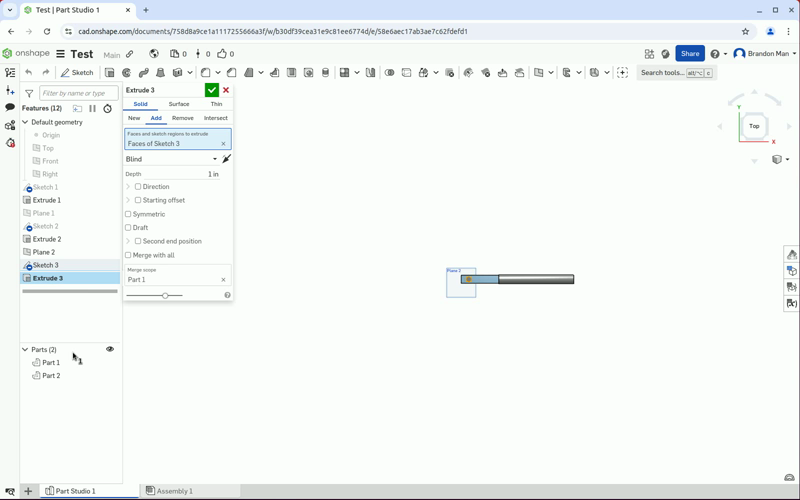
mouse_move(143, 106)
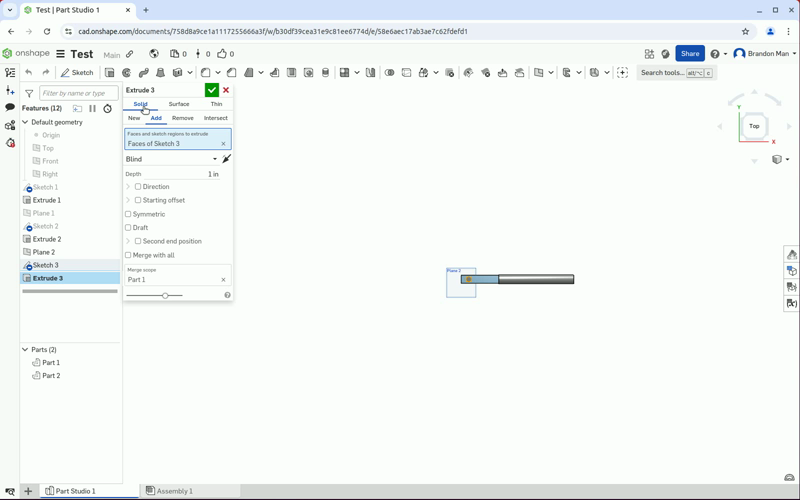
click(143, 106)
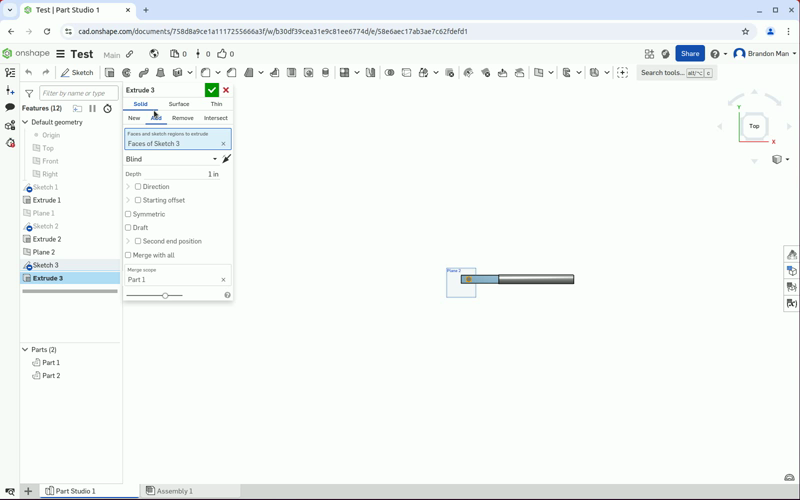
mouse_move(186, 120)
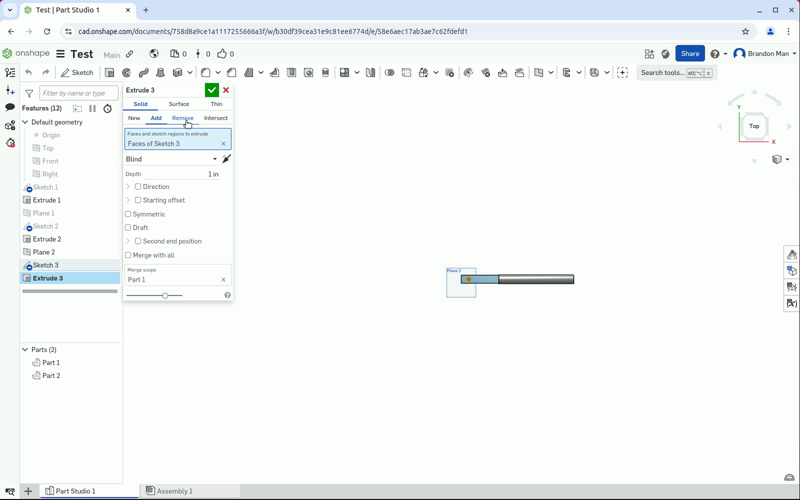
click(186, 120)
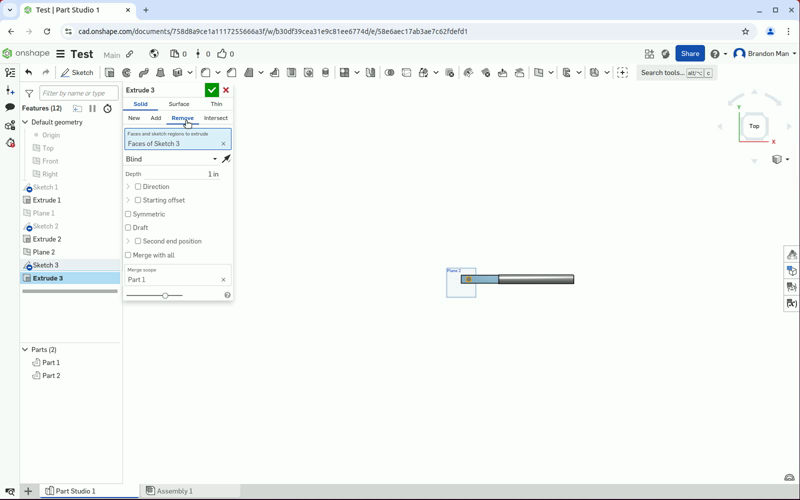
key(tab, 4)
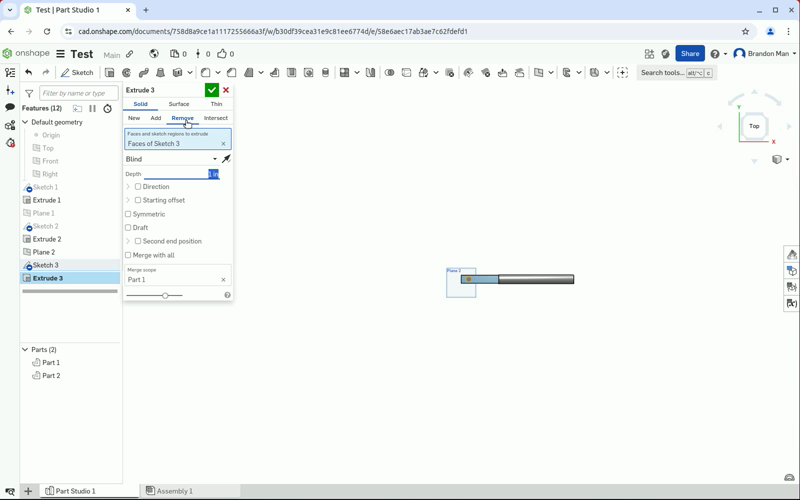
text(3.129)
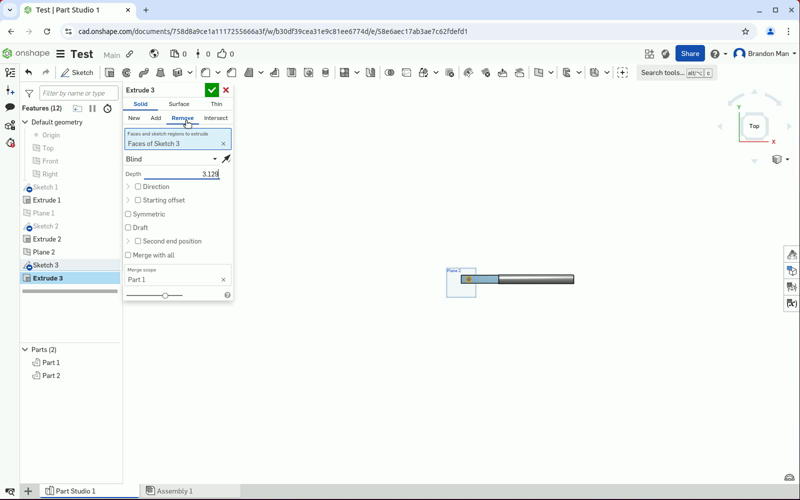
key(tab, 6)
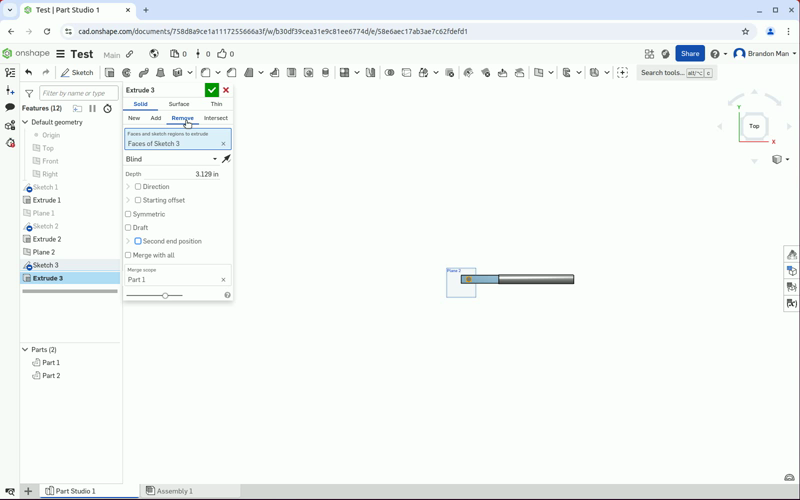
key(space)
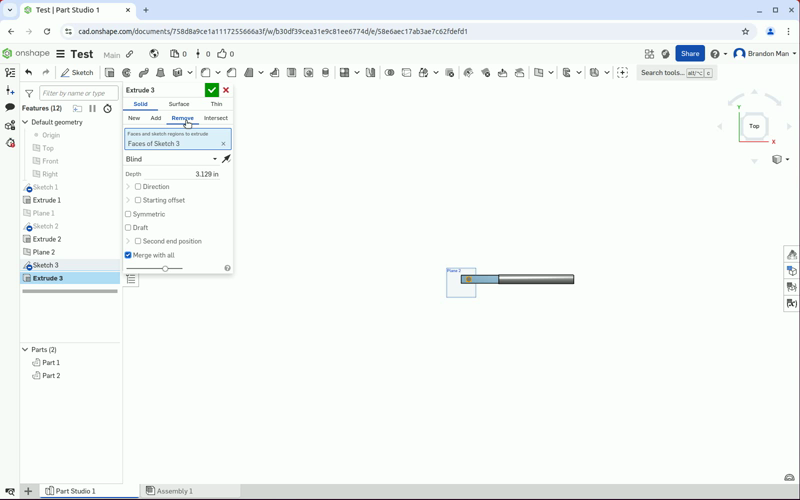
key(enter)
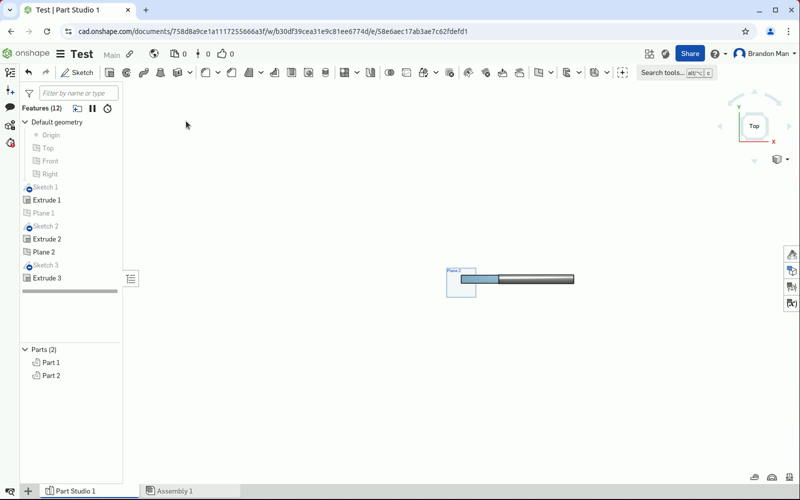
key(shift+h)
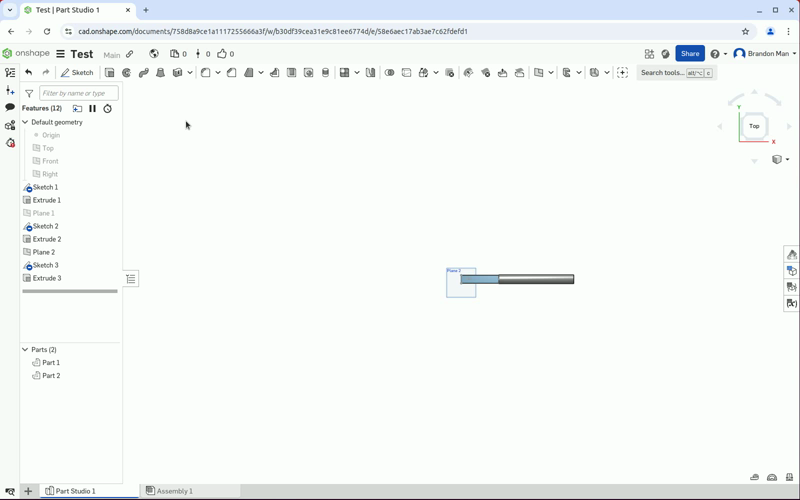
key(shift+h)
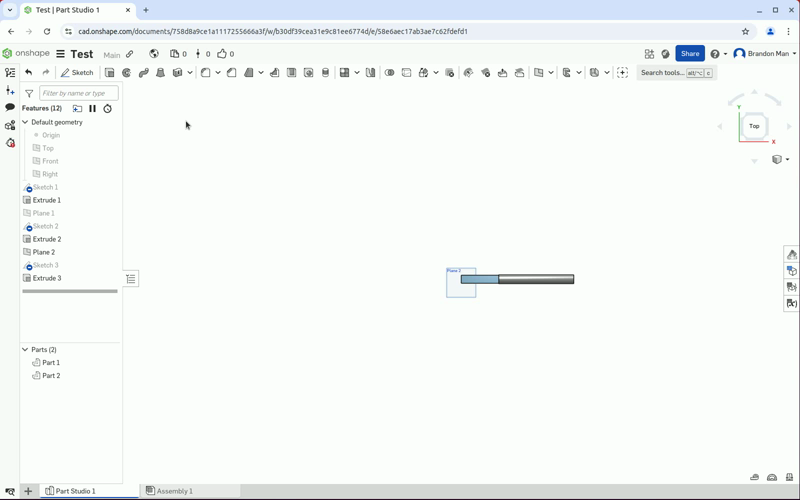
mouse_move(73, 189)
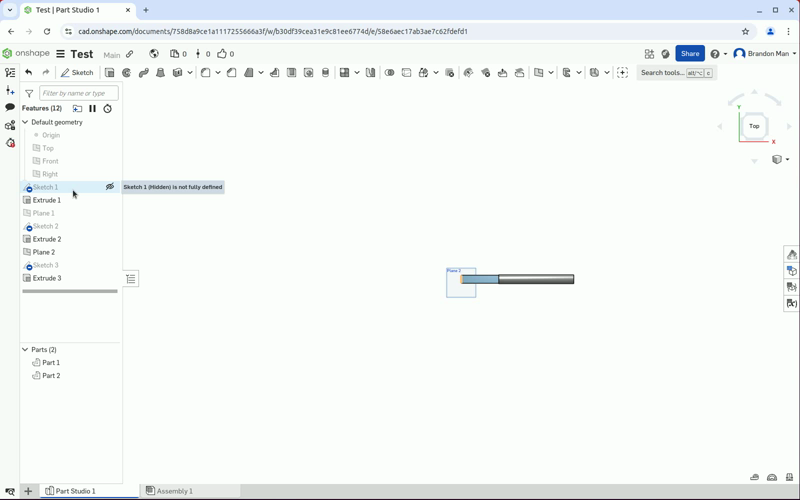
click(73, 189)
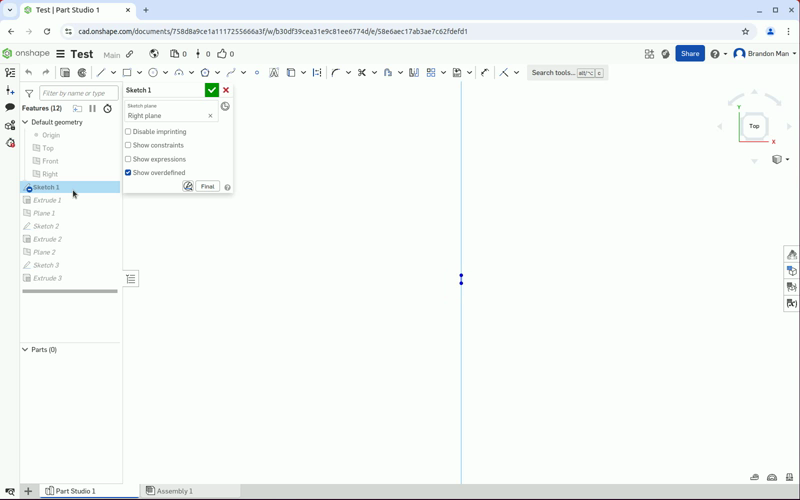
mouse_move(229, 92)
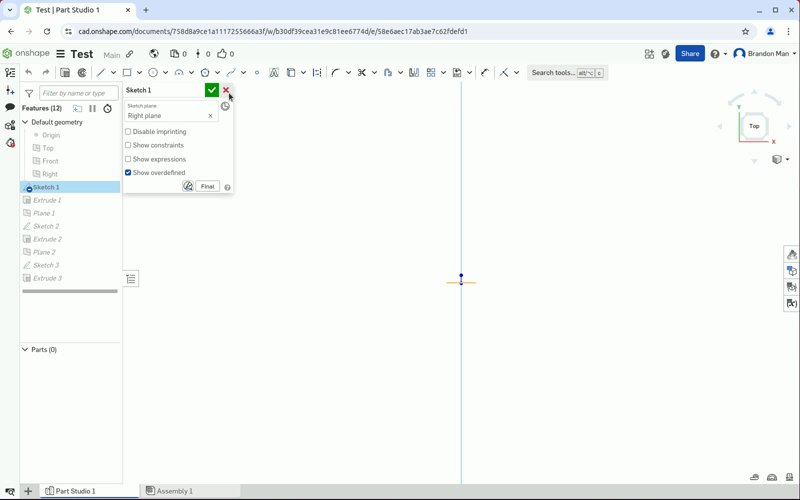
click(229, 92)
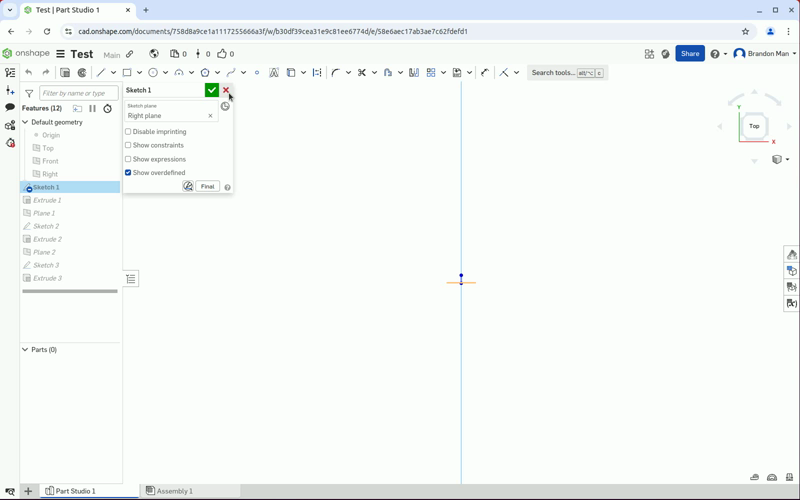
key(shift+s)
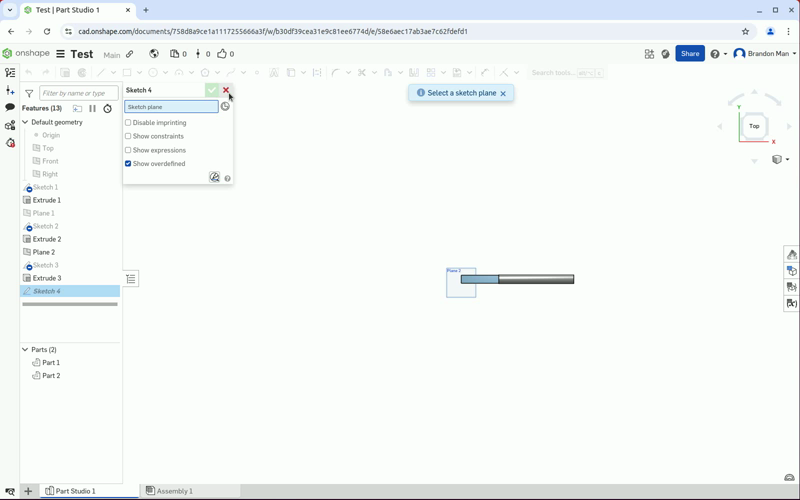
mouse_move(73, 254)
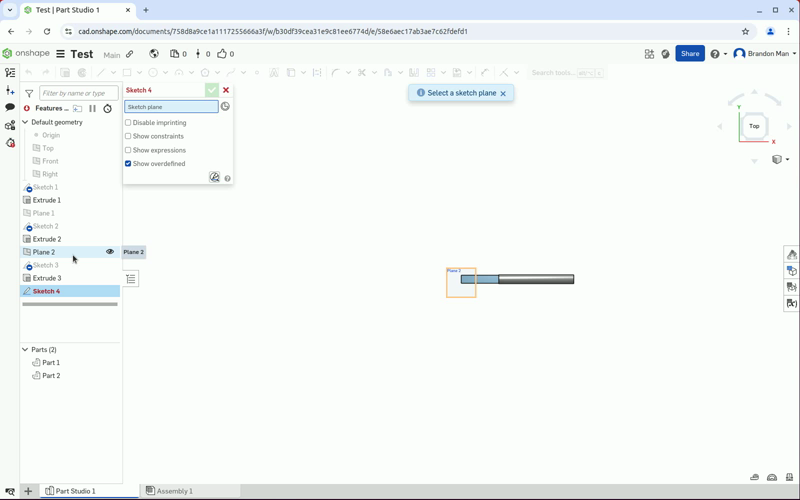
click(73, 254)
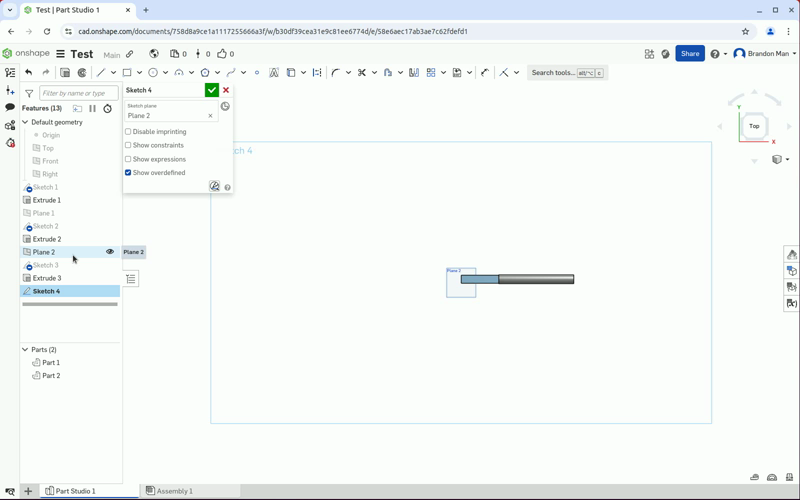
mouse_move(73, 352)
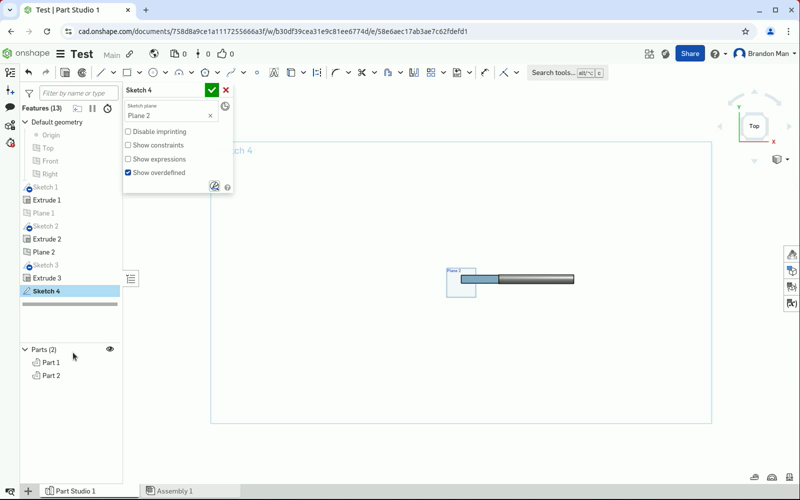
key(y)
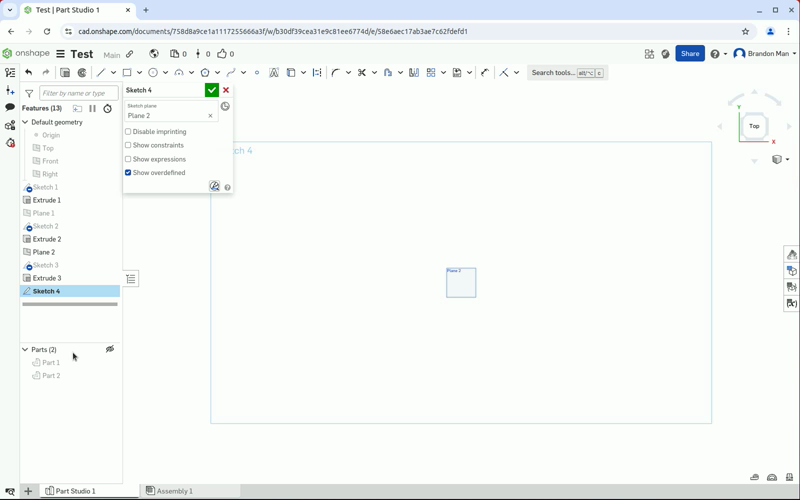
key(c)
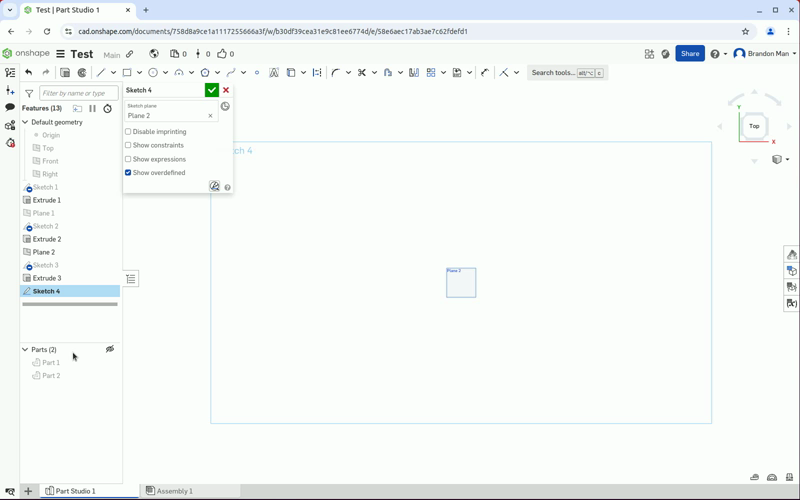
key_down(shift)
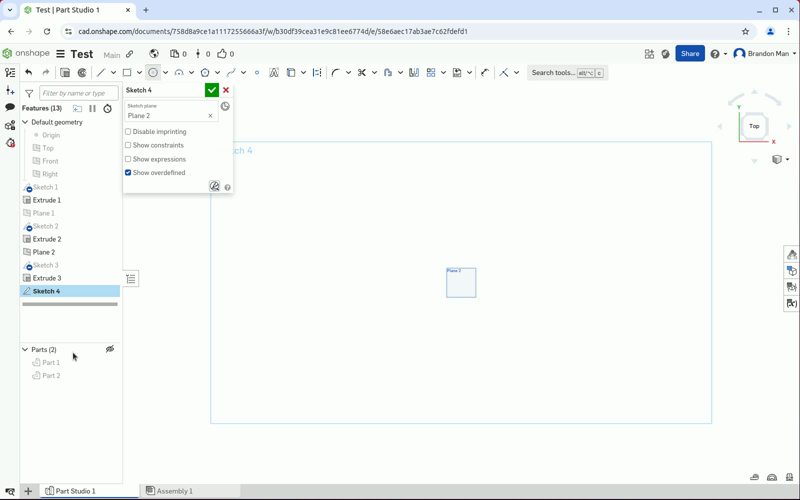
mouse_move(491, 279)
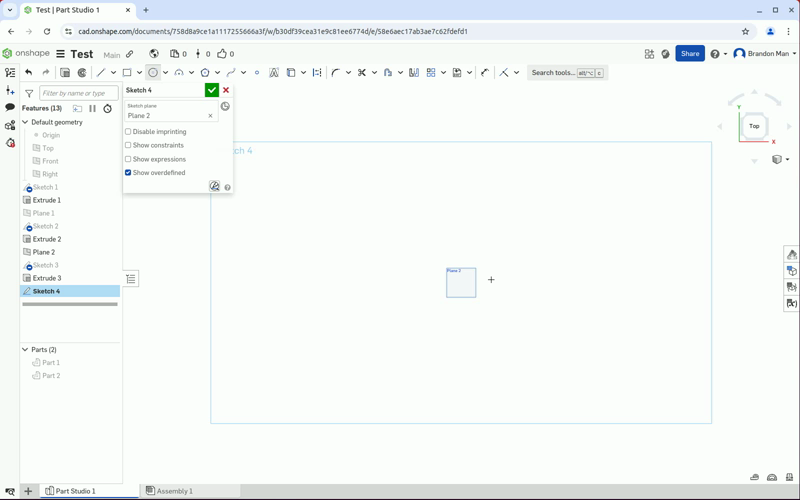
click(491, 279)
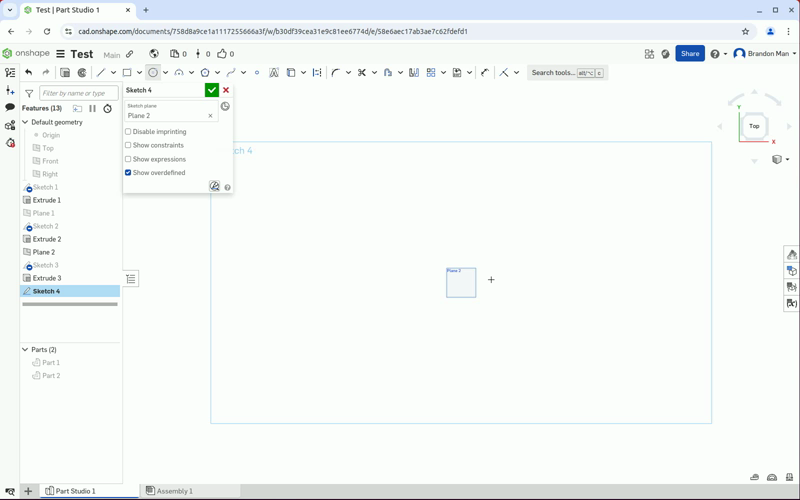
key_up(shift)
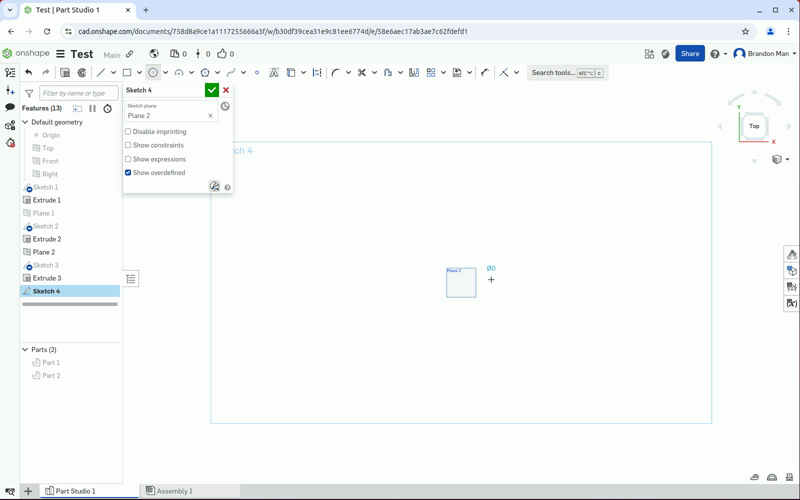
mouse_move(493, 279)
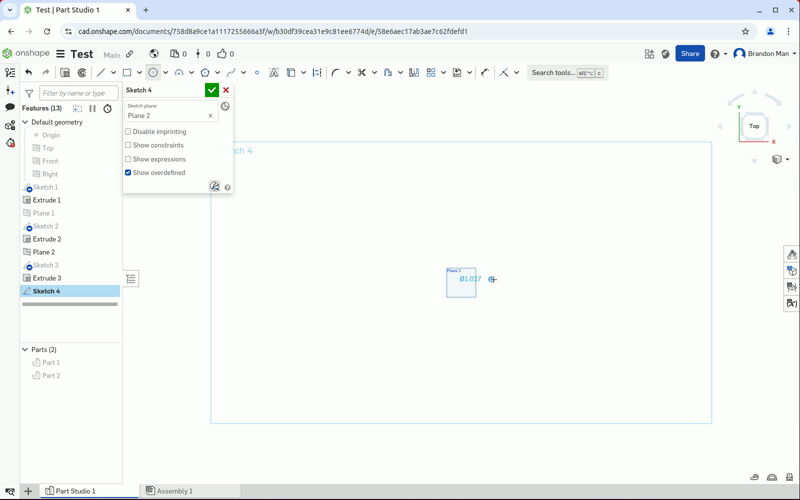
scroll(6)
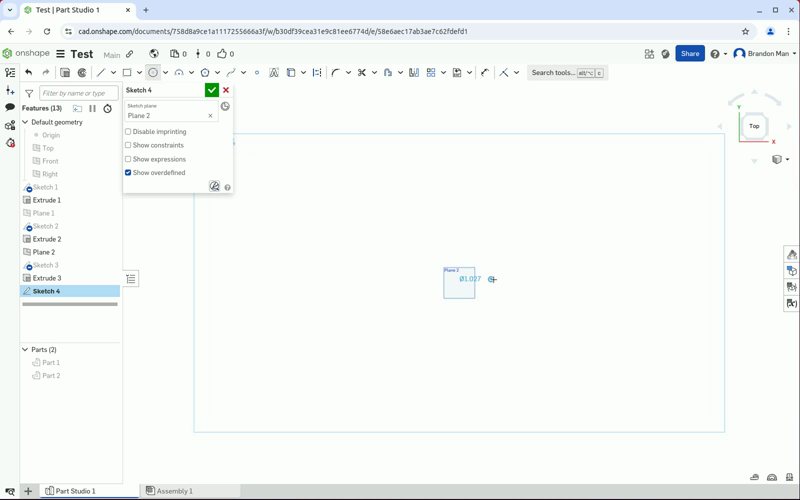
scroll(6)
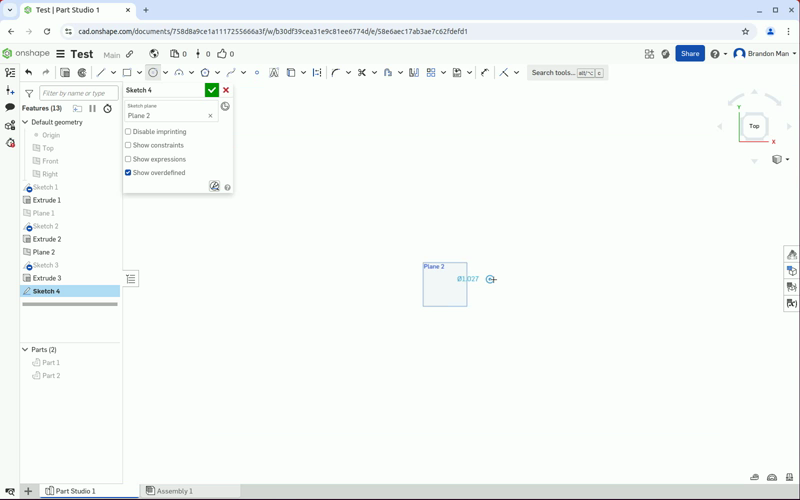
scroll(6)
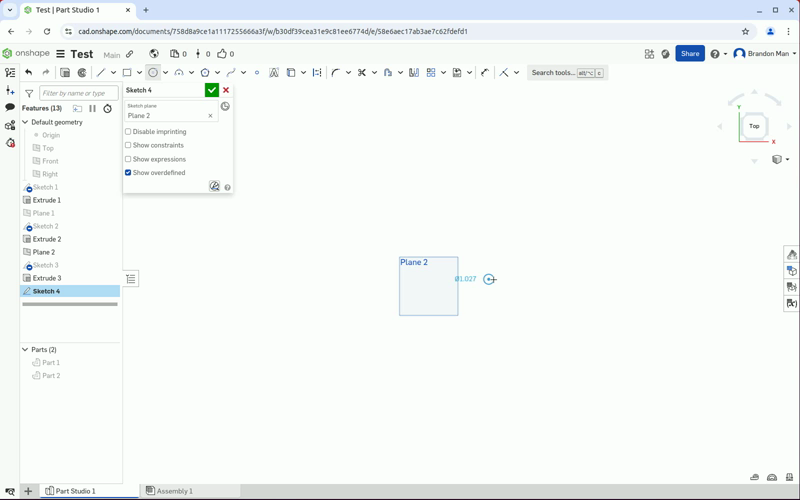
scroll(6)
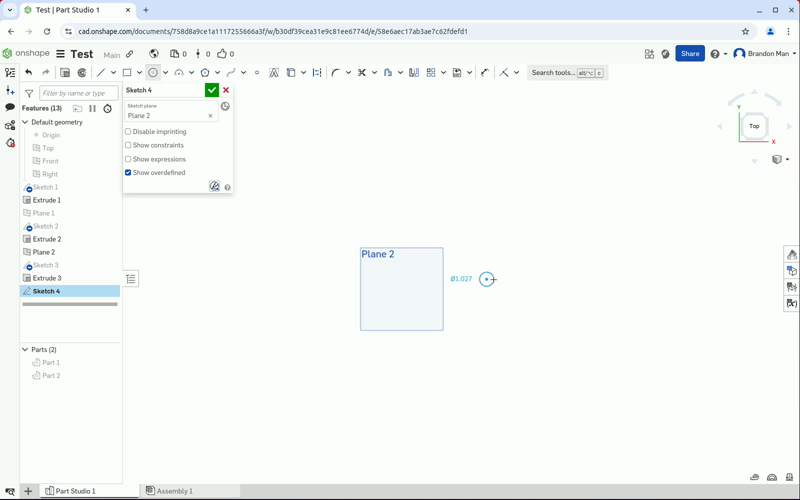
scroll(6)
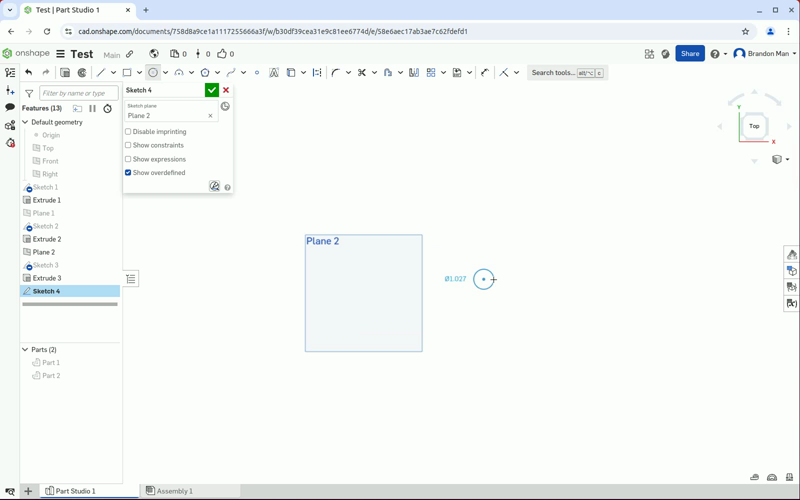
scroll(6)
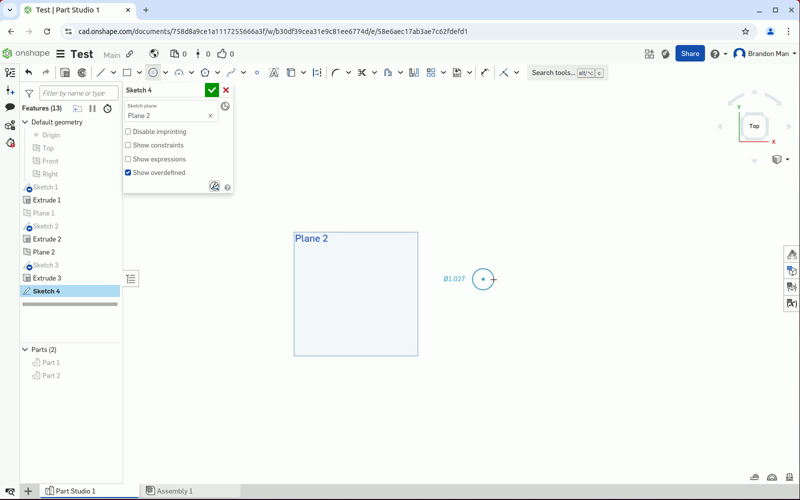
scroll(6)
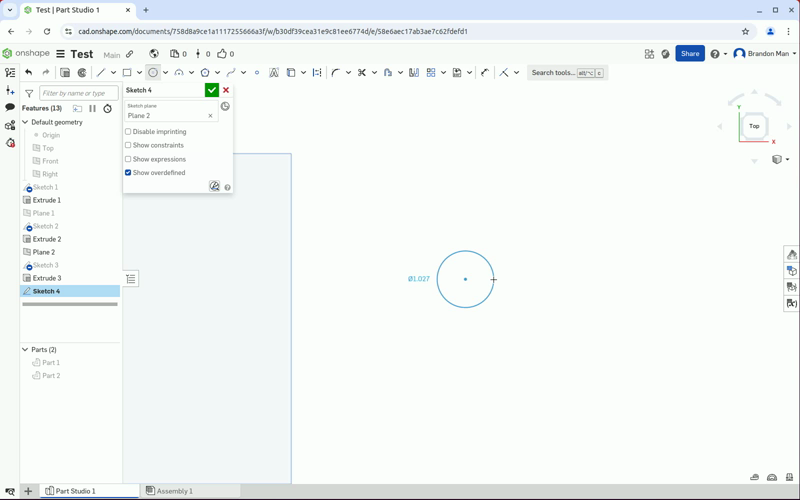
click(493, 279)
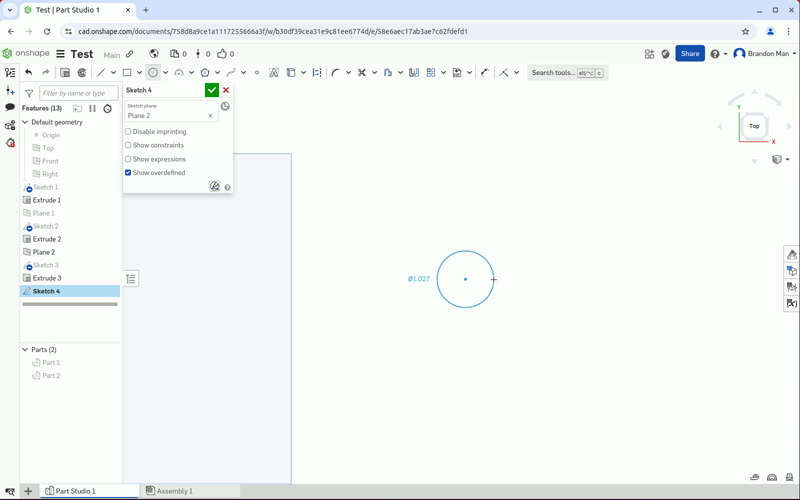
scroll(-6)
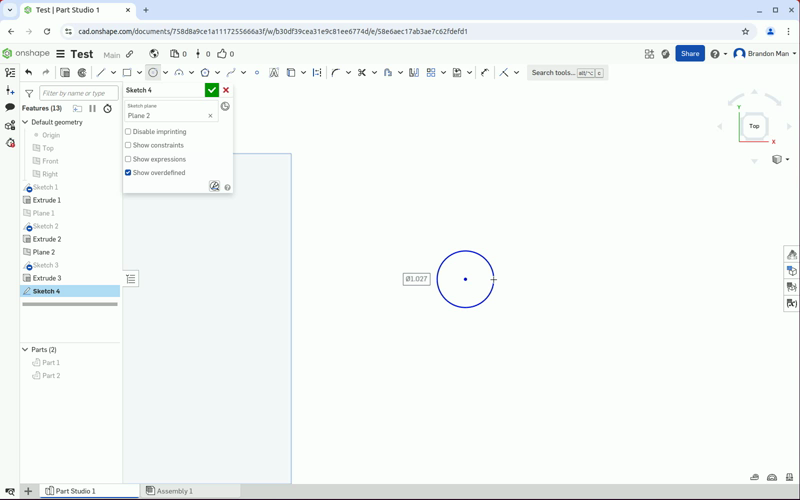
scroll(-6)
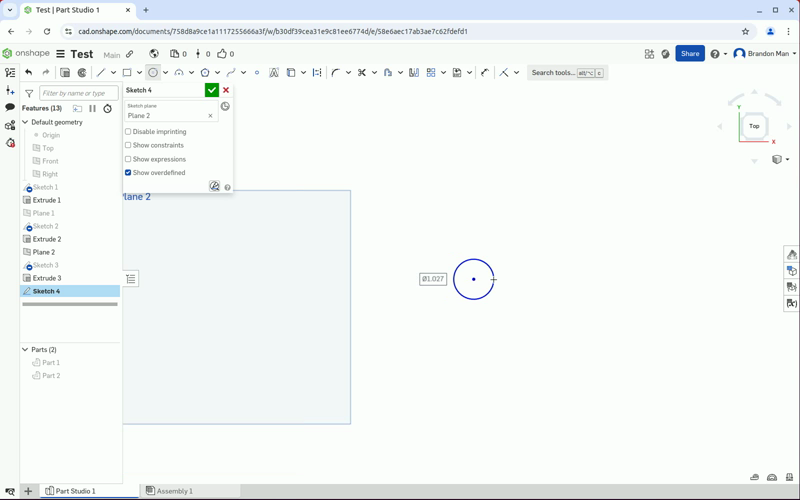
scroll(-6)
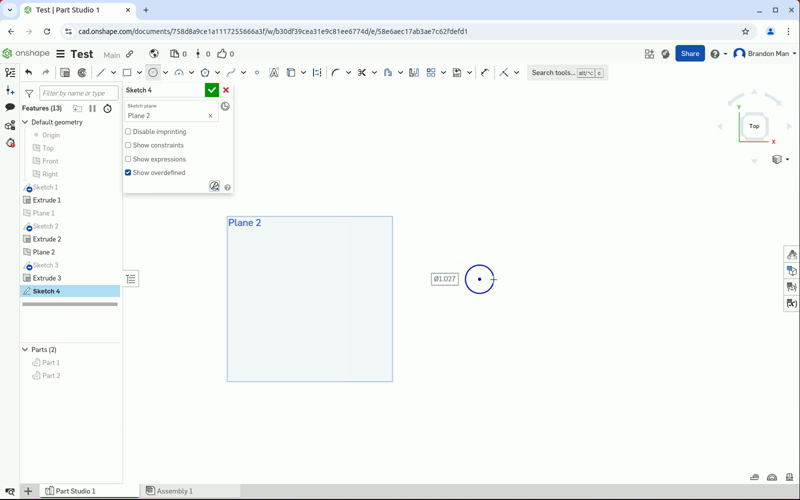
scroll(-6)
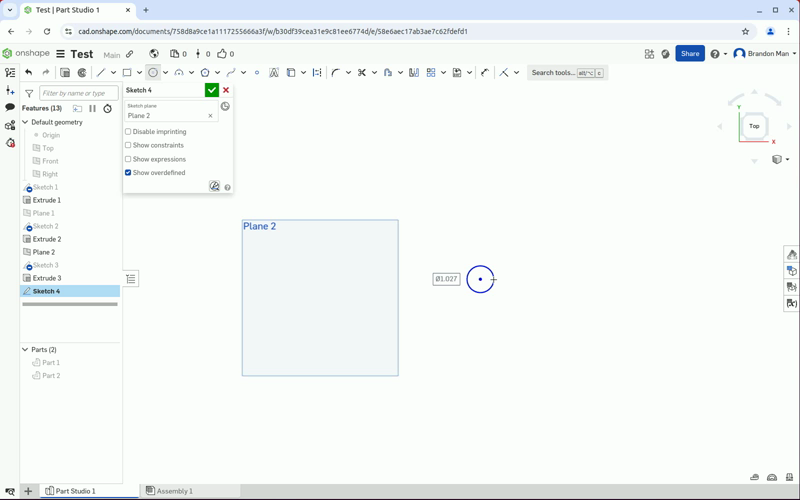
scroll(-6)
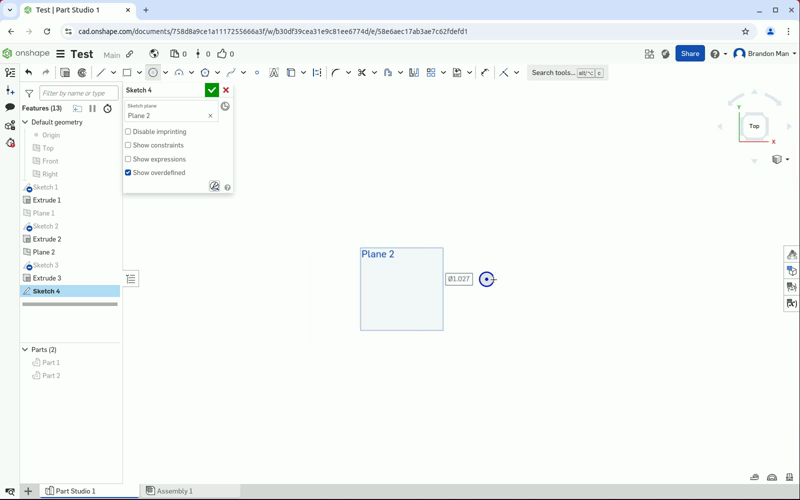
scroll(-6)
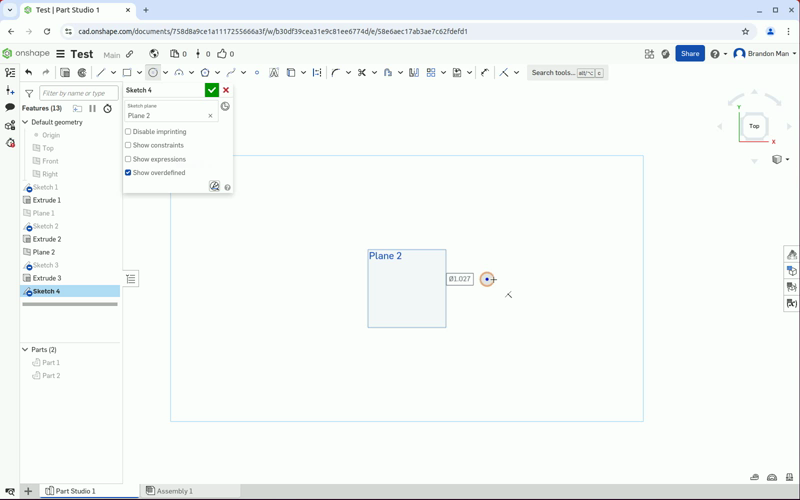
scroll(-6)
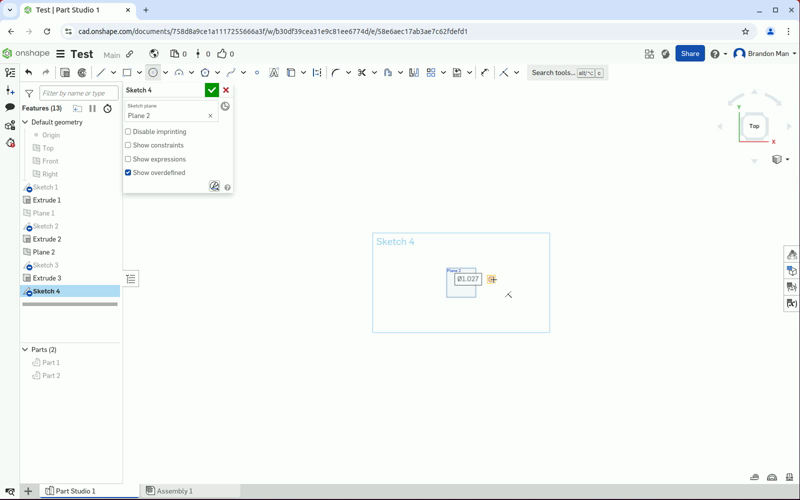
key(esc)
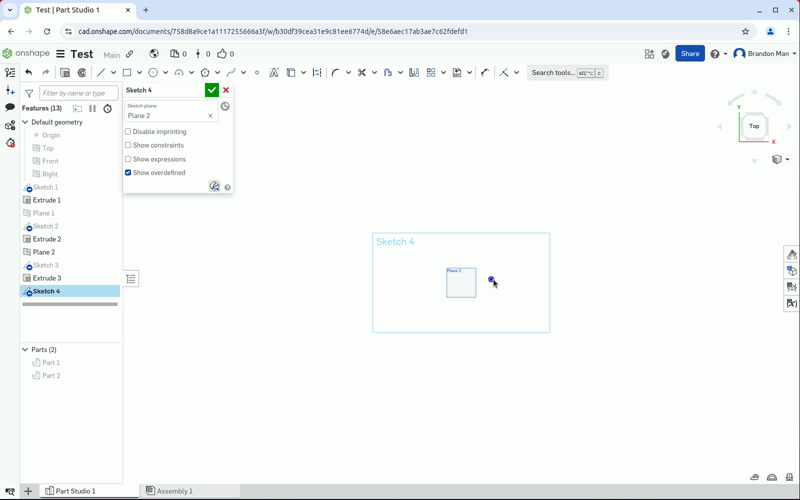
mouse_move(491, 280)
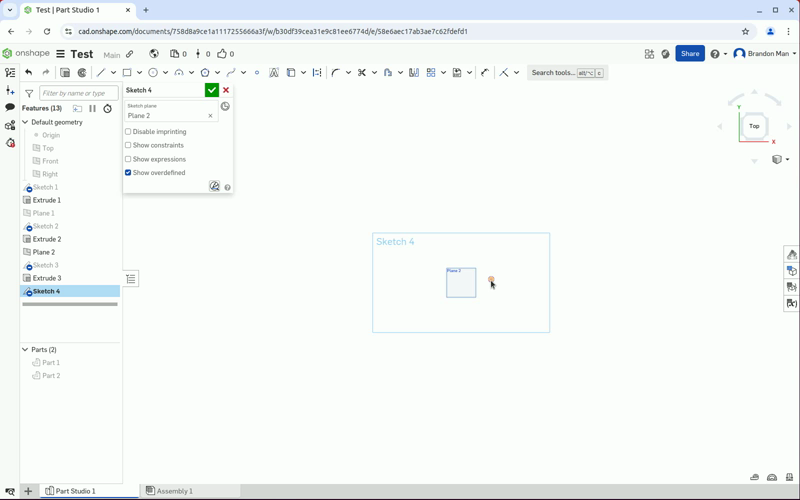
scroll(6)
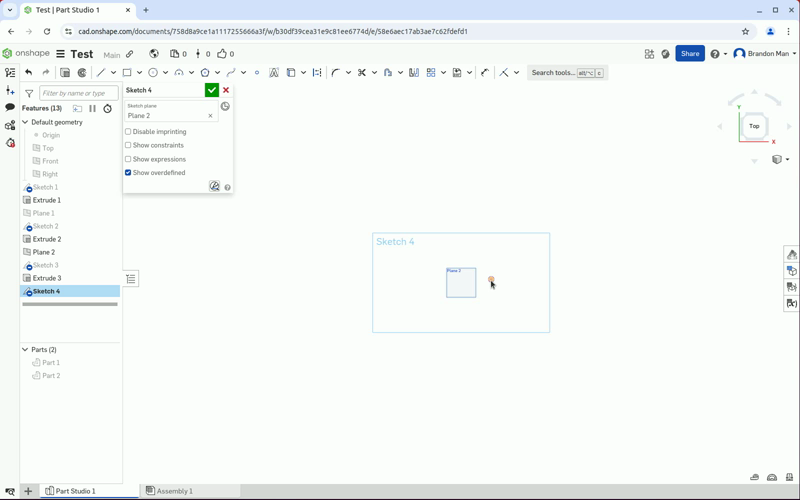
scroll(6)
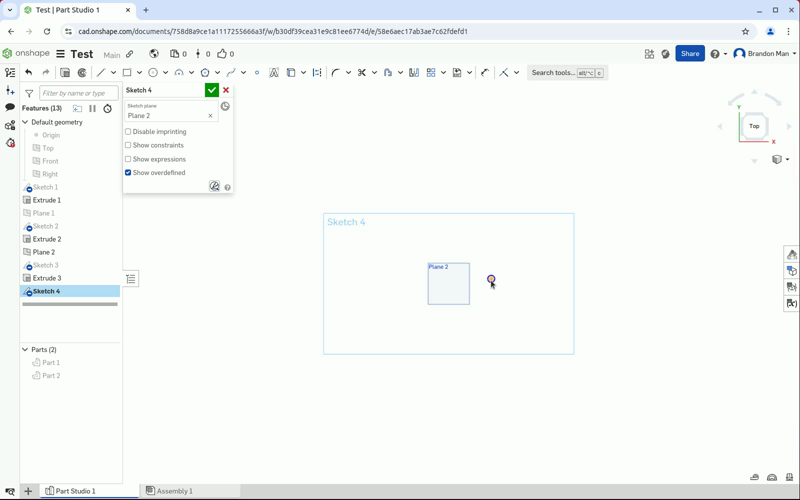
scroll(6)
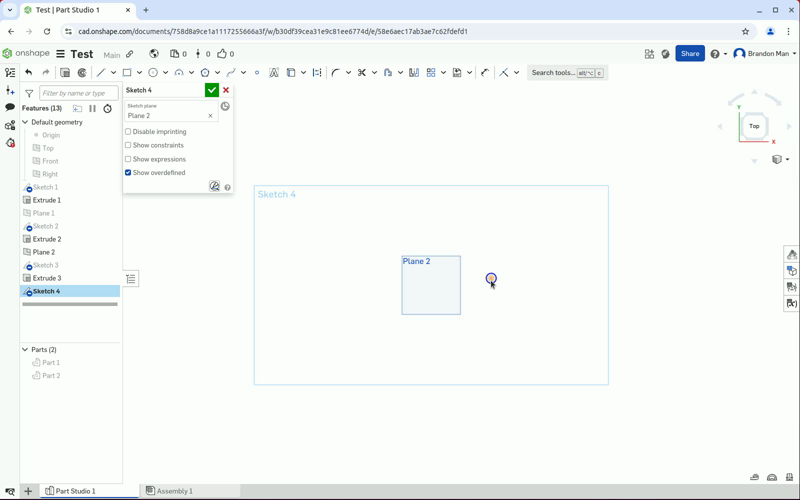
scroll(6)
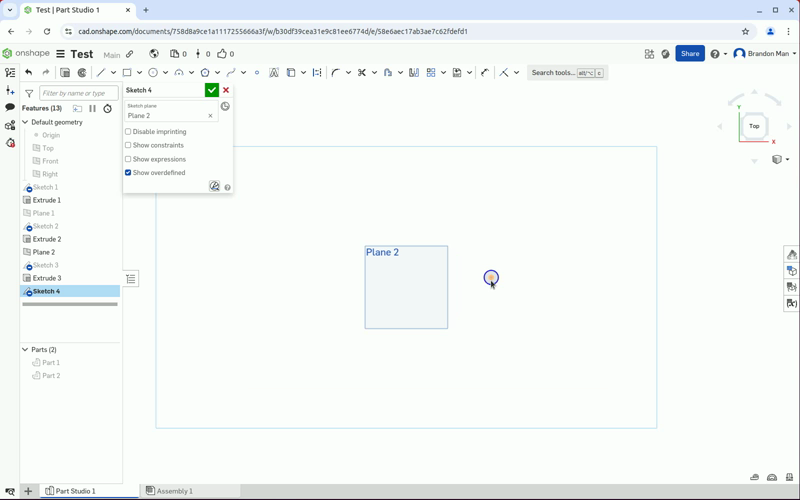
scroll(6)
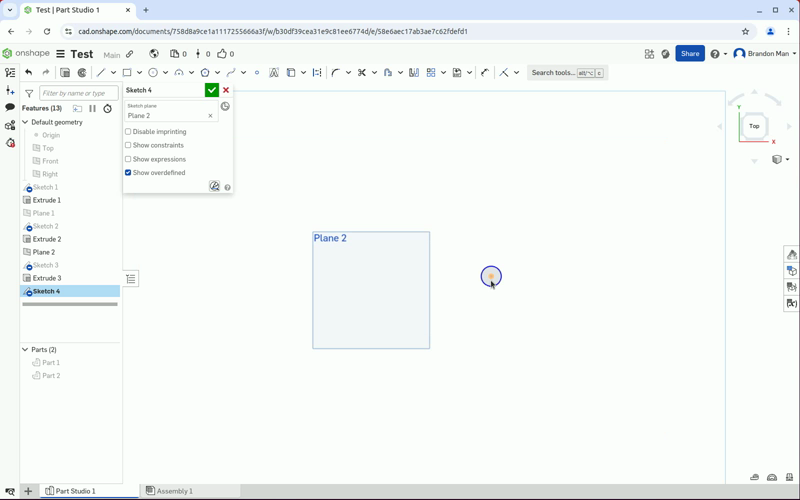
scroll(6)
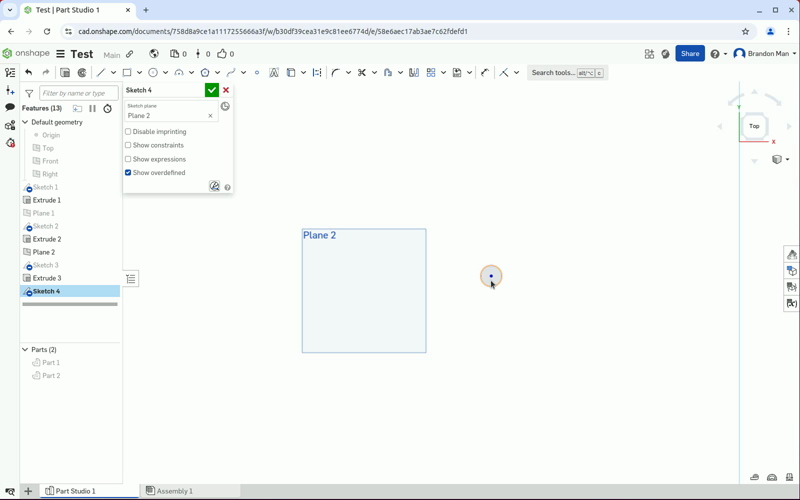
scroll(6)
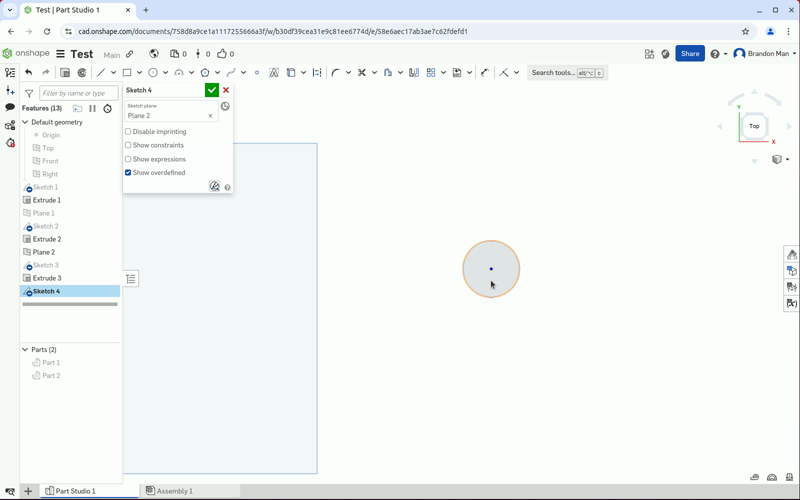
click(491, 280)
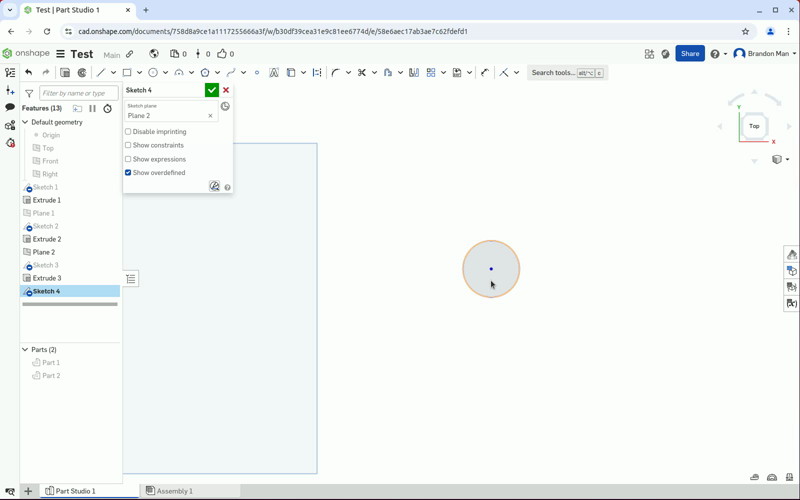
scroll(-6)
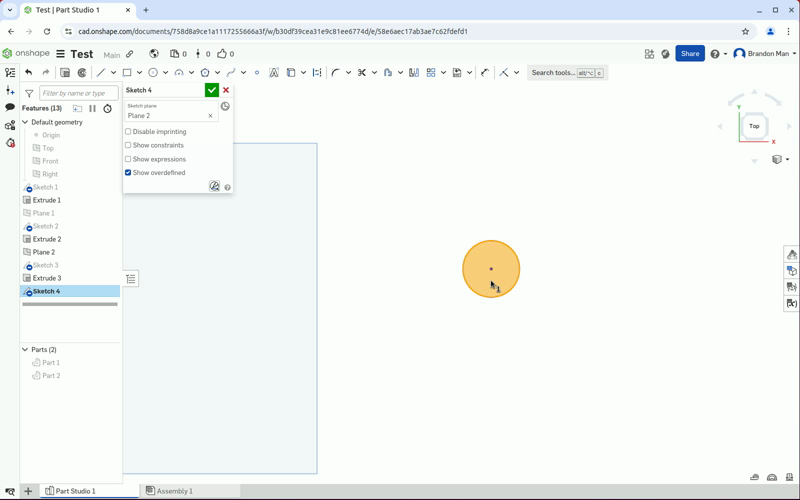
scroll(-6)
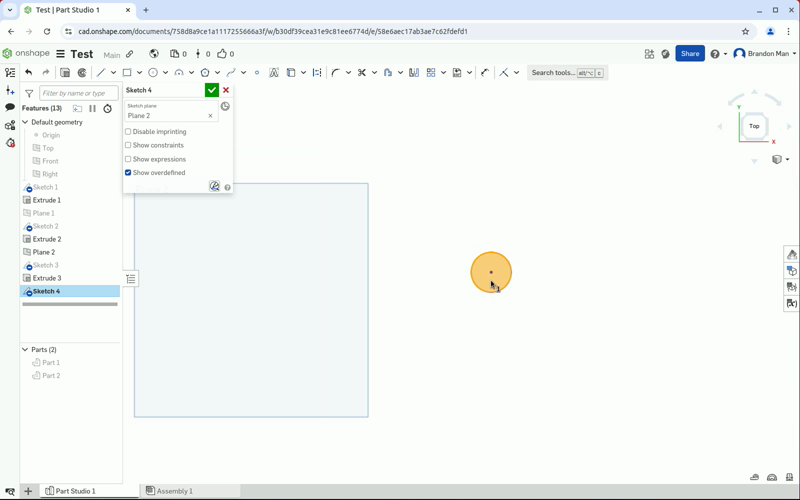
scroll(-6)
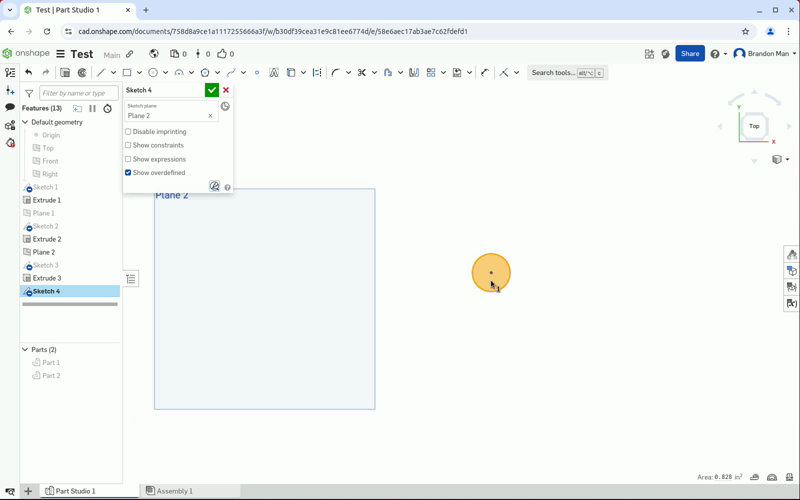
scroll(-6)
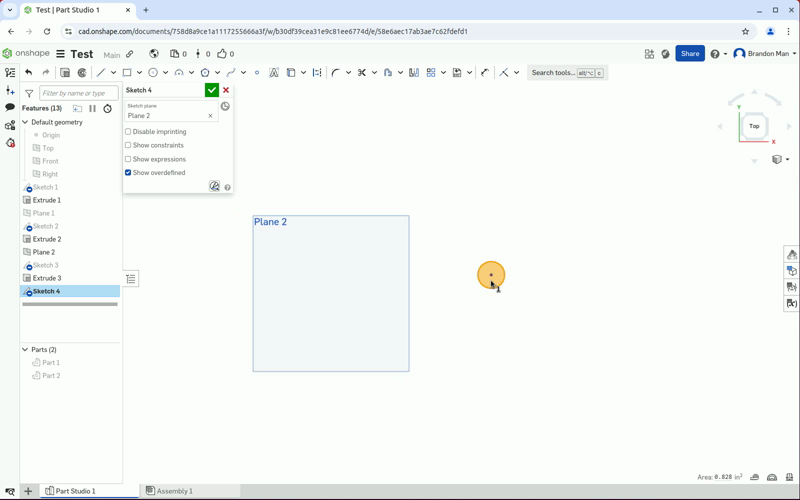
scroll(-6)
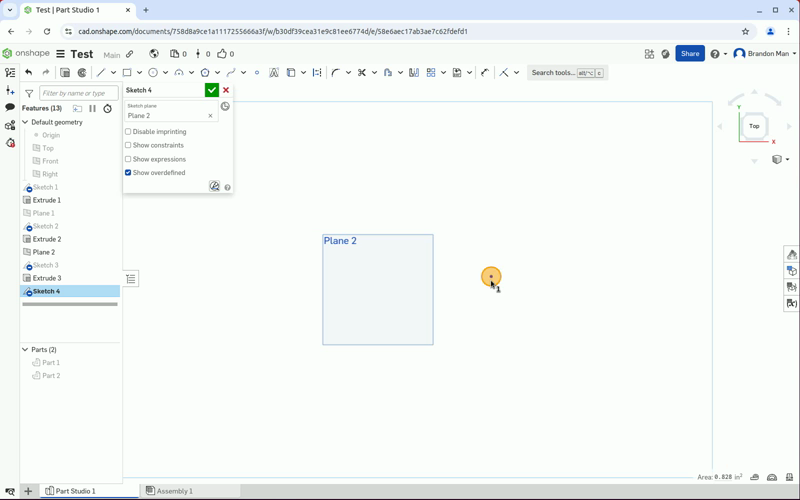
scroll(-6)
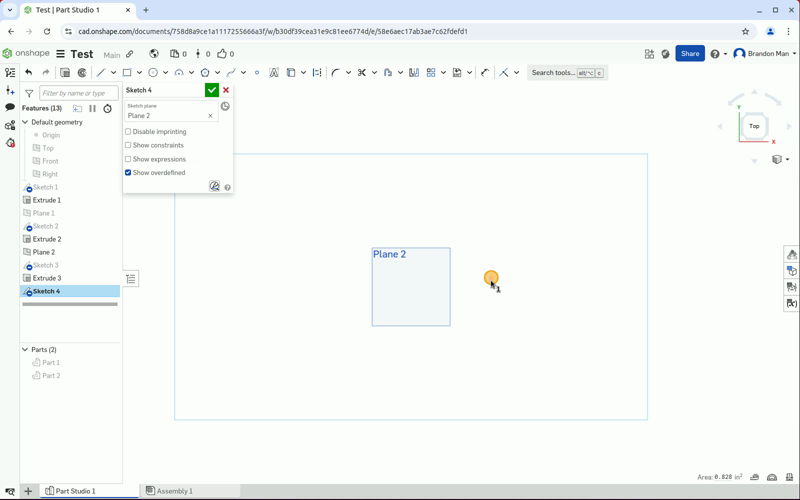
scroll(-6)
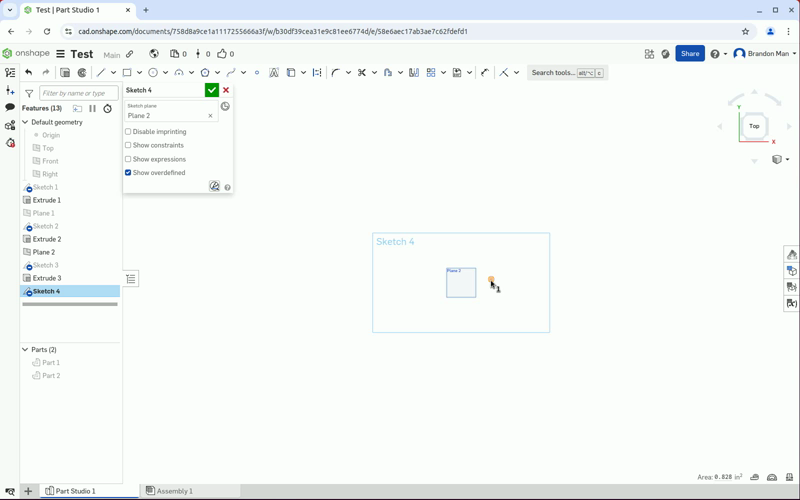
mouse_move(73, 352)
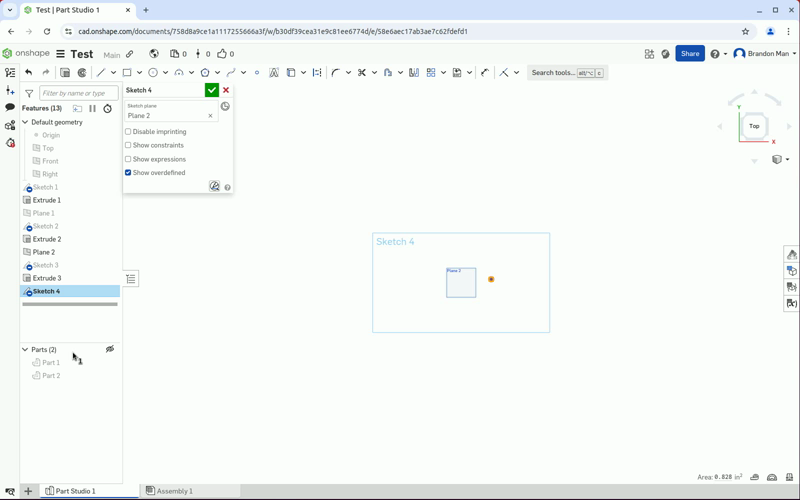
key(shift+y)
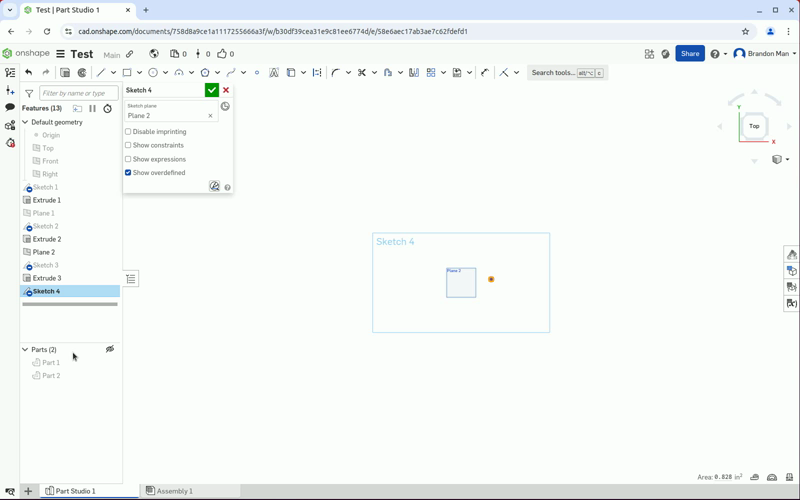
key(shift+e)
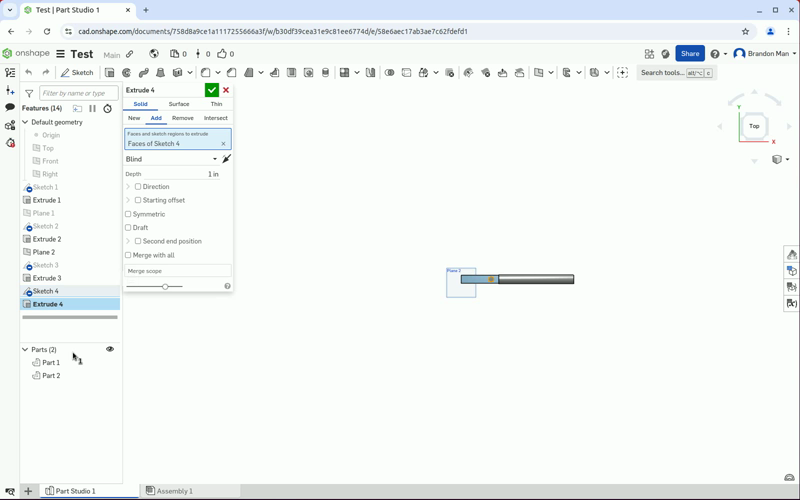
mouse_move(143, 106)
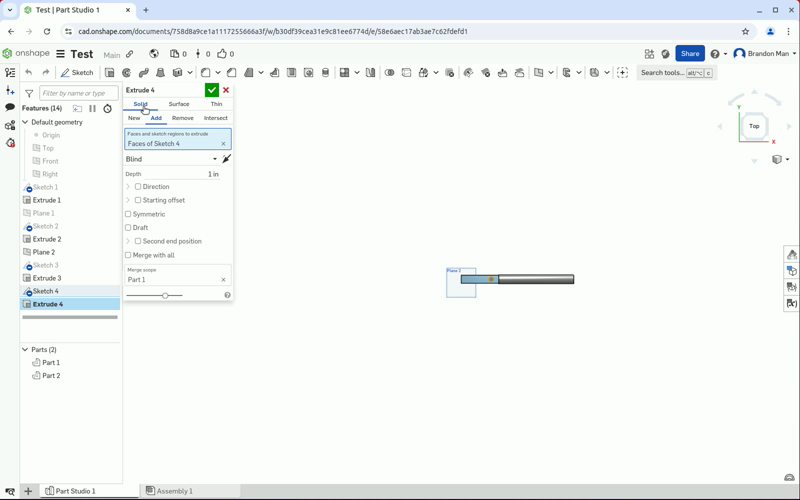
click(143, 106)
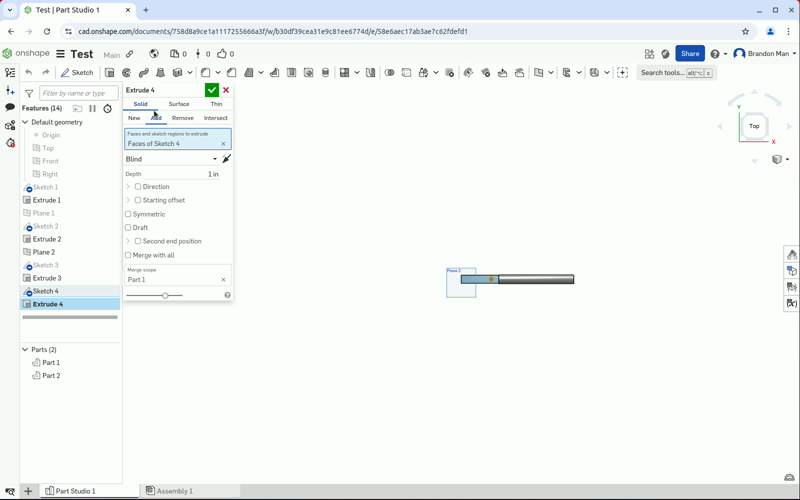
mouse_move(186, 120)
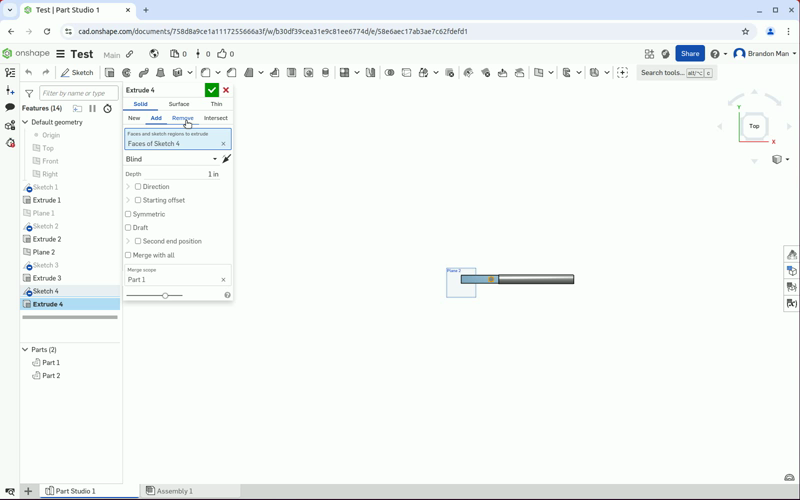
click(186, 120)
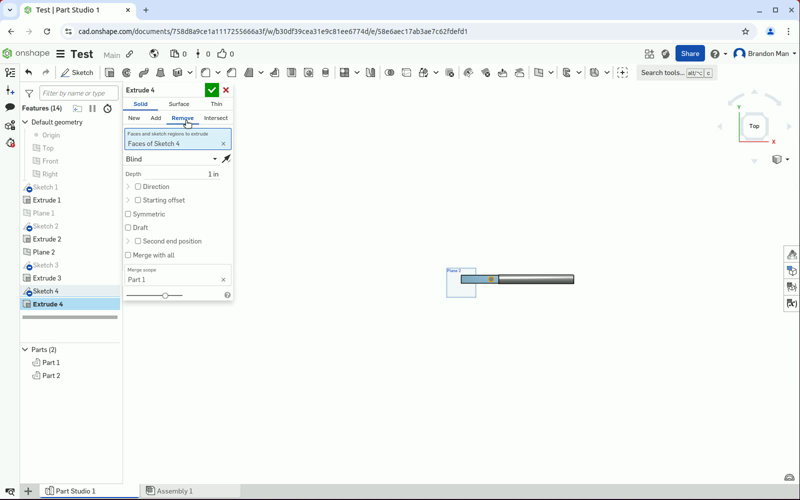
key(tab, 4)
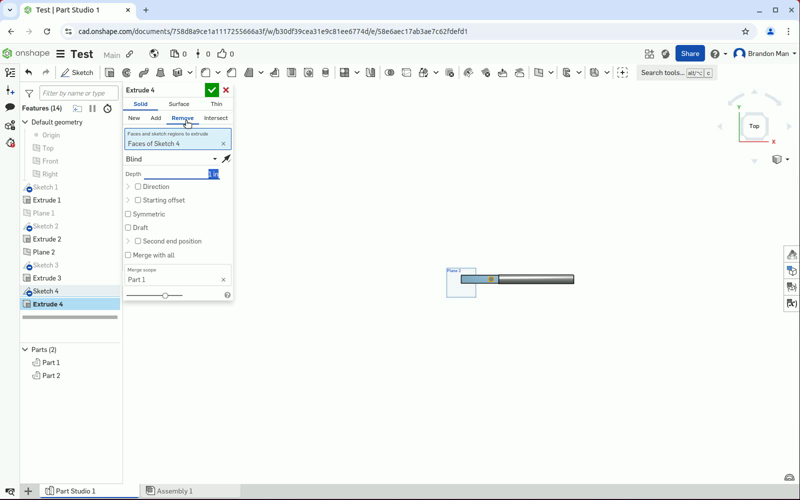
text(3.129)
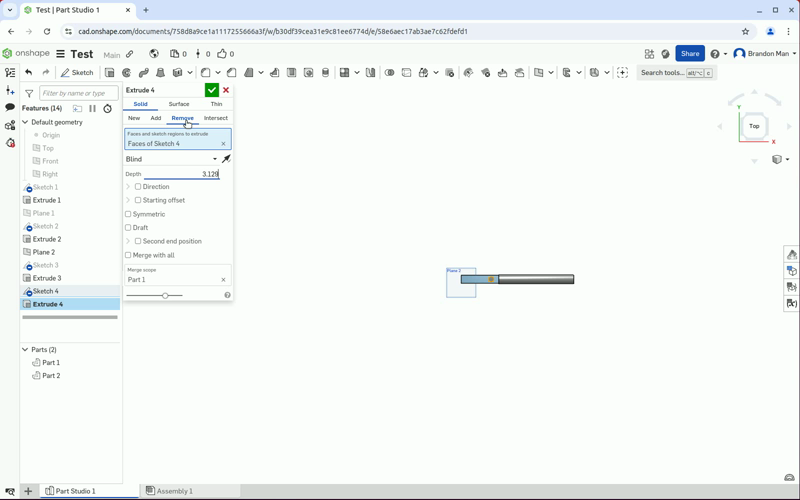
key(tab, 6)
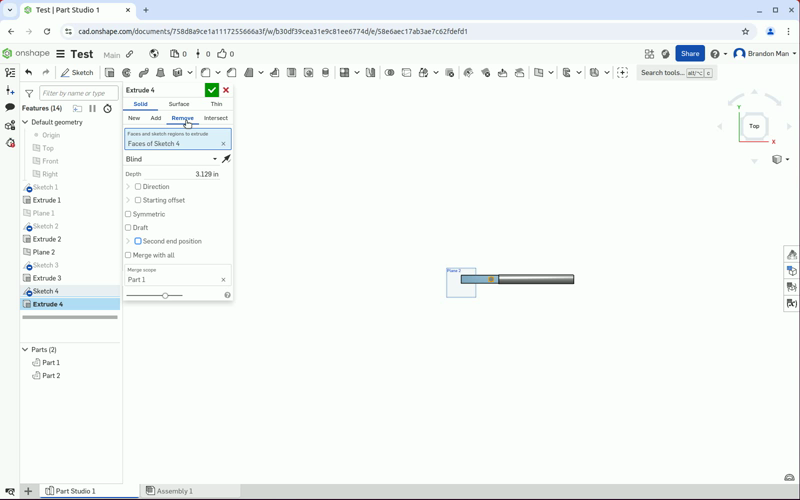
key(space)
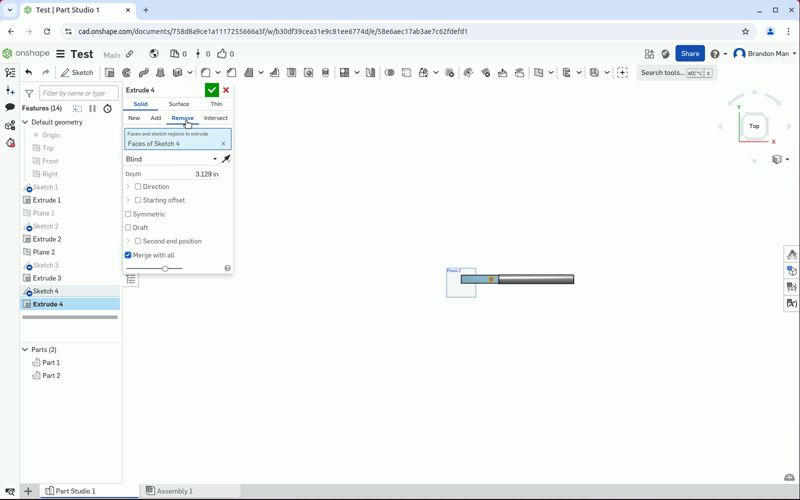
key(enter)
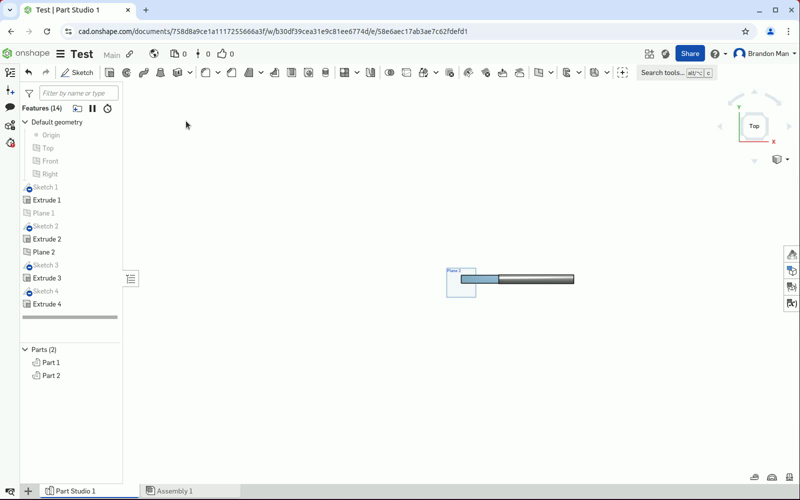
key(shift+h)
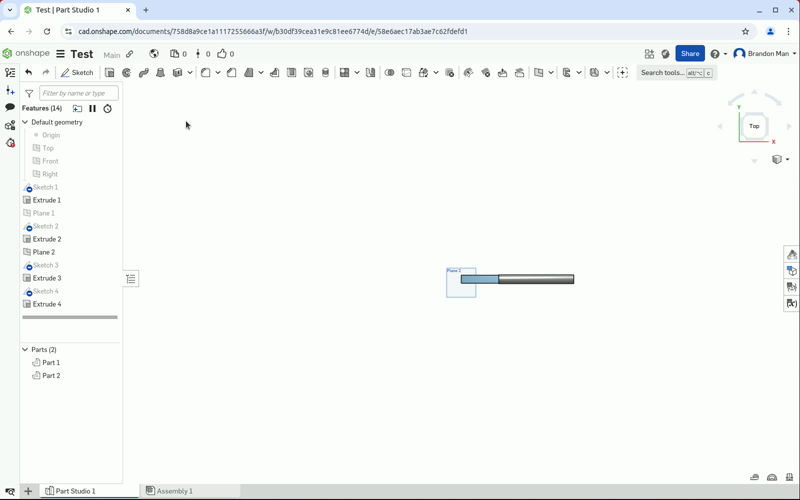
key(shift+h)
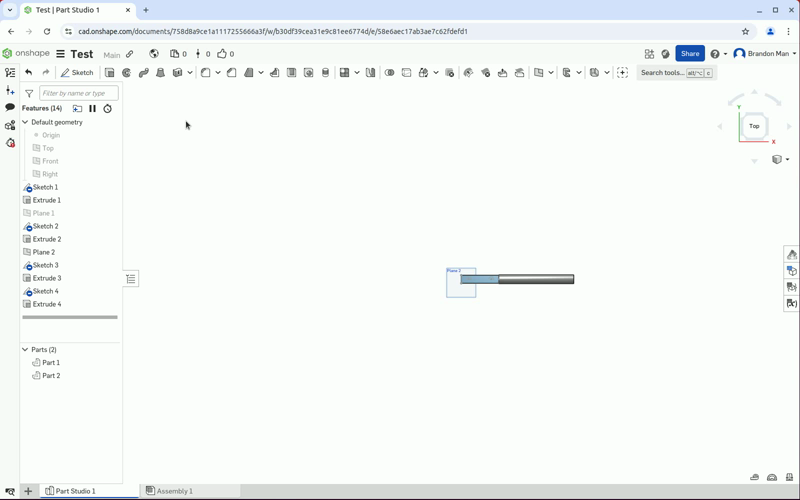
key(shift+7)
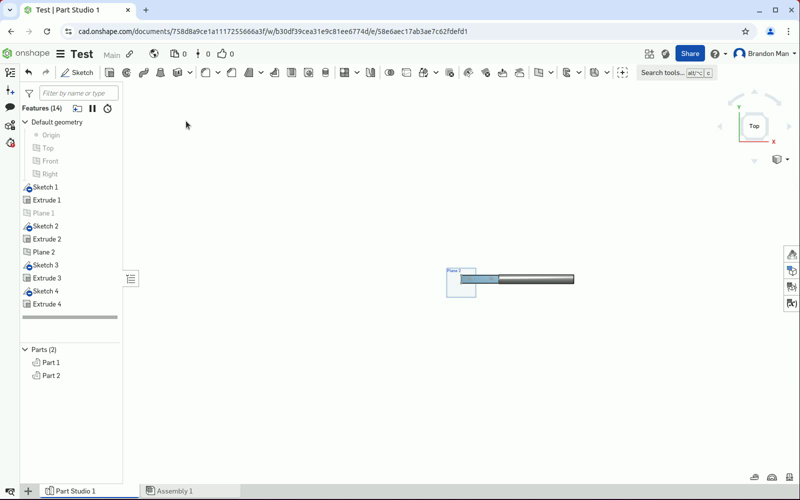
key(up, 3)
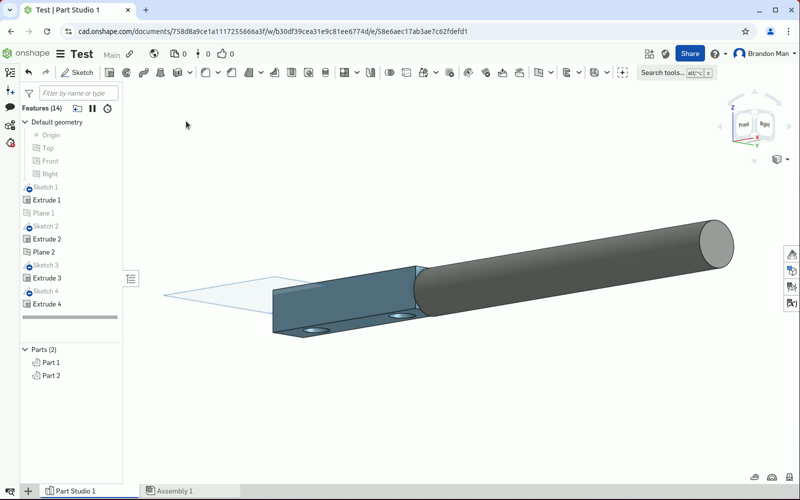
key(left, 3)
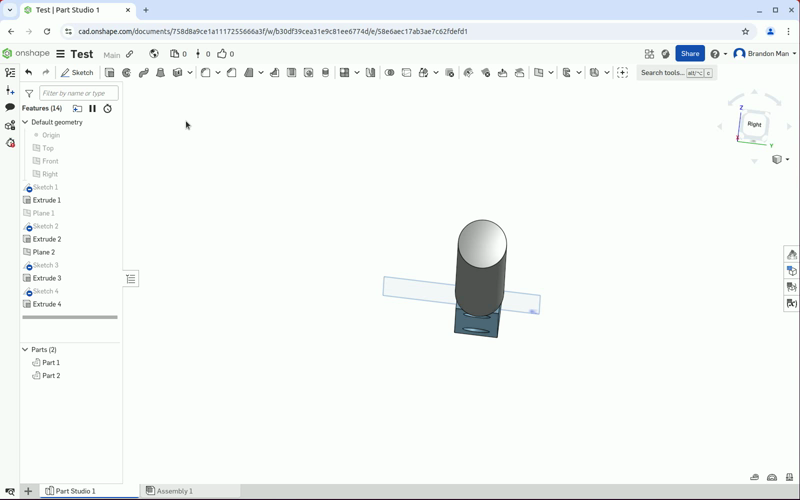
key(right, 3)
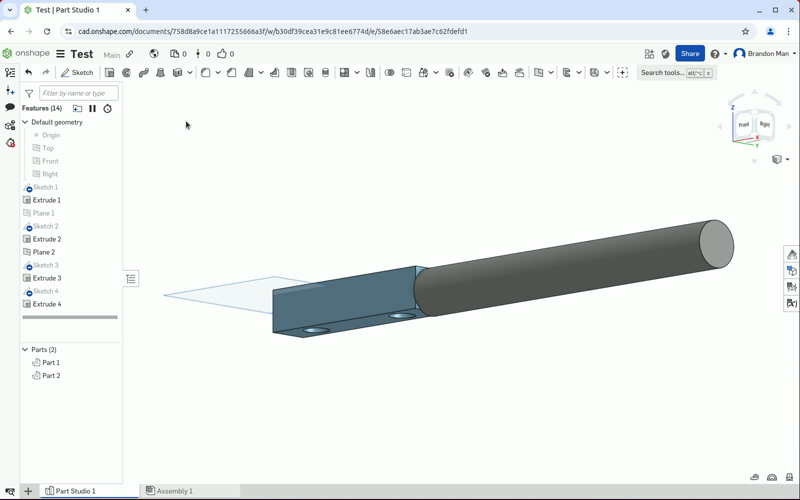
key(down, 3)
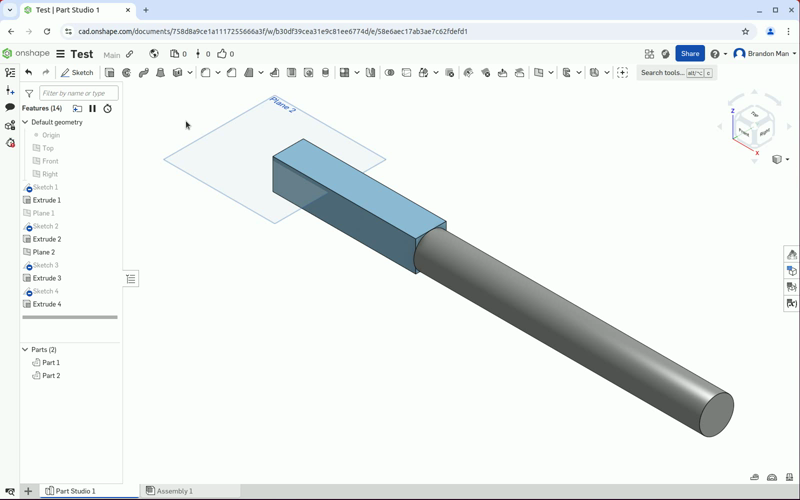
mouse_move(73, 189)
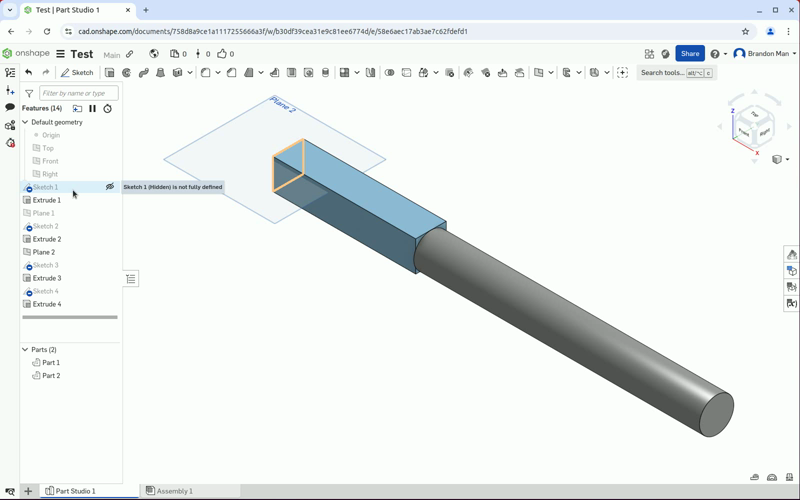
click(73, 189)